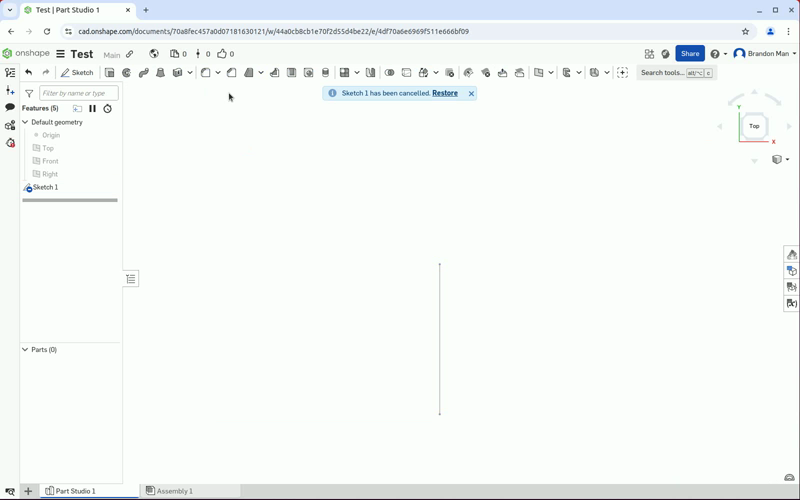
key(shift+h)
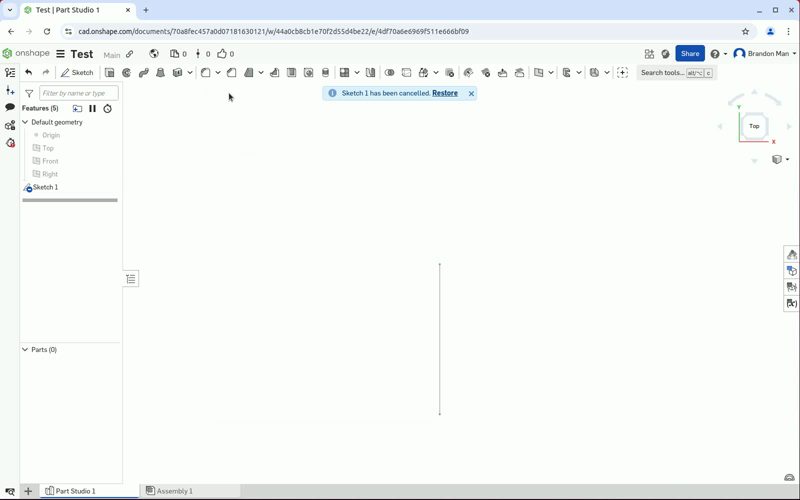
key(shift+s)
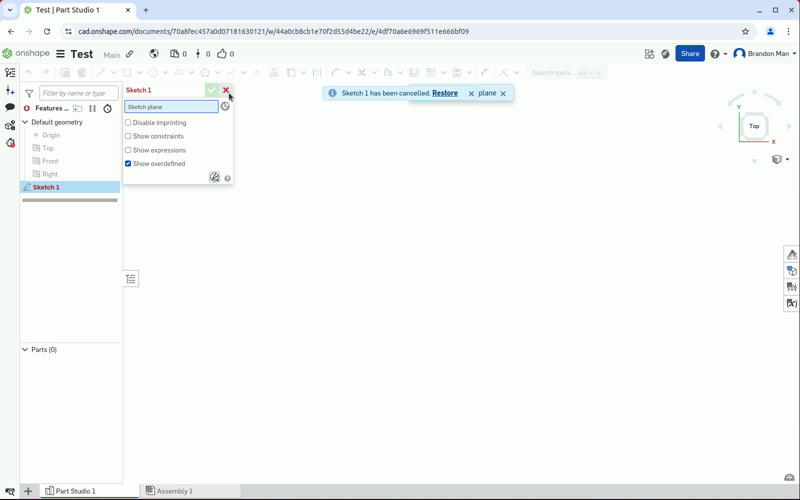
mouse_move(73, 150)
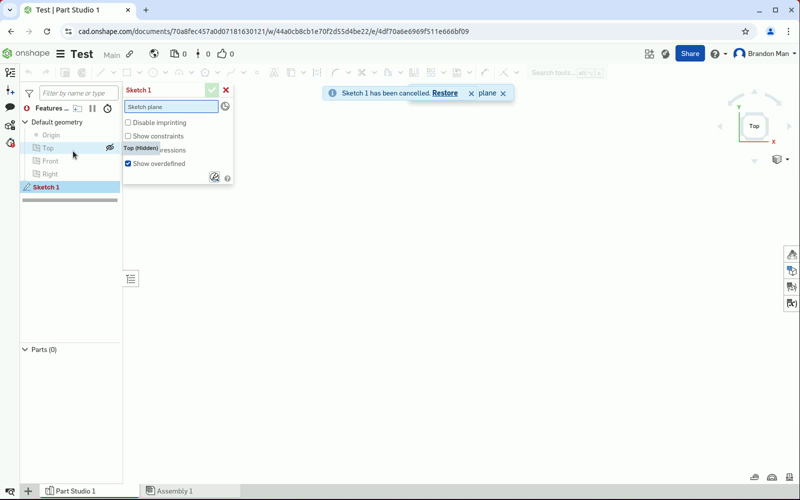
click(73, 150)
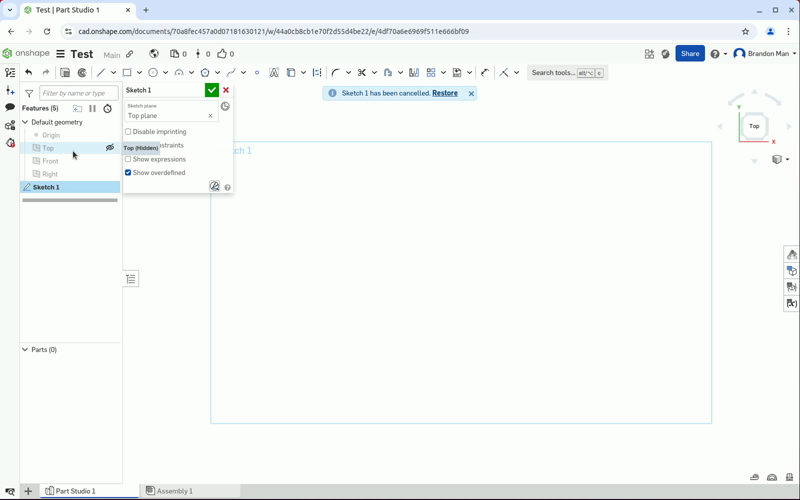
mouse_move(73, 352)
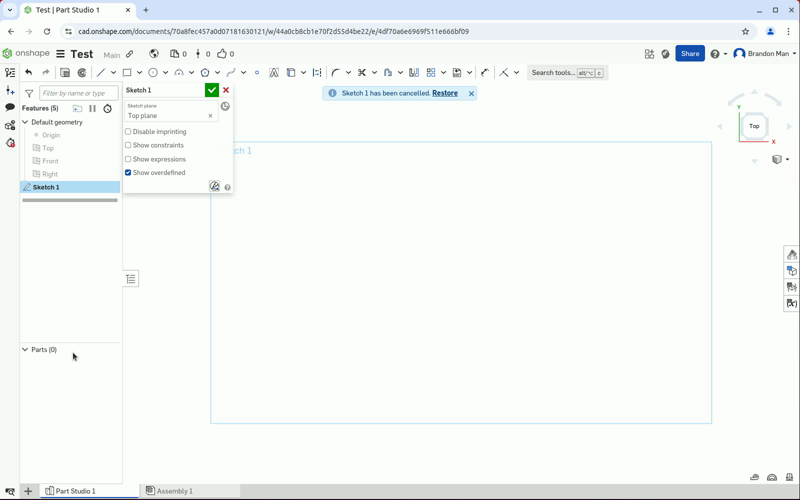
key(y)
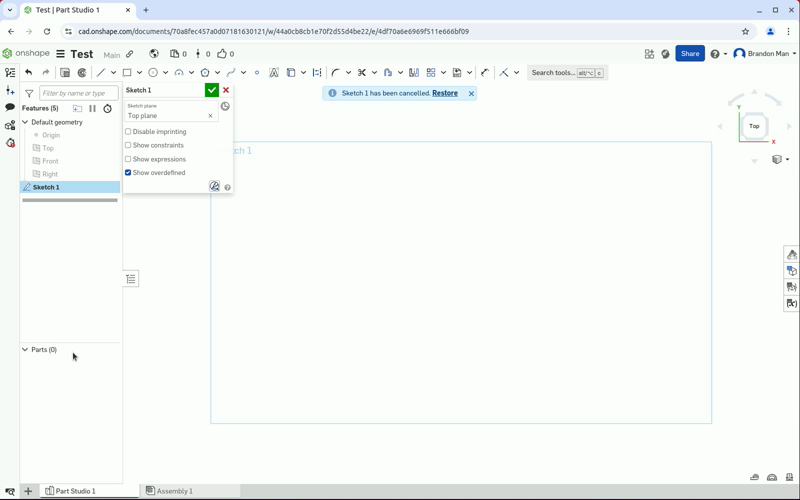
key(l)
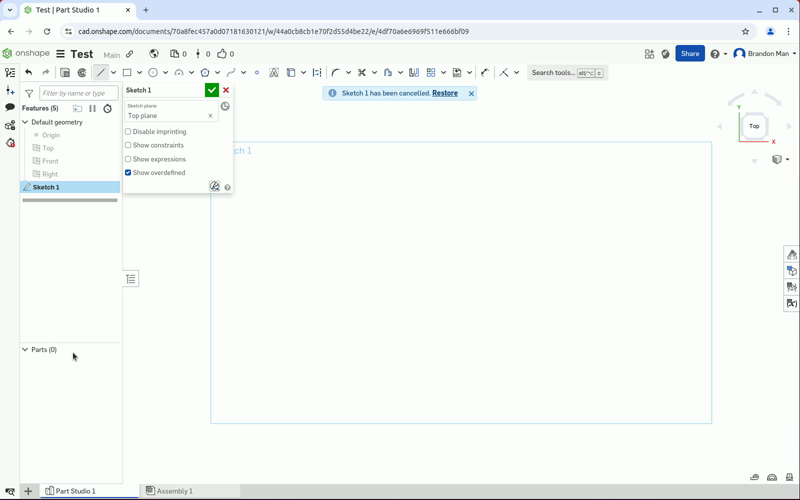
key_down(shift)
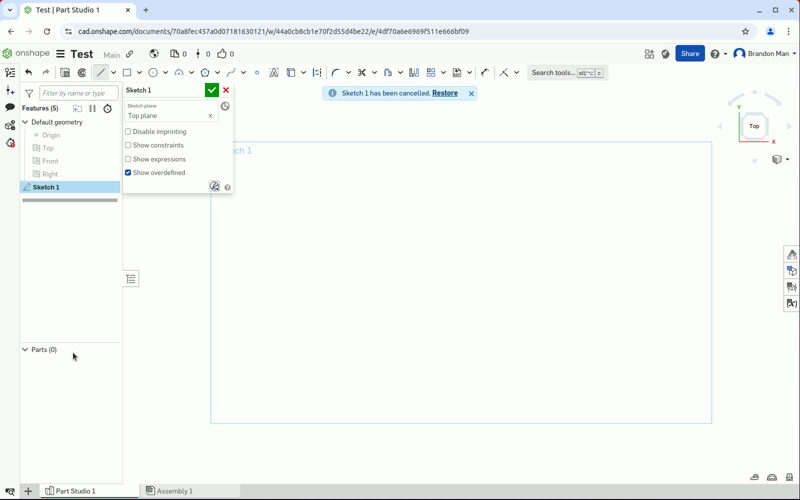
mouse_move(398, 332)
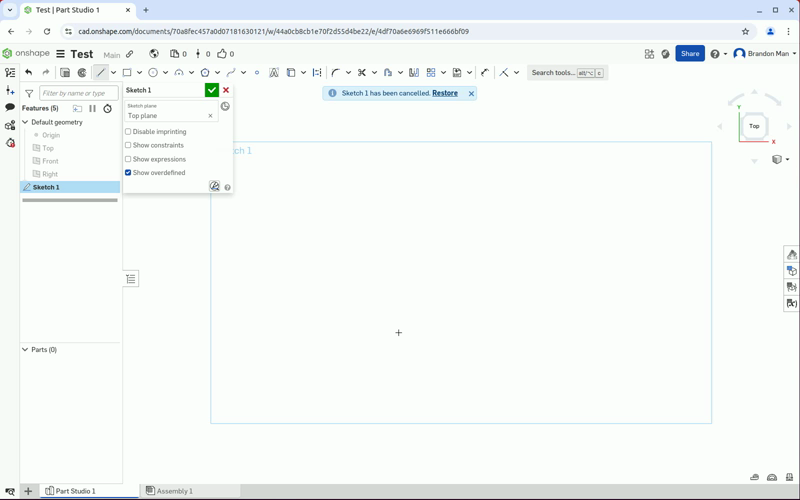
click(398, 332)
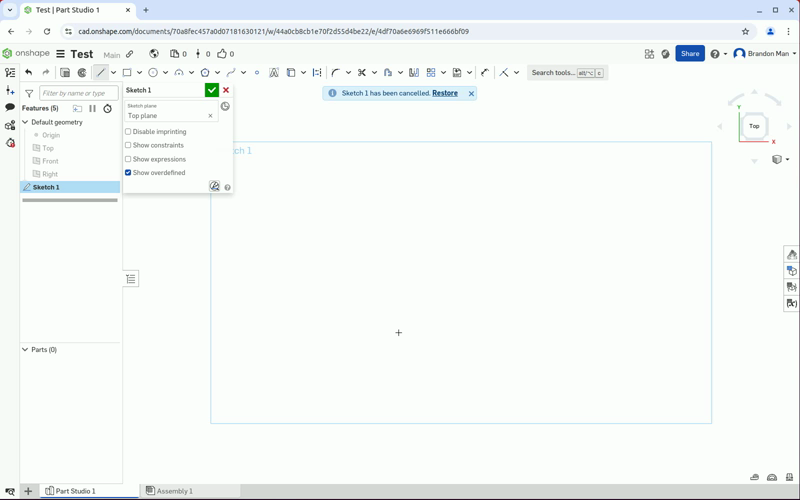
key_up(shift)
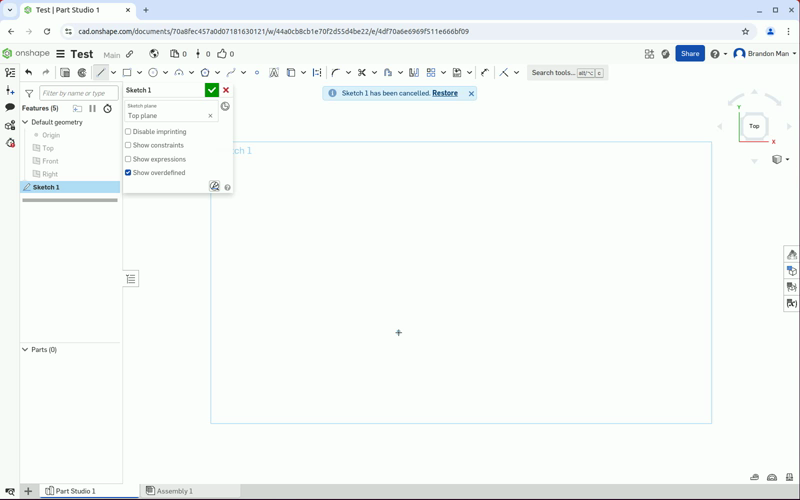
key_down(shift)
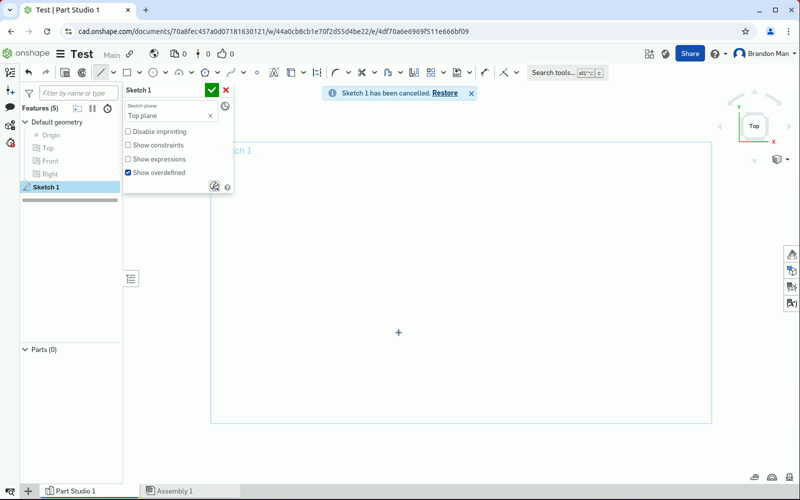
mouse_move(533, 332)
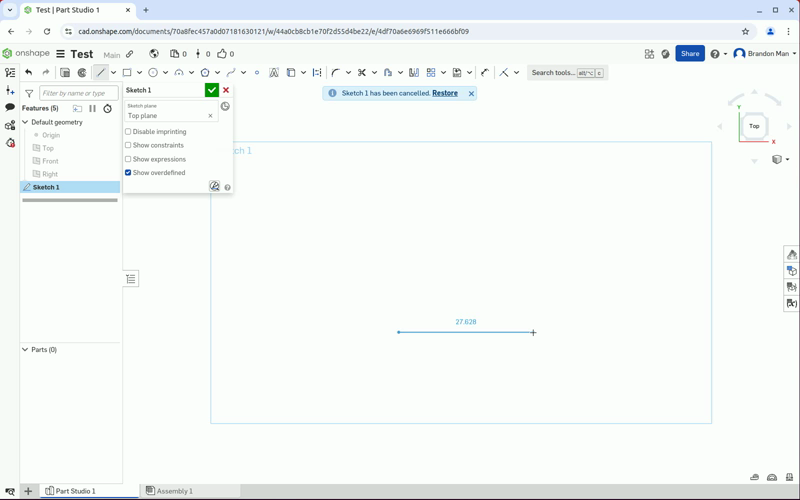
click(533, 332)
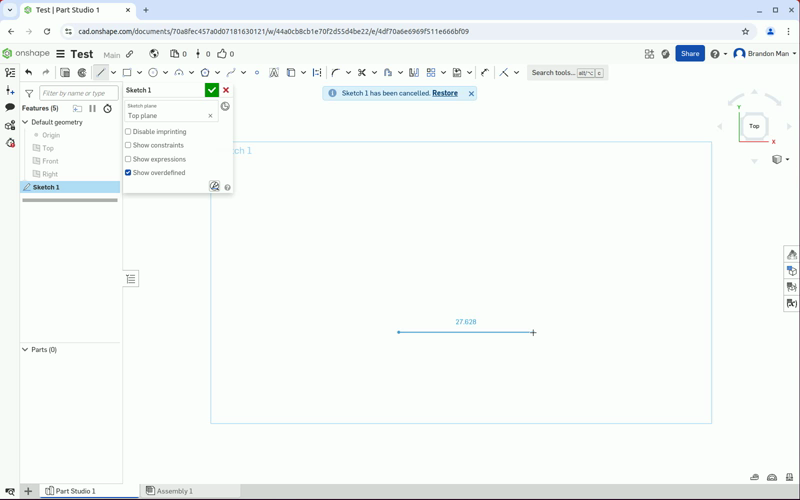
key_up(shift)
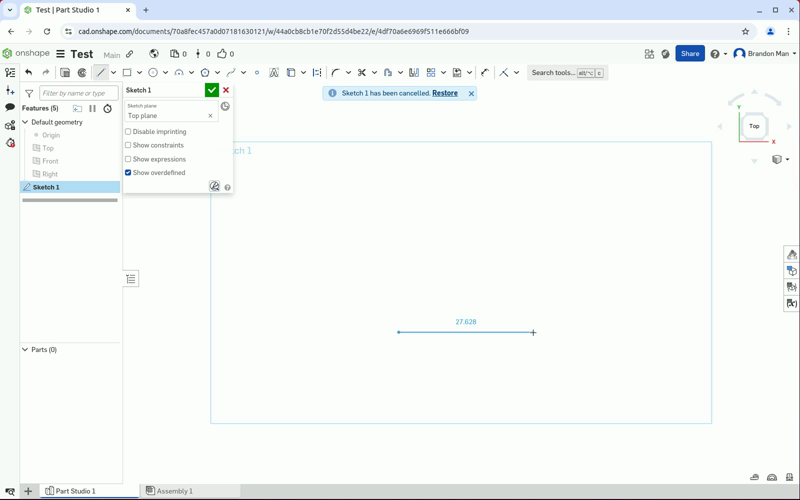
key_down(shift)
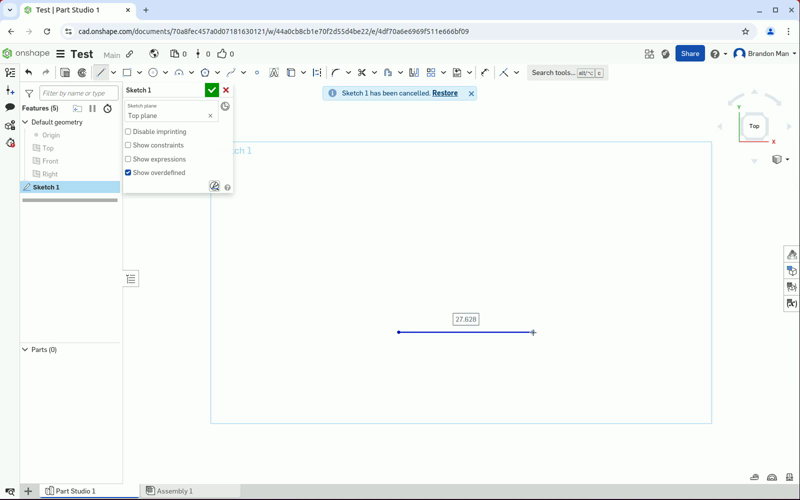
mouse_move(533, 197)
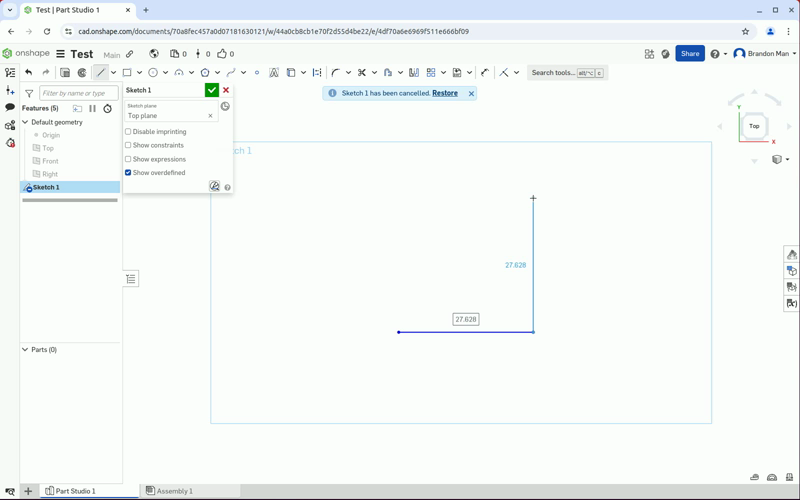
click(533, 197)
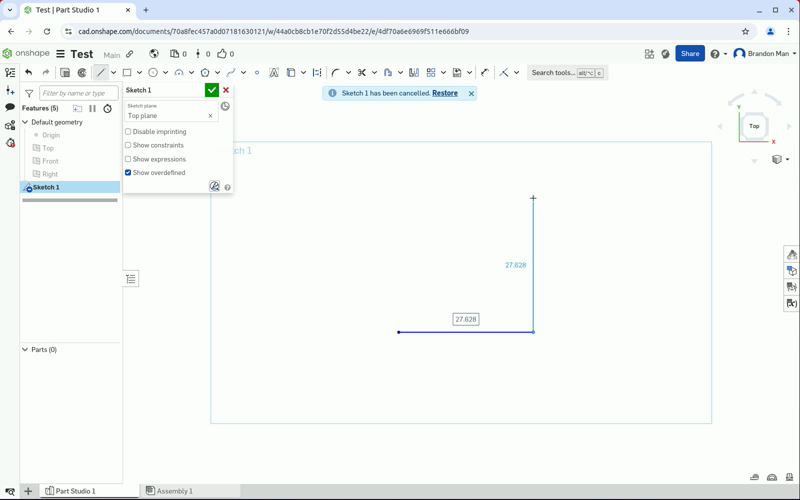
key_up(shift)
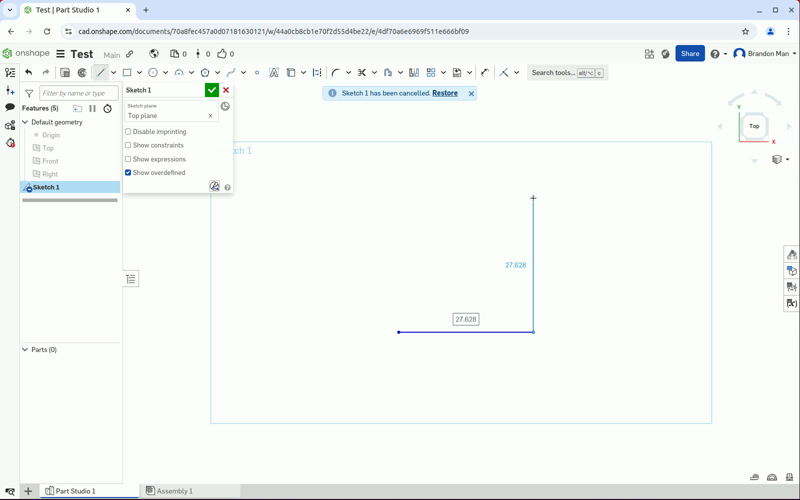
key_down(shift)
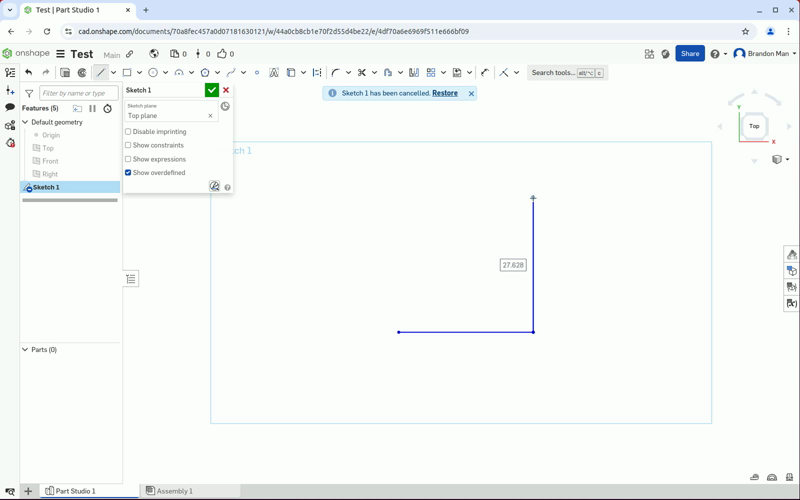
mouse_move(398, 197)
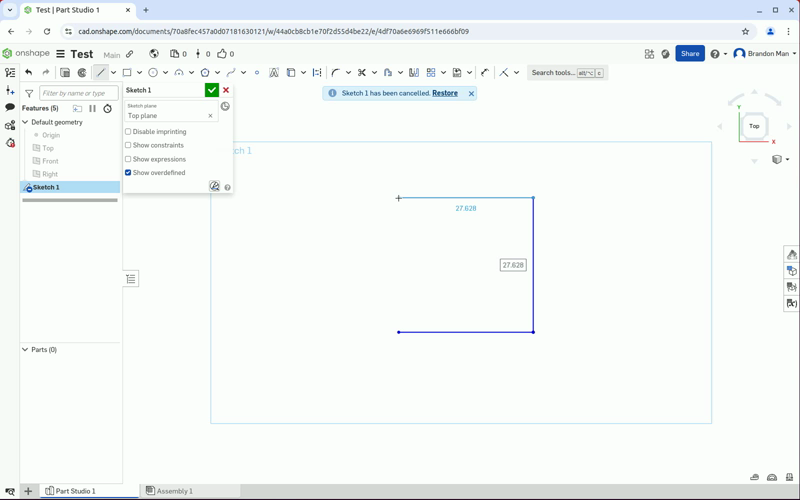
click(398, 197)
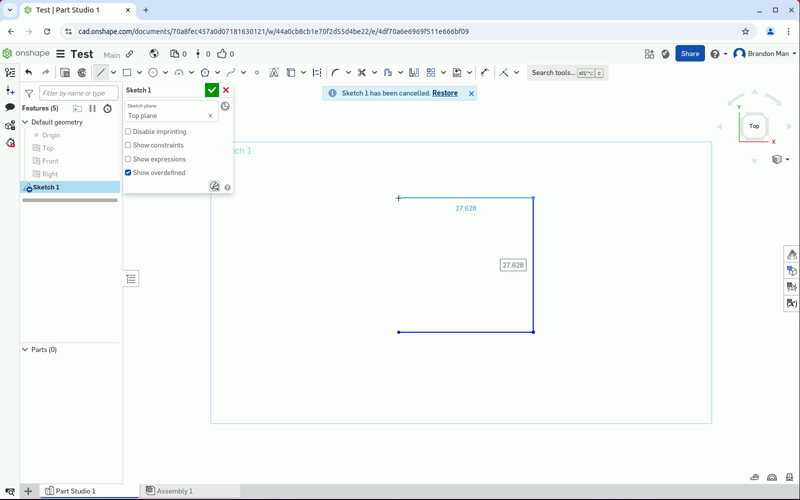
key_up(shift)
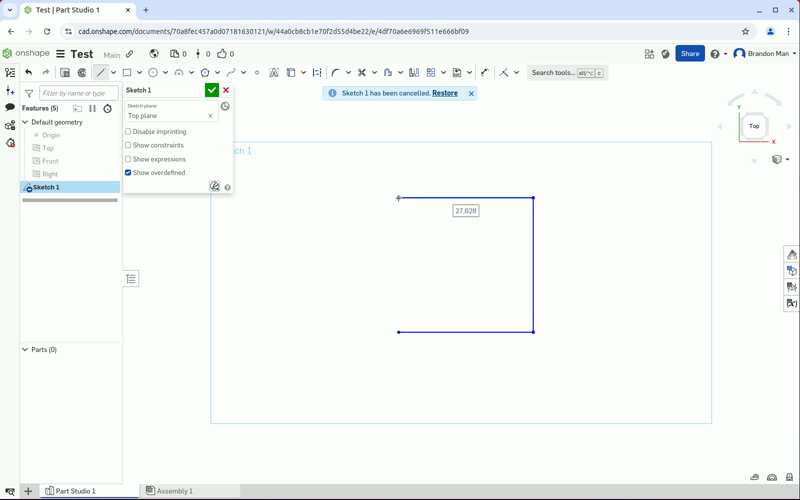
key_down(shift)
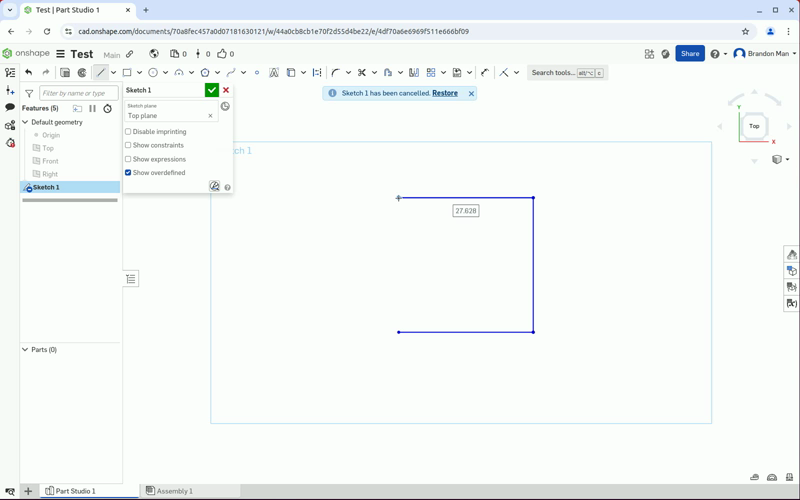
mouse_move(398, 332)
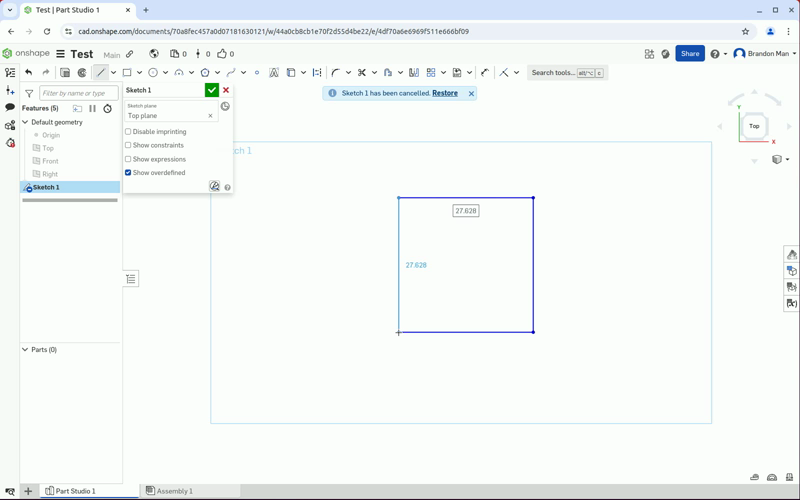
key_up(shift)
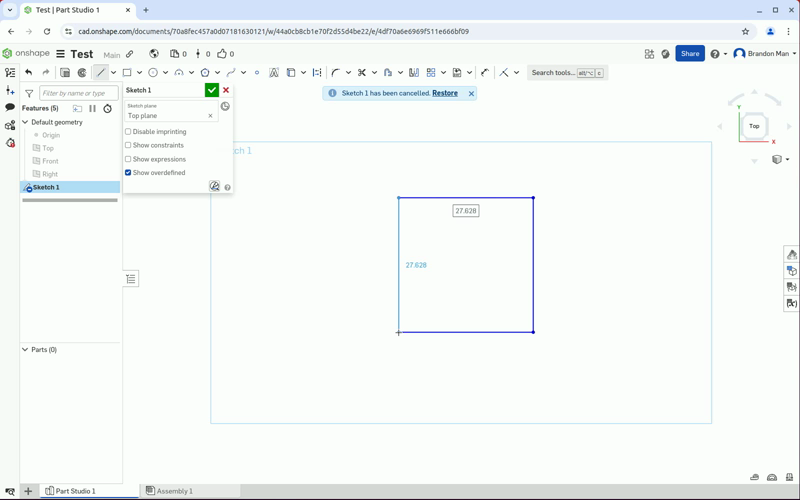
click(398, 332)
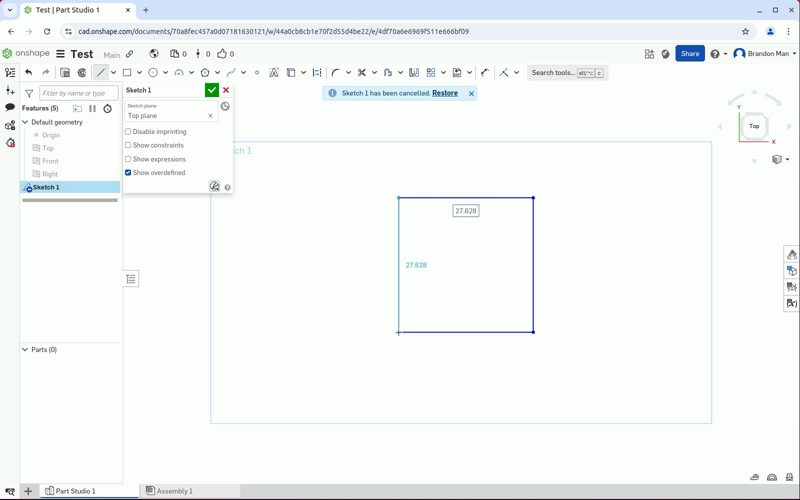
key(esc)
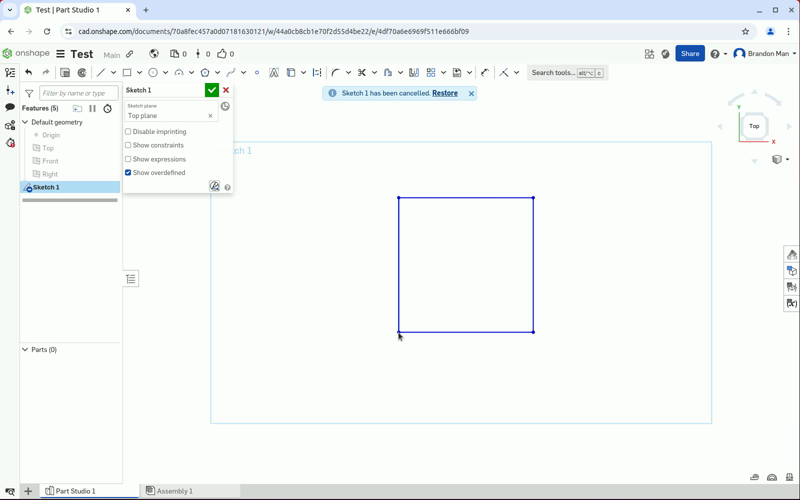
mouse_move(470, 247)
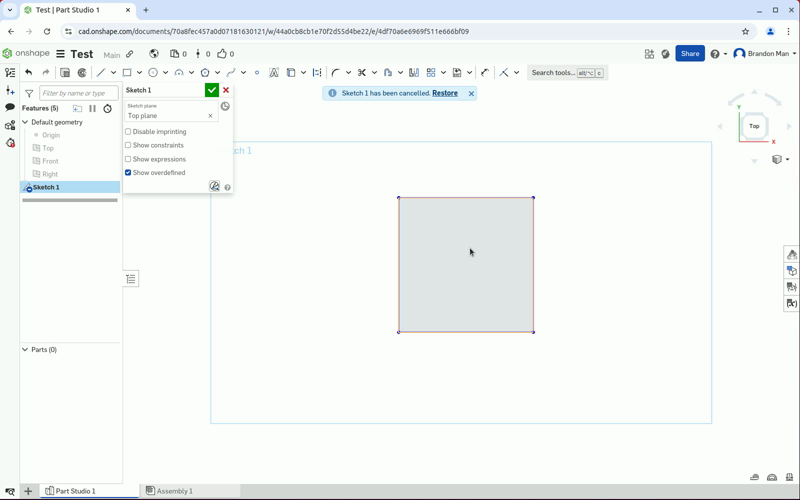
click(470, 247)
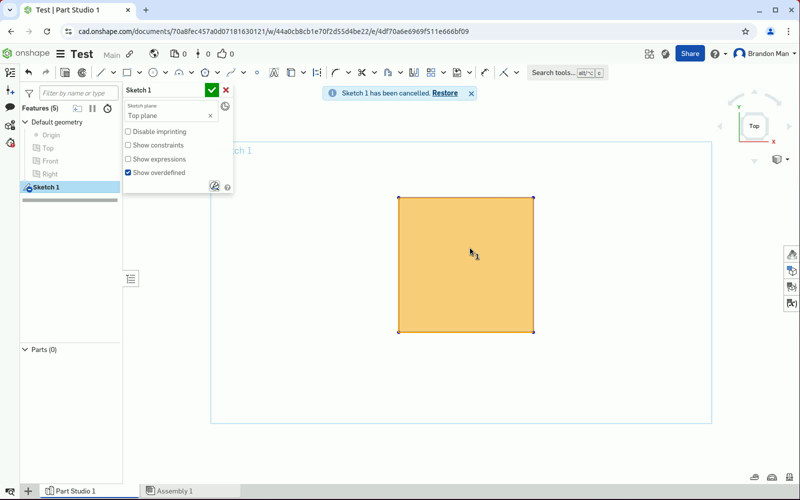
mouse_move(73, 352)
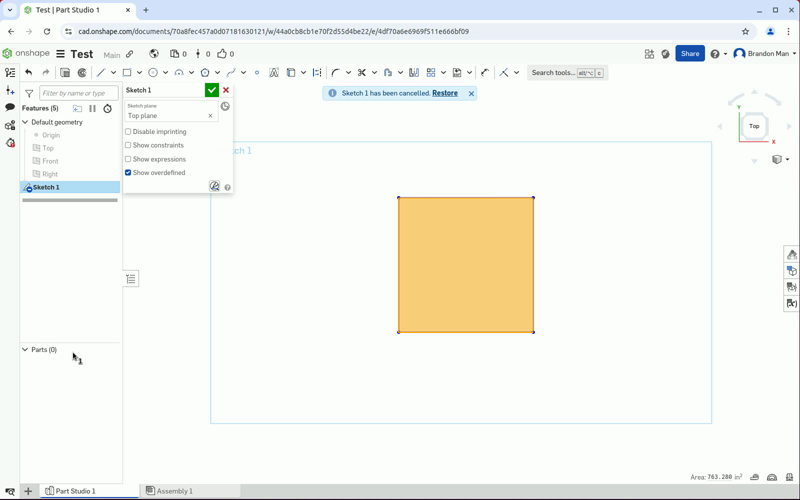
key(shift+y)
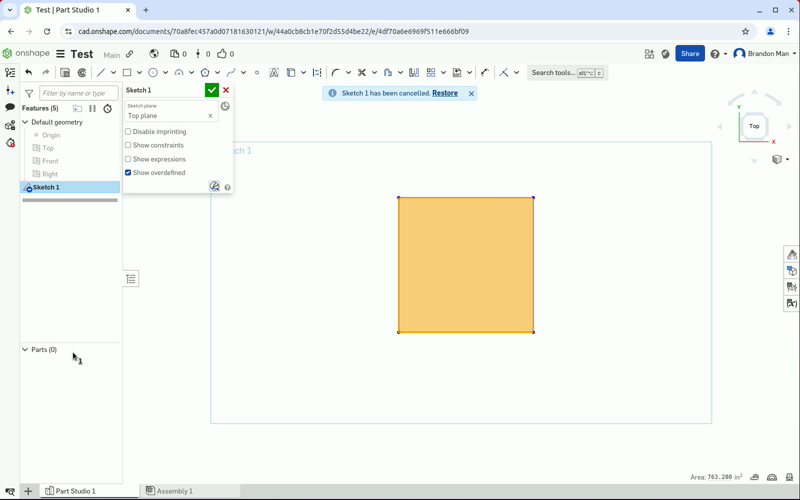
key(shift+e)
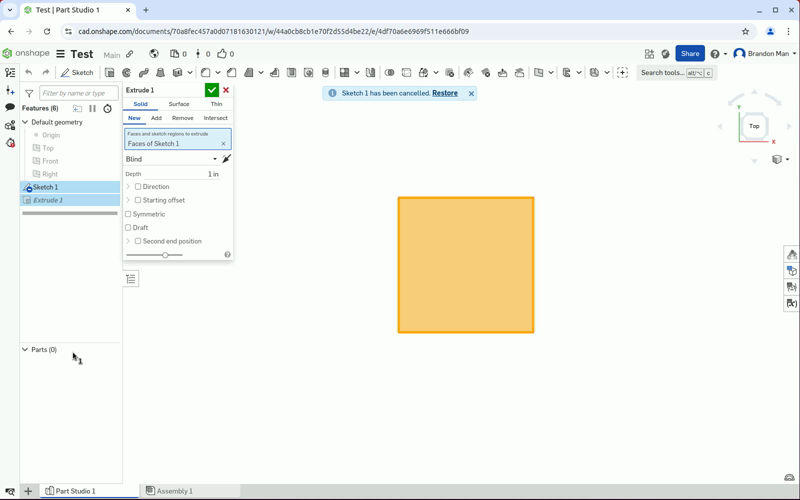
mouse_move(143, 106)
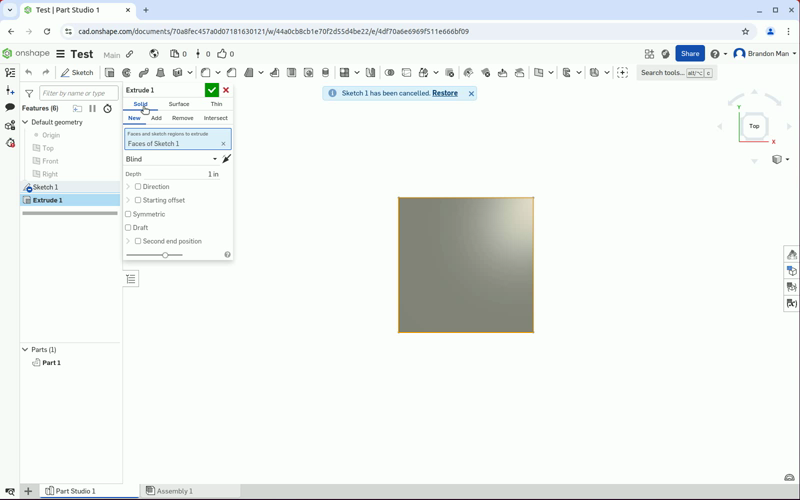
click(143, 106)
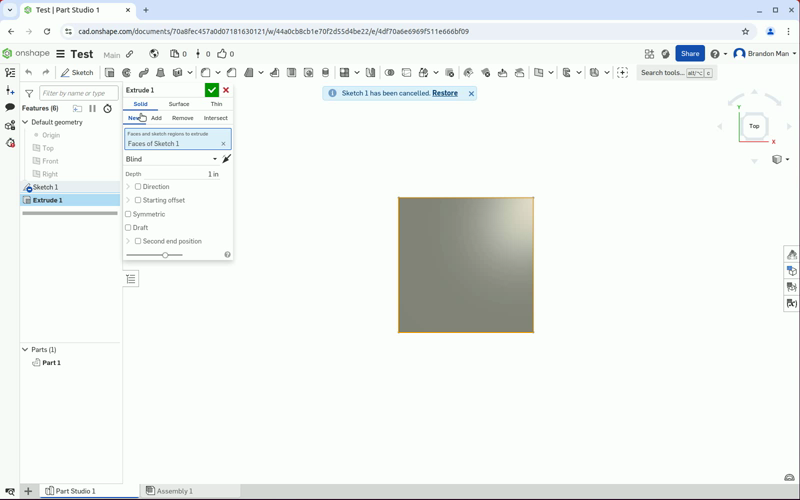
mouse_move(137, 120)
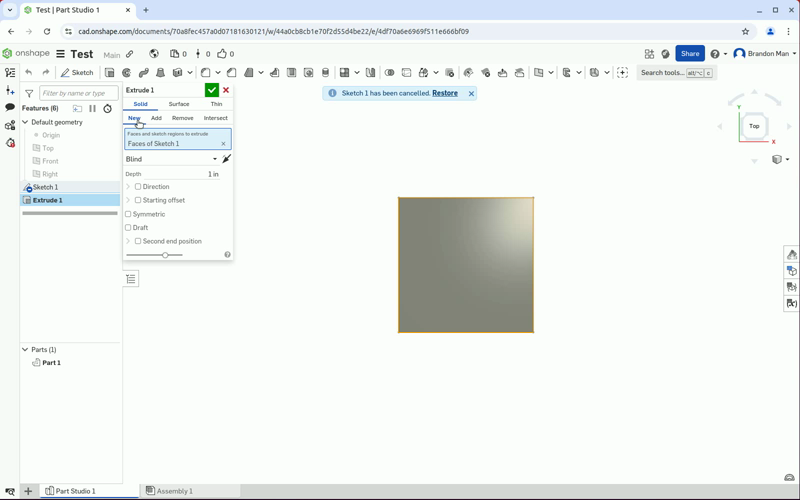
click(137, 120)
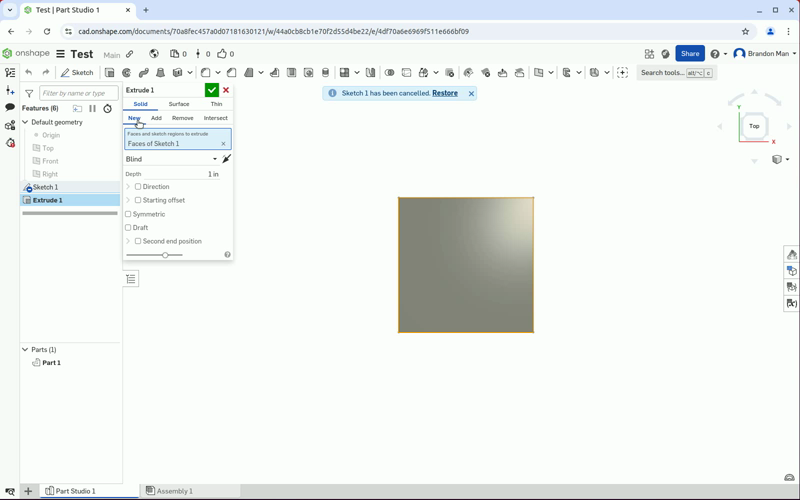
key(tab, 4)
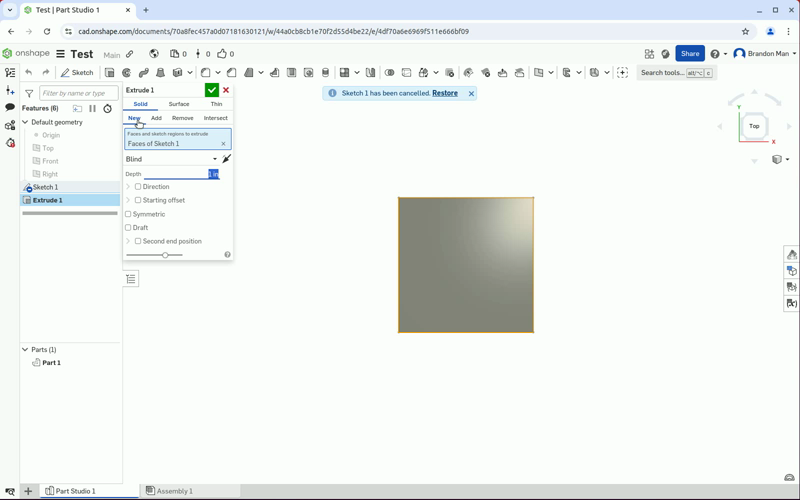
text(4.574)
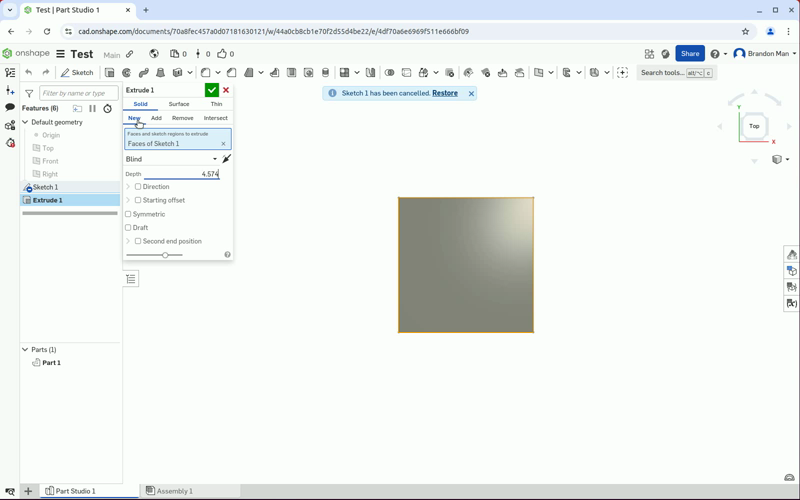
key(enter)
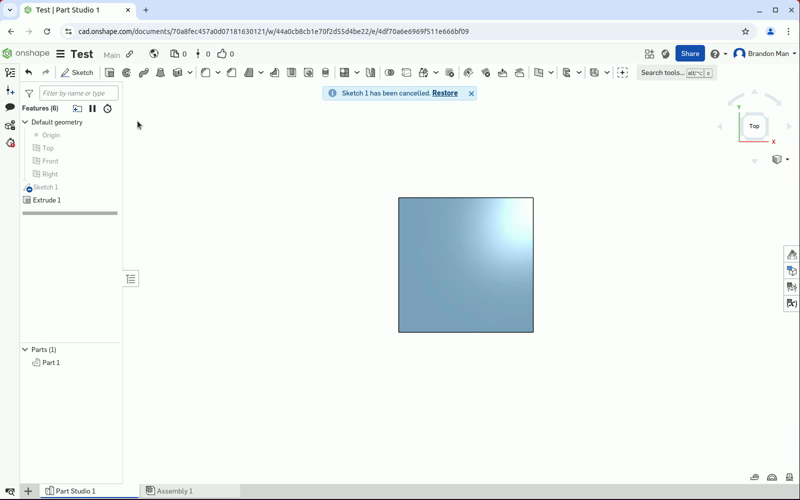
key(shift+h)
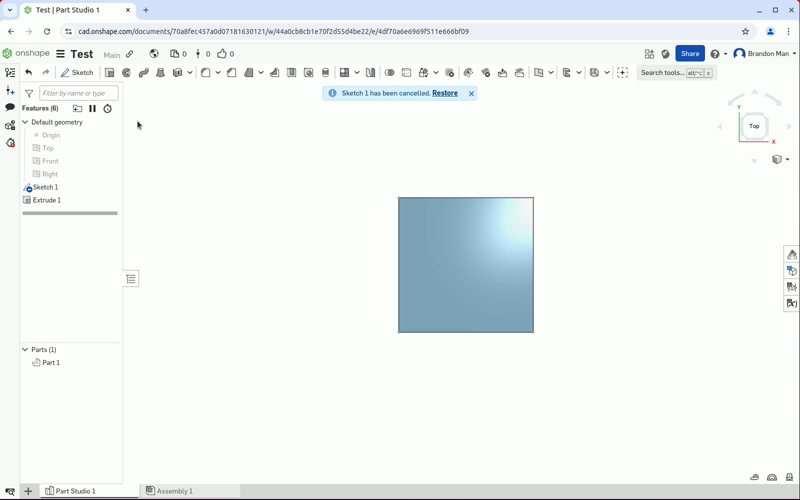
key(shift+h)
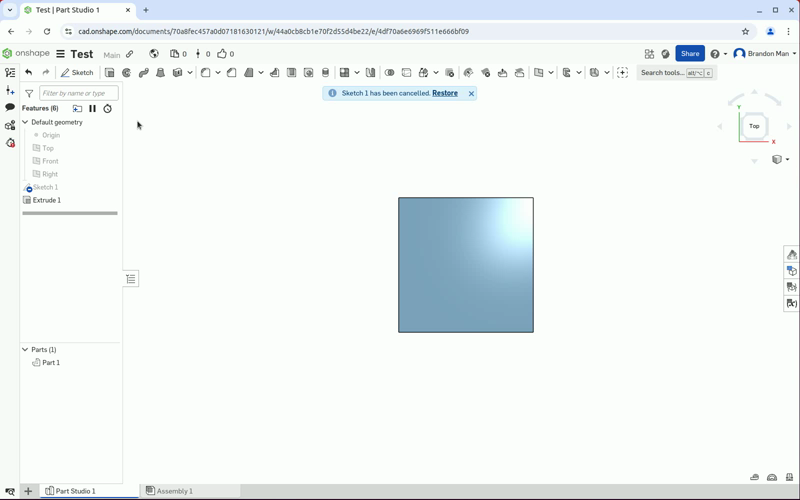
mouse_move(73, 189)
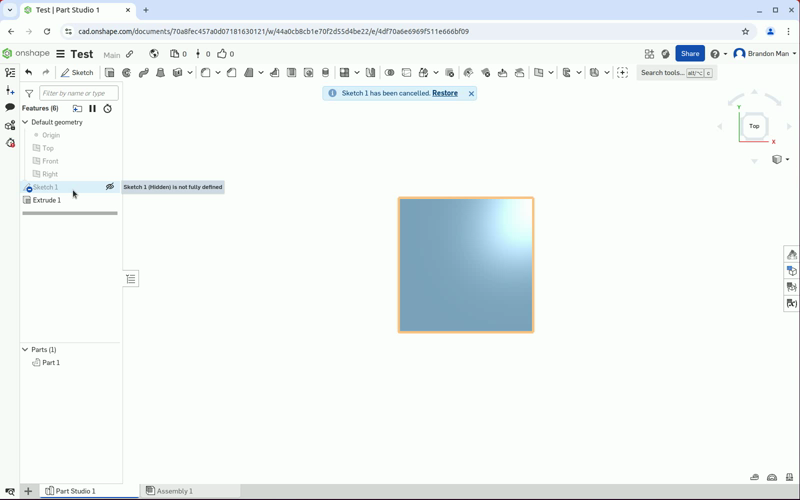
click(73, 189)
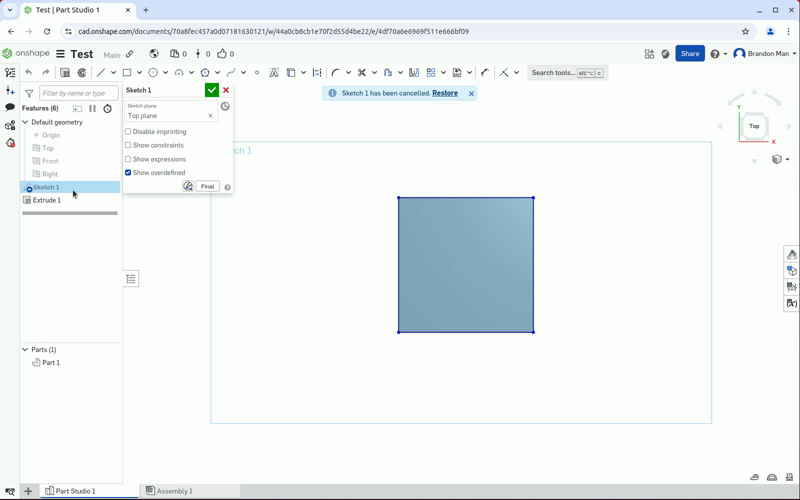
mouse_move(229, 92)
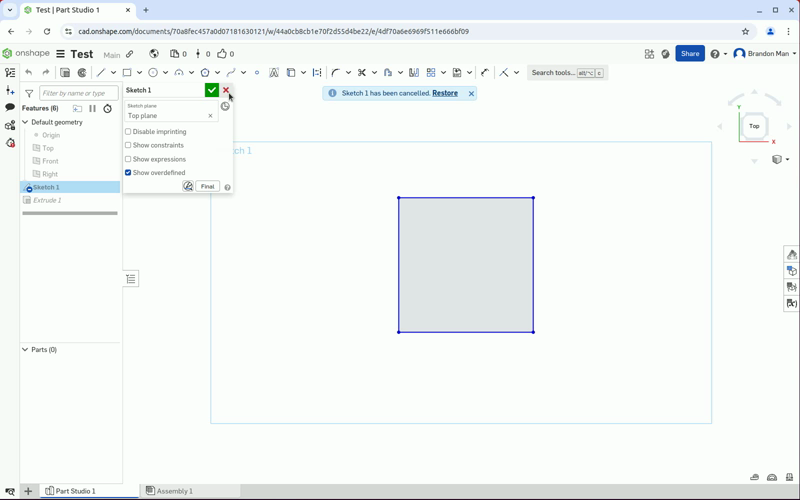
click(229, 92)
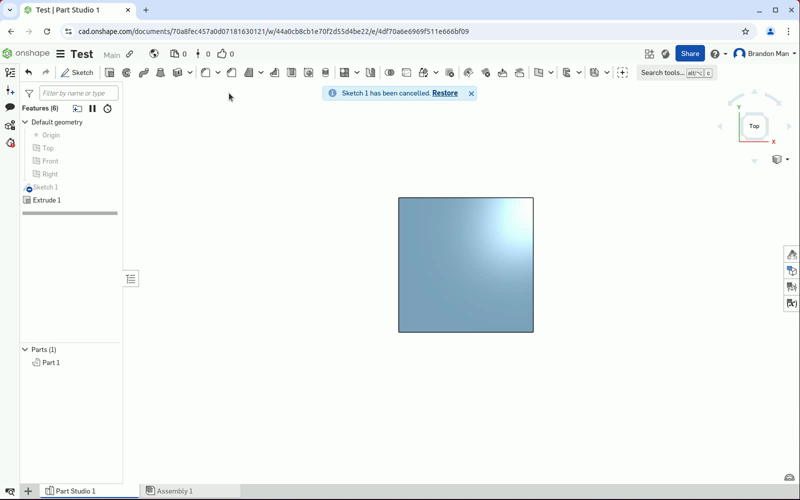
mouse_move(541, 75)
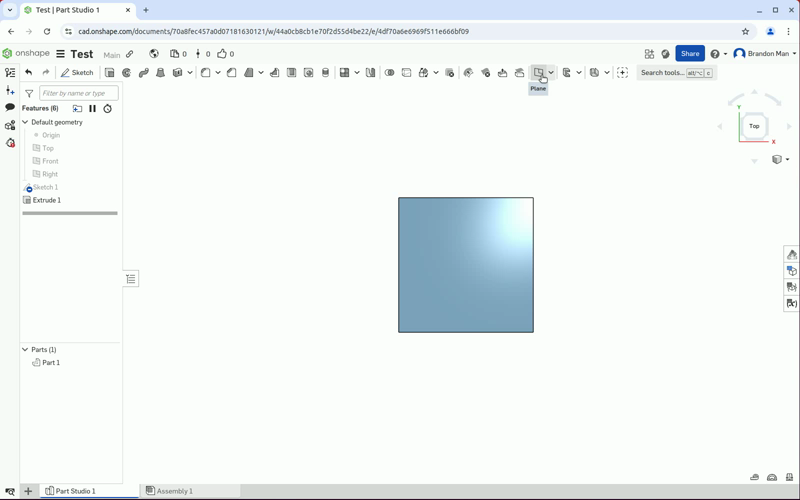
click(541, 75)
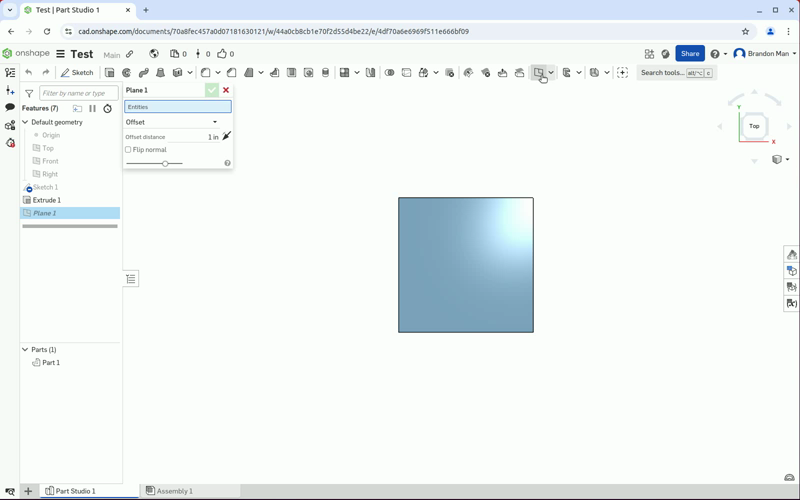
mouse_move(73, 150)
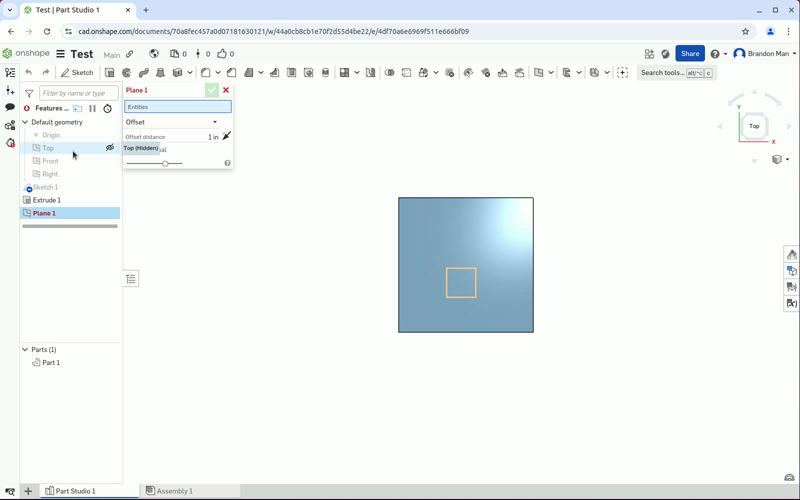
click(73, 150)
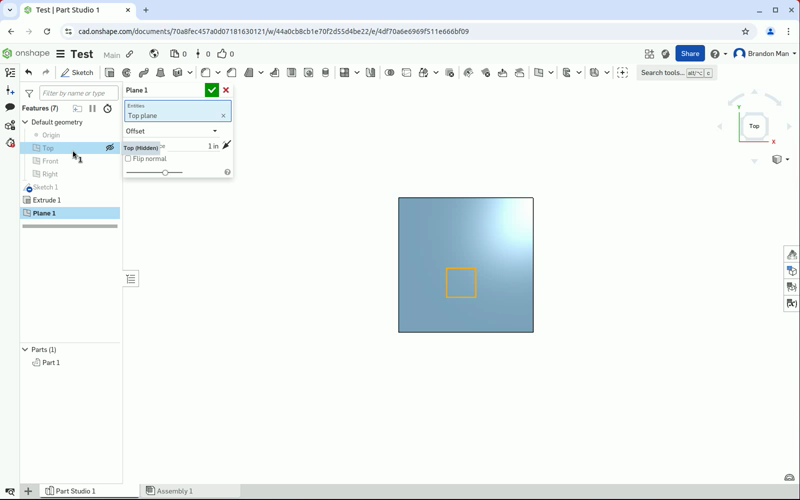
key(tab, 2)
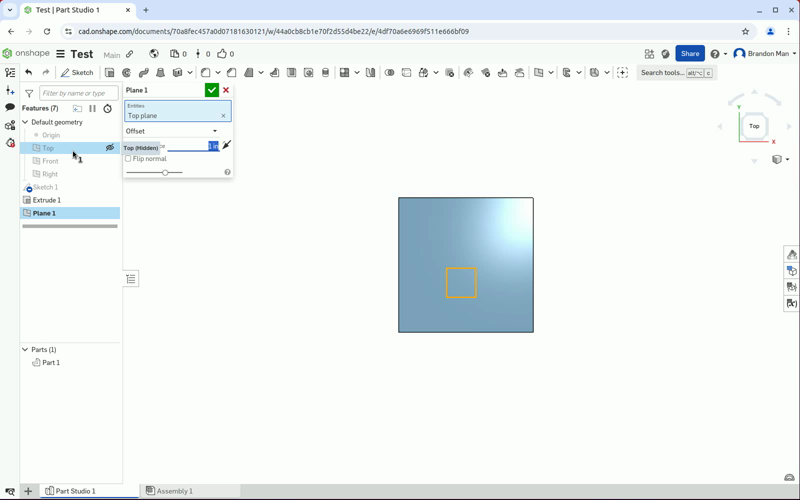
text(4.56)
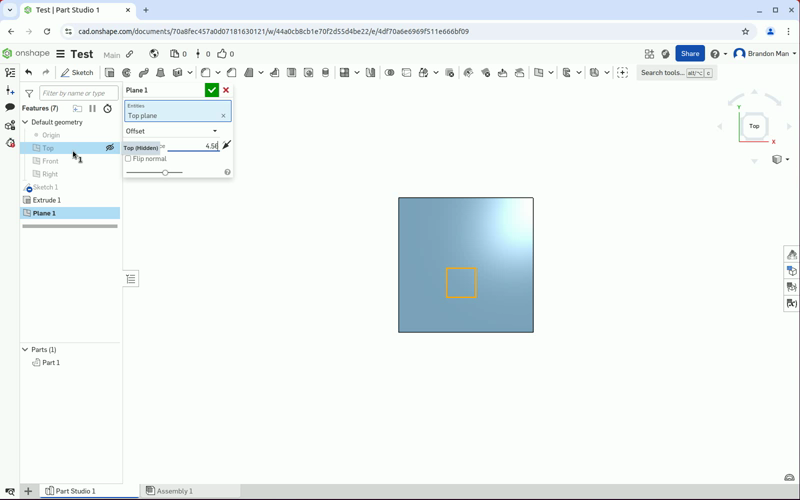
key(enter, 2)
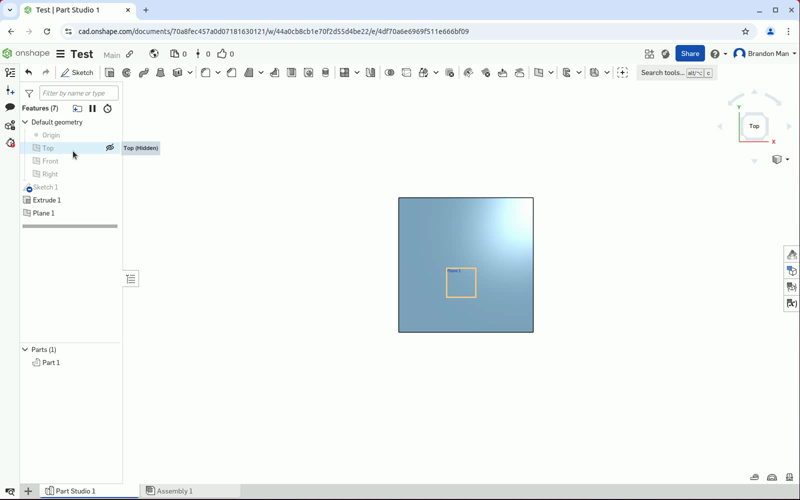
key(shift+s)
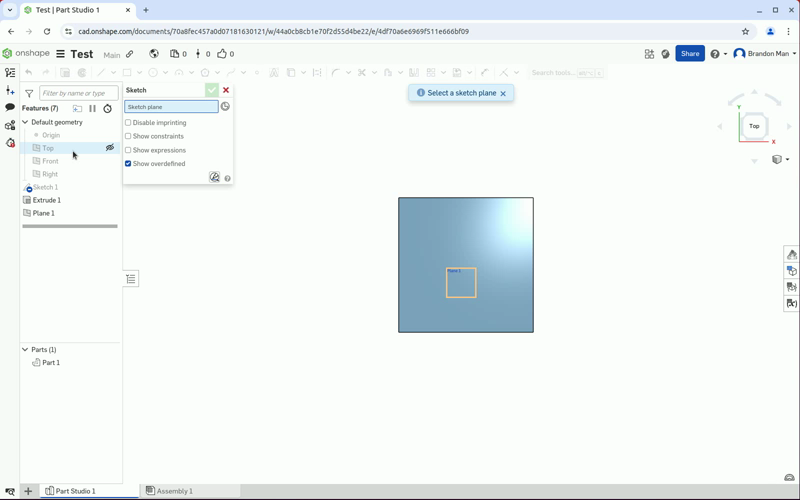
mouse_move(73, 215)
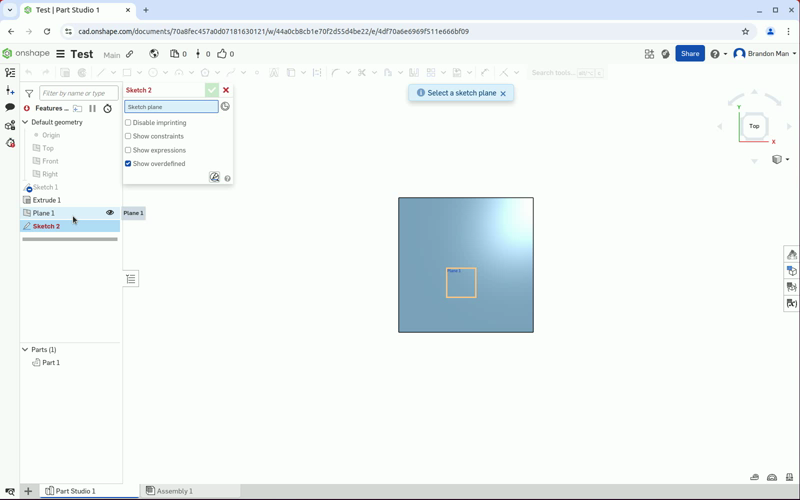
click(73, 215)
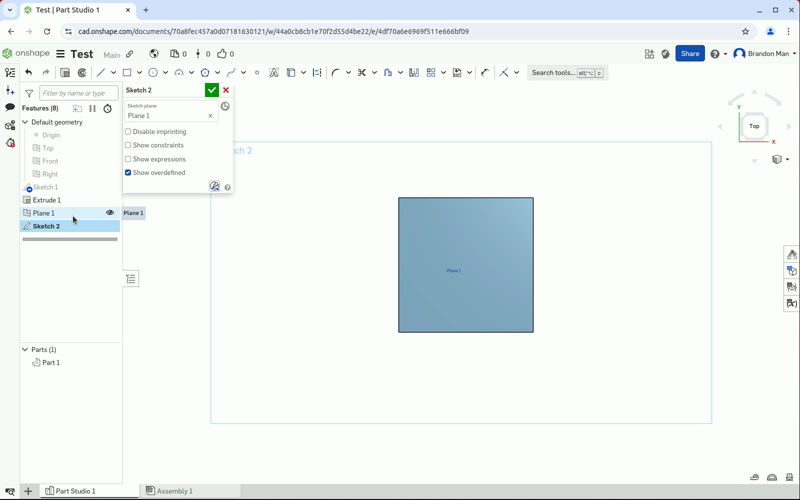
mouse_move(73, 352)
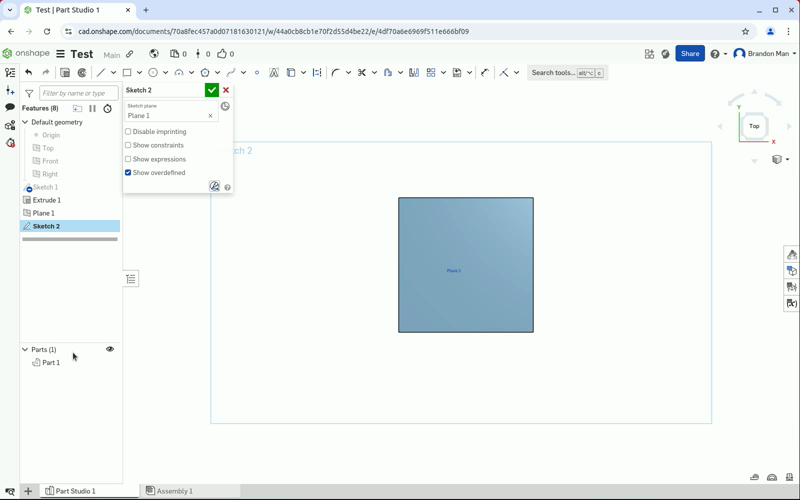
key(y)
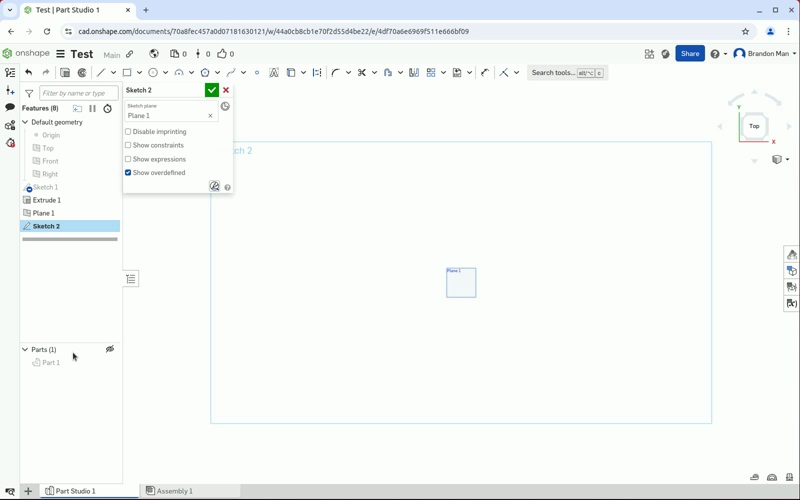
key(l)
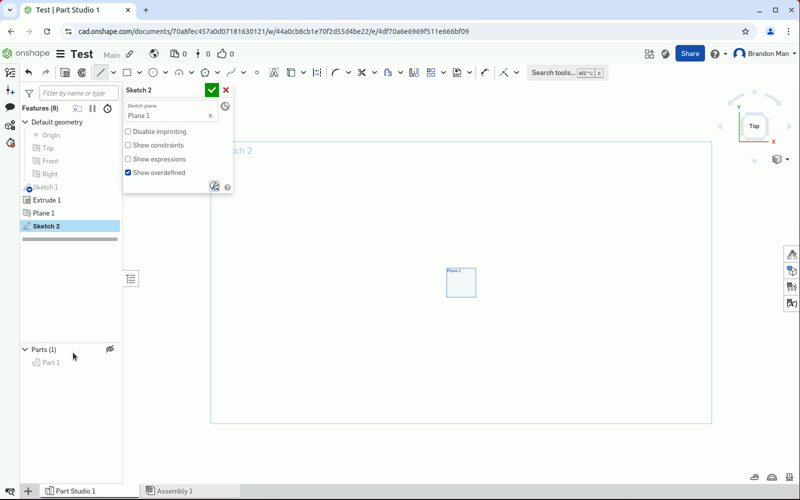
key_down(shift)
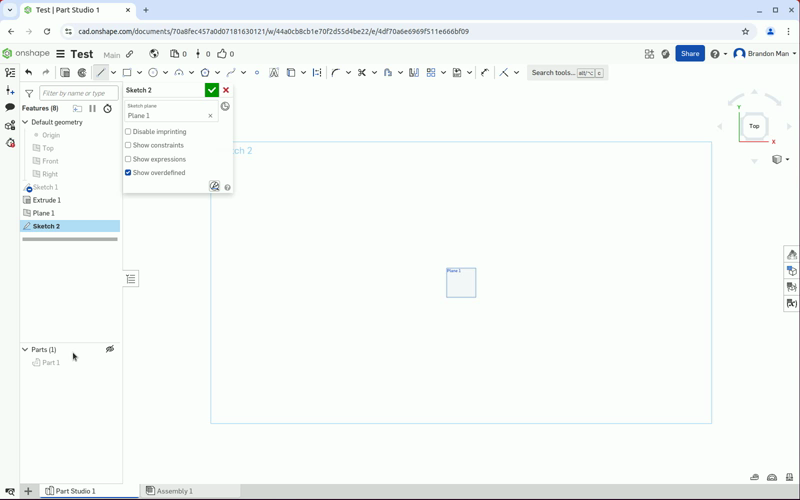
mouse_move(398, 332)
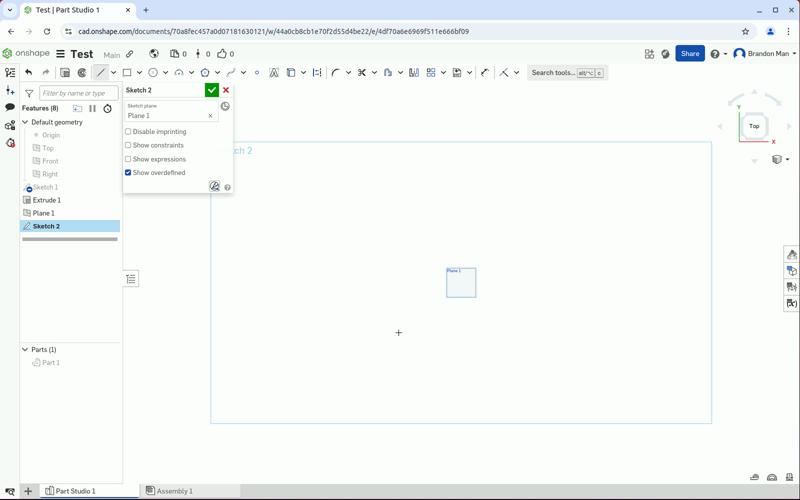
click(398, 332)
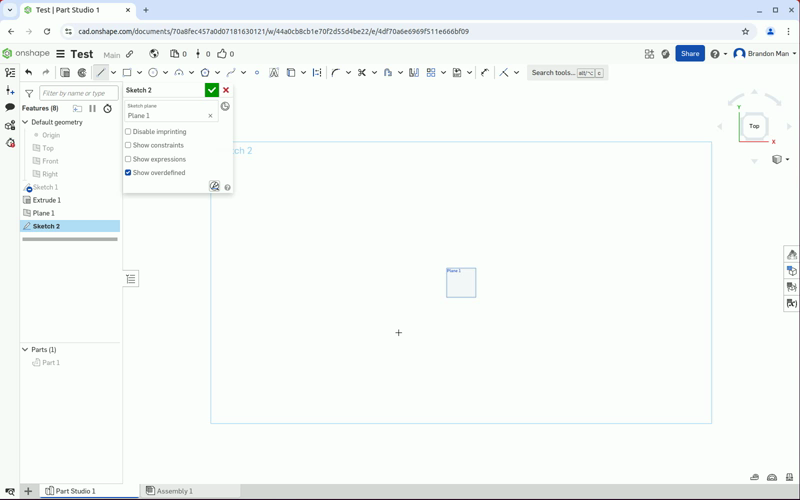
key_up(shift)
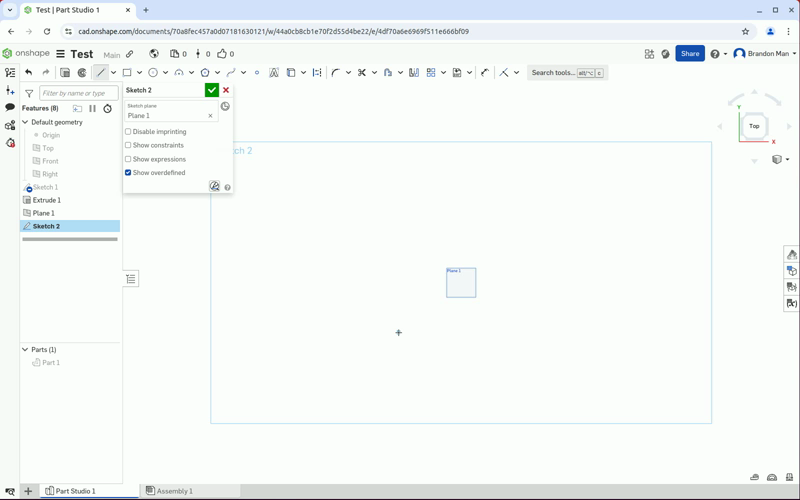
key_down(shift)
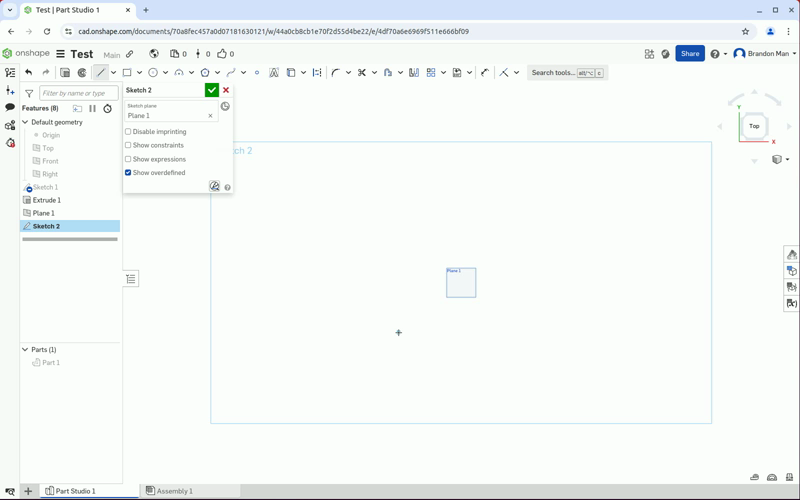
mouse_move(428, 332)
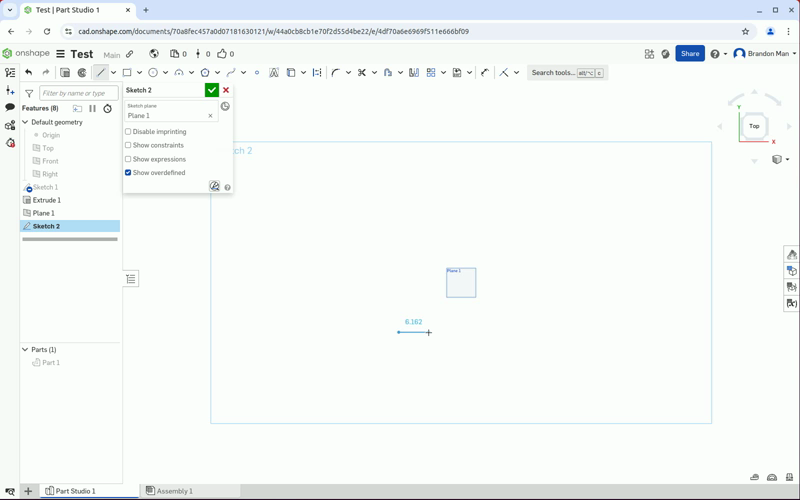
mouse_move(444, 332)
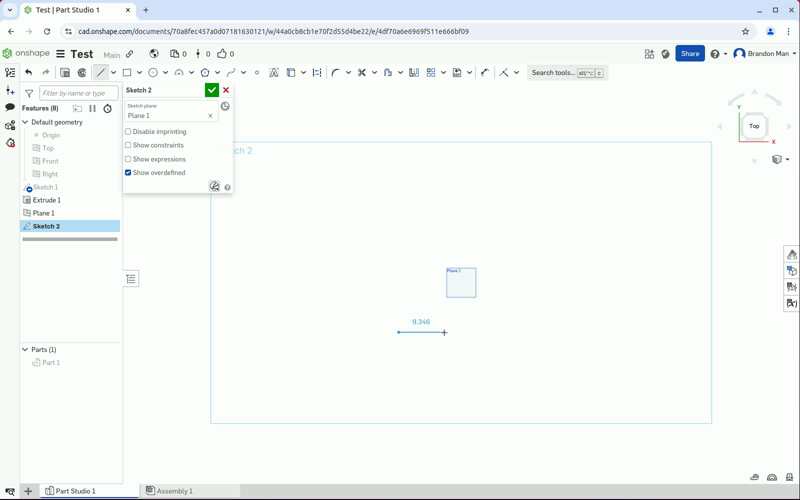
click(444, 332)
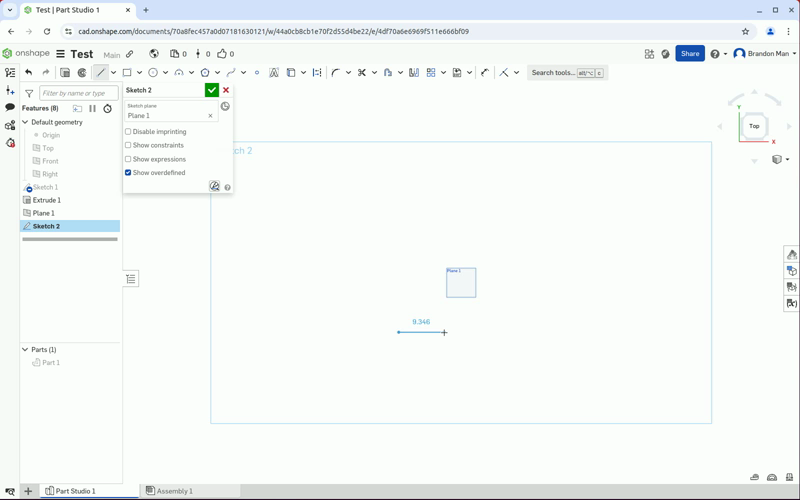
key_up(shift)
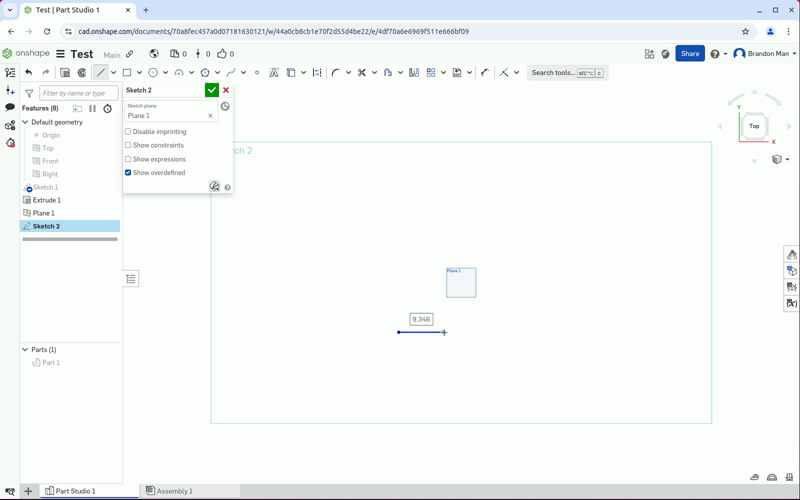
key_down(shift)
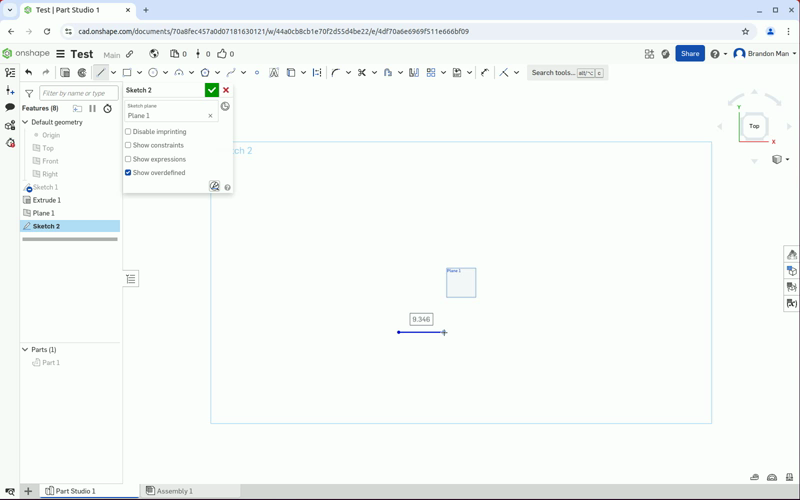
mouse_move(474, 332)
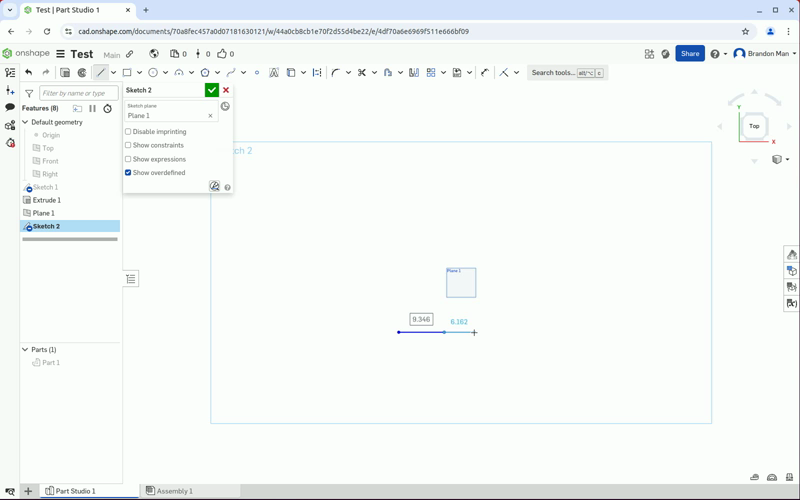
mouse_move(444, 286)
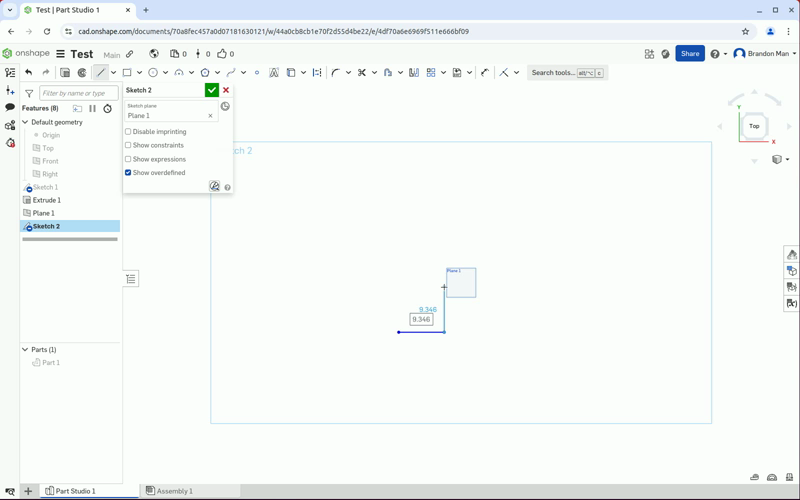
click(444, 286)
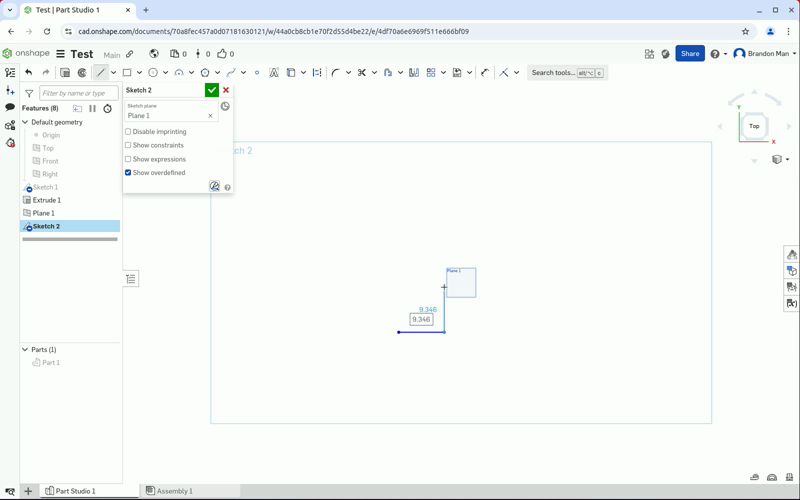
key_up(shift)
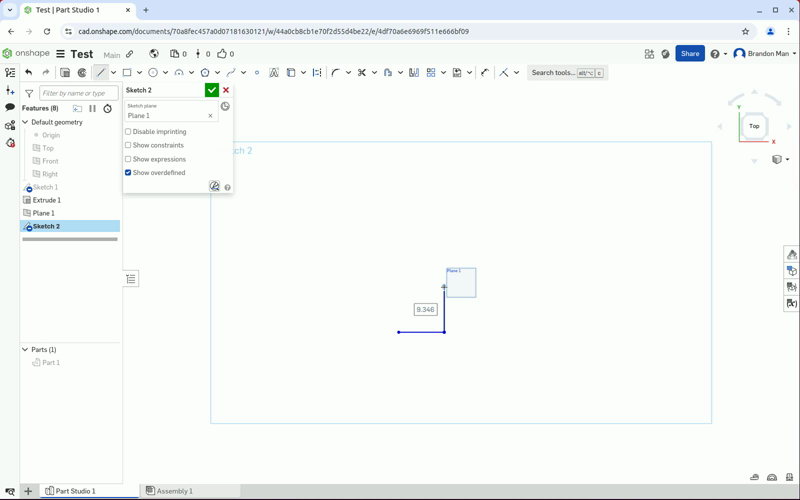
key_down(shift)
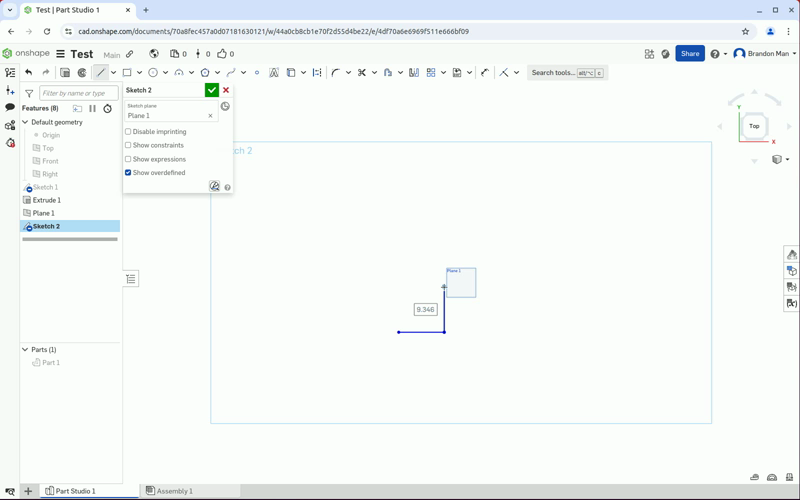
mouse_move(474, 286)
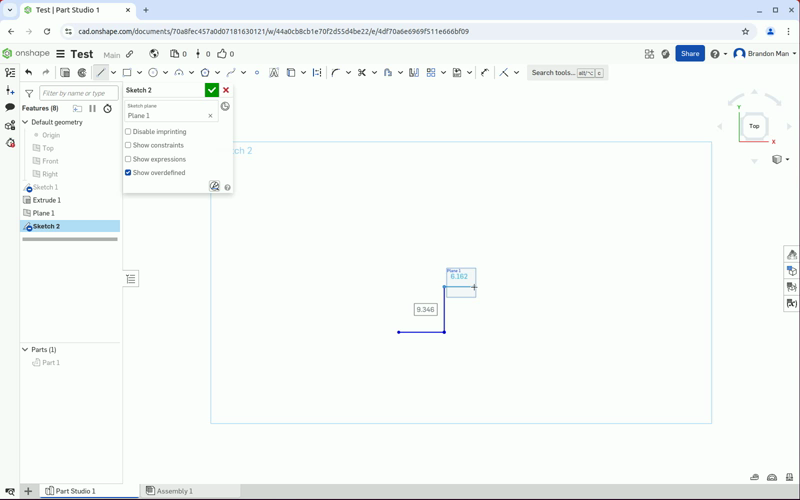
mouse_move(398, 286)
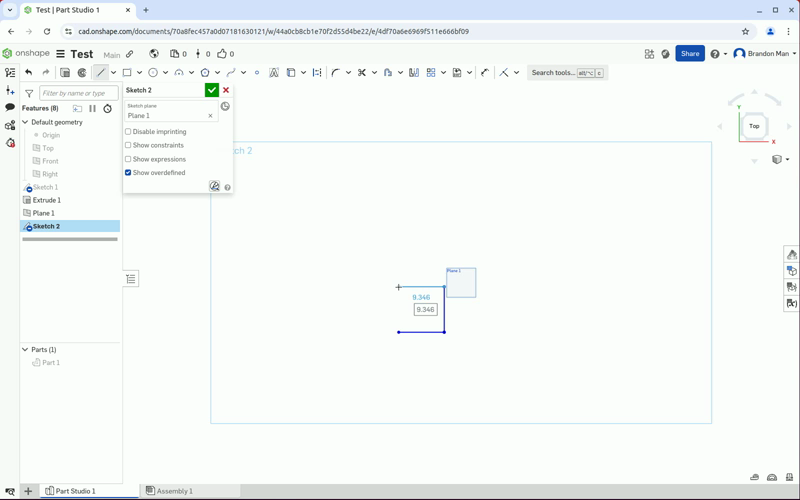
click(398, 286)
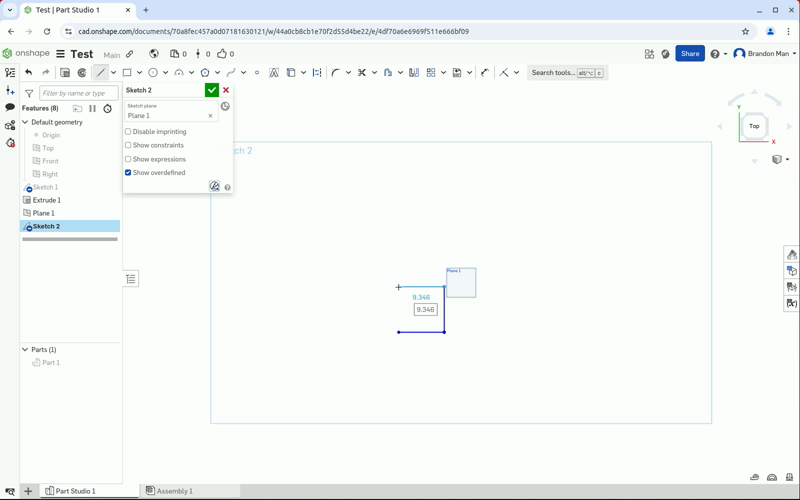
key_up(shift)
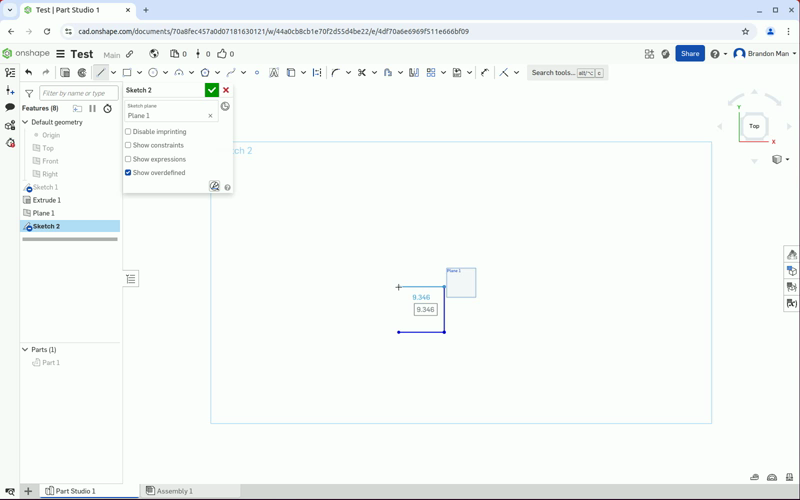
mouse_move(428, 286)
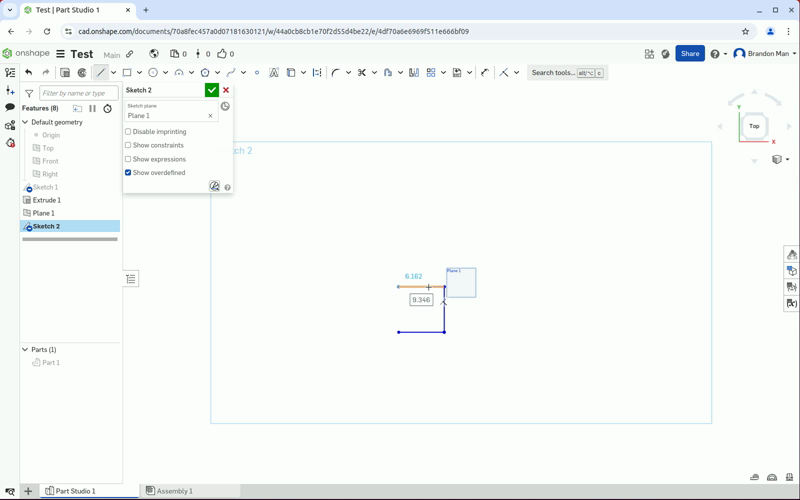
key_down(shift)
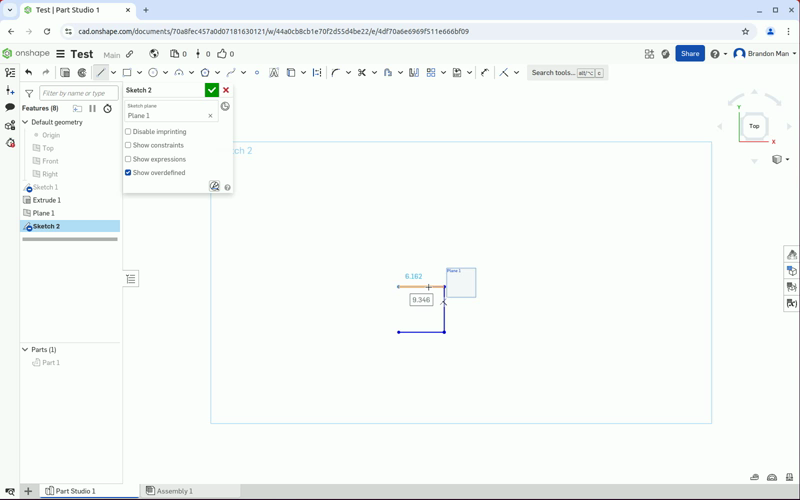
mouse_move(398, 332)
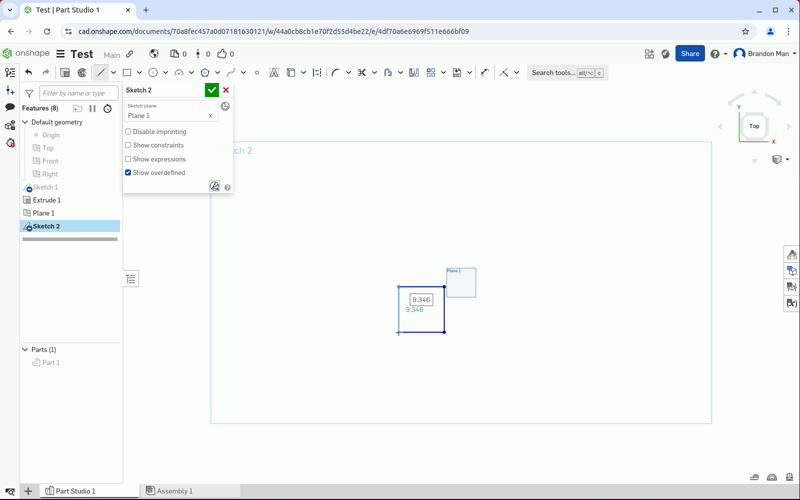
key_up(shift)
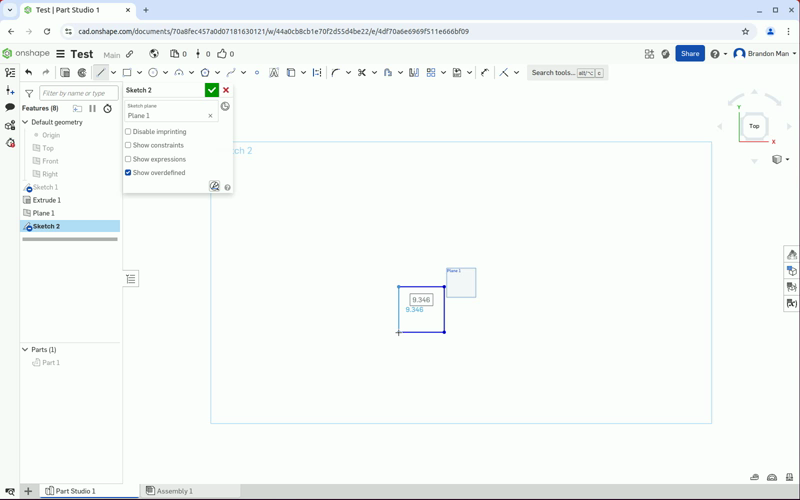
click(398, 332)
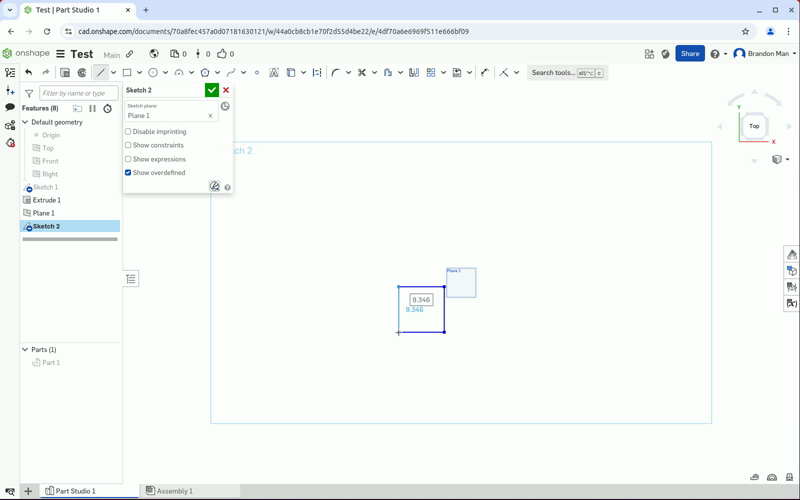
key(esc)
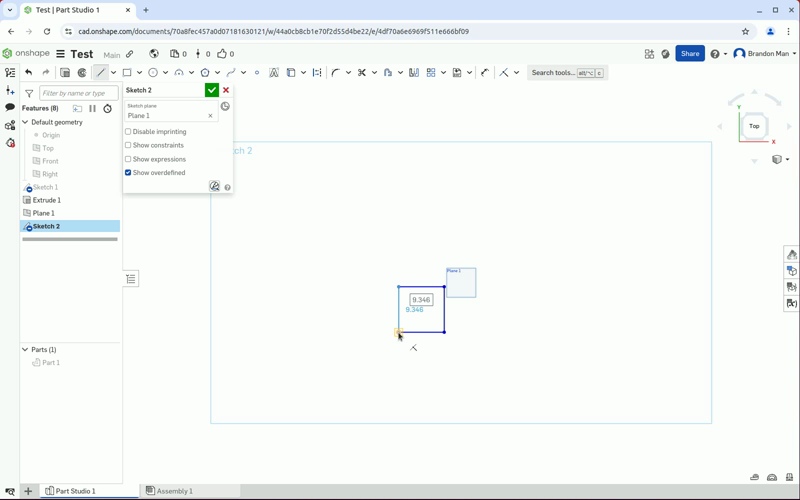
mouse_move(403, 292)
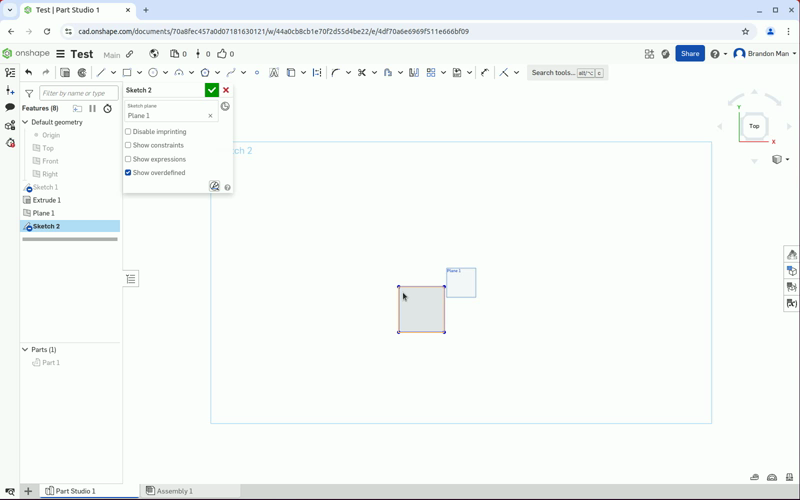
click(403, 292)
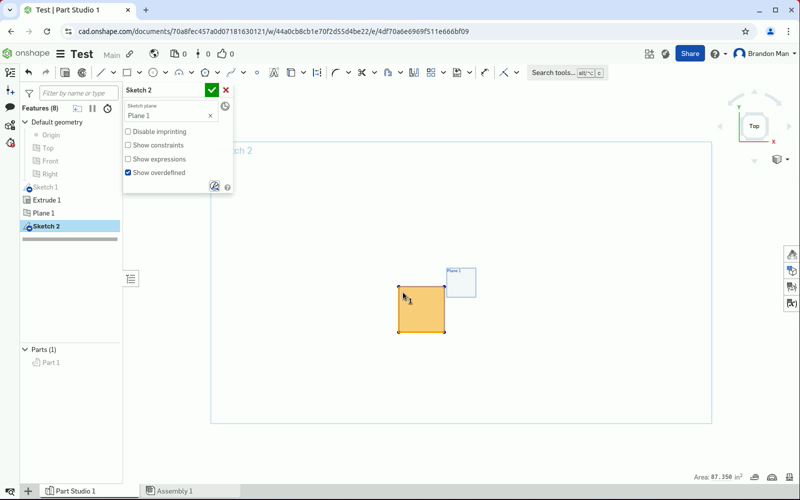
mouse_move(73, 352)
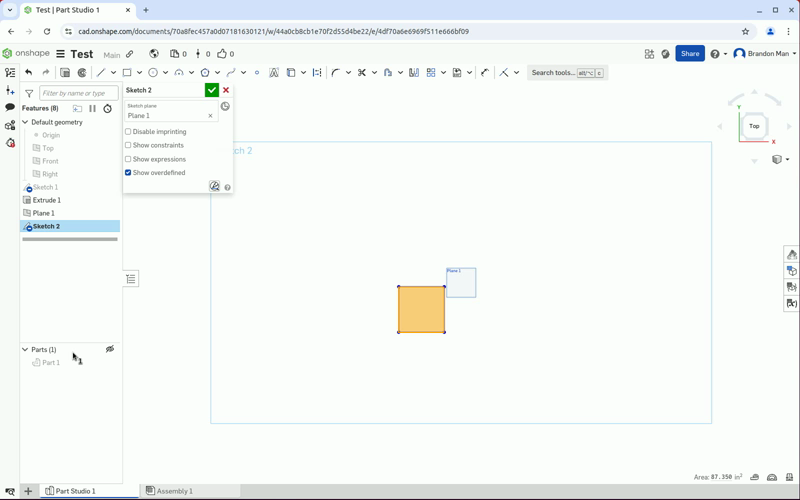
key(shift+y)
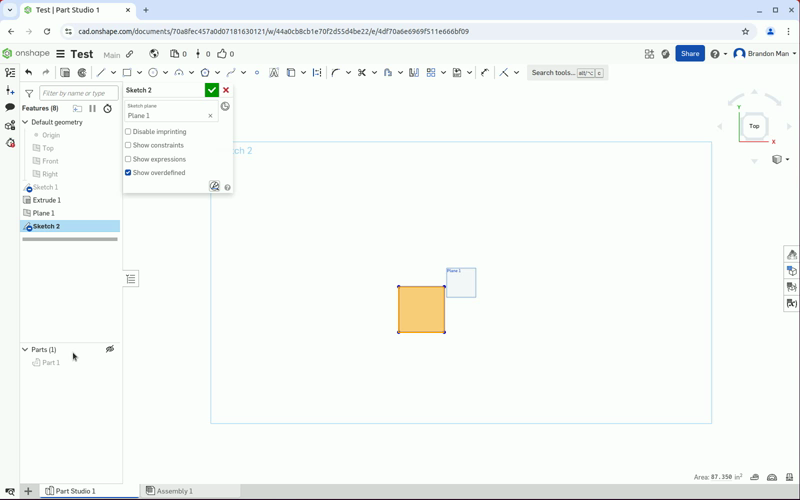
key(shift+e)
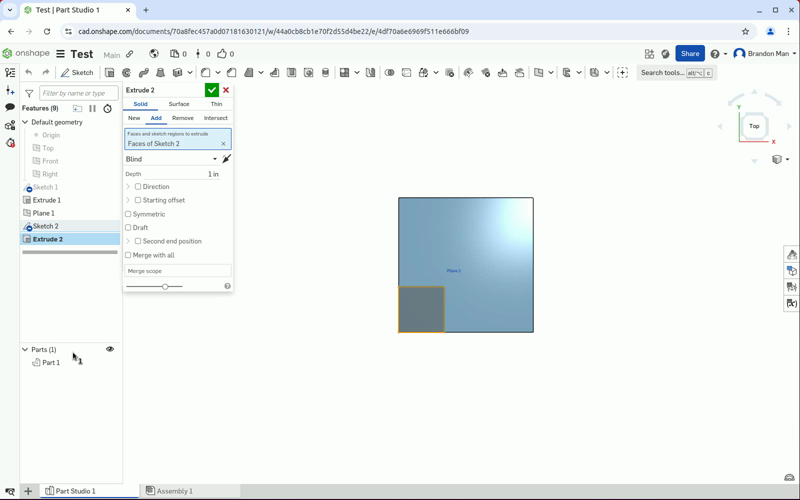
mouse_move(143, 106)
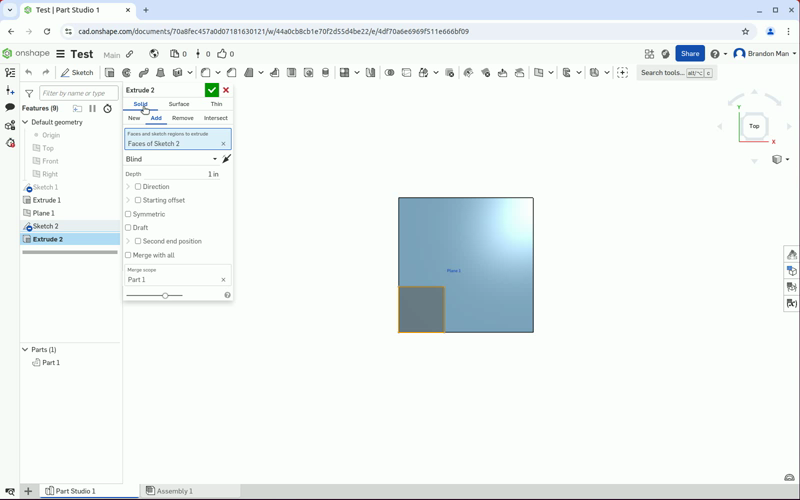
click(143, 106)
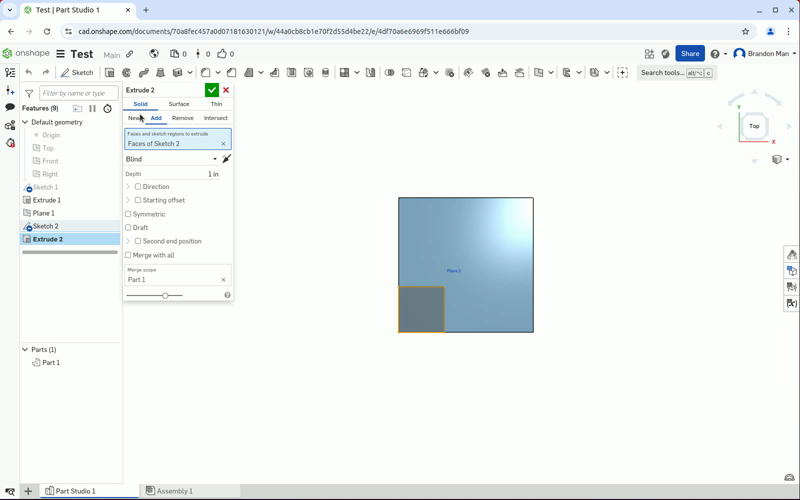
mouse_move(137, 120)
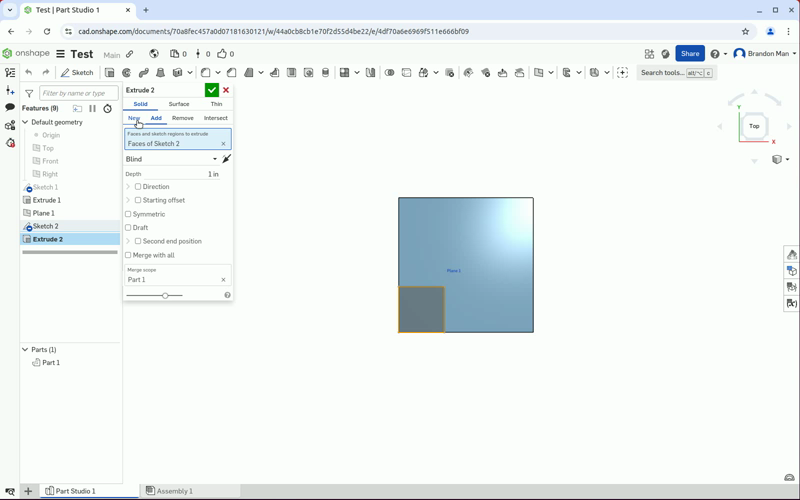
click(137, 120)
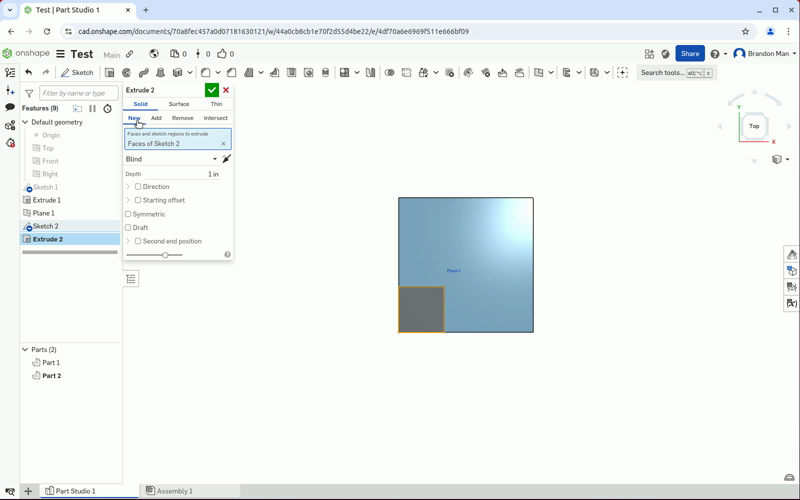
key(tab, 4)
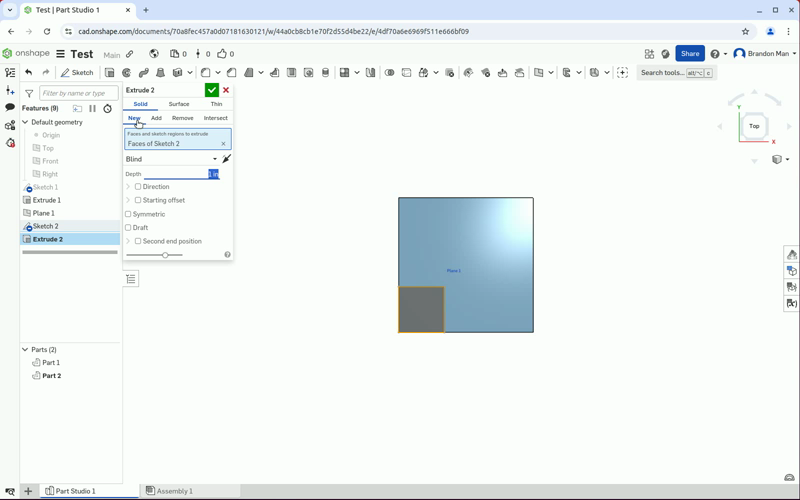
text(9.147)
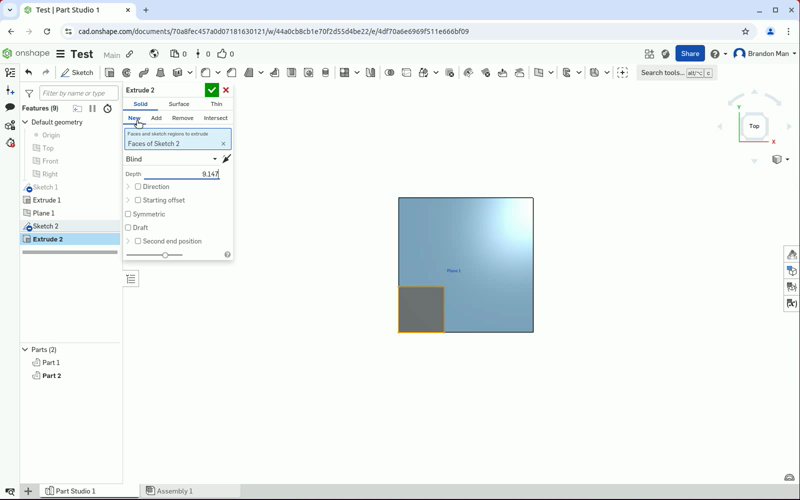
key(enter)
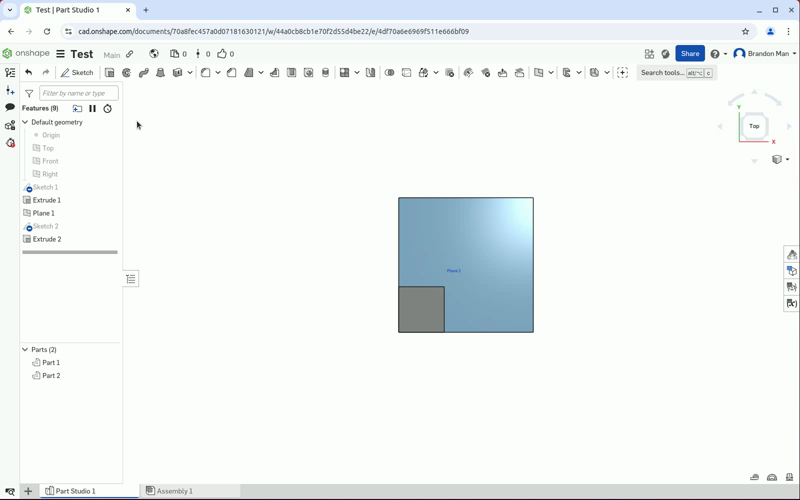
key(shift+h)
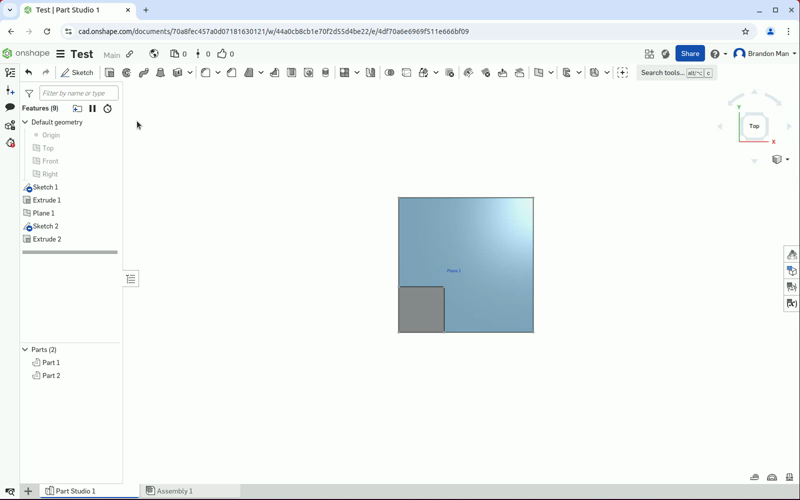
key(shift+h)
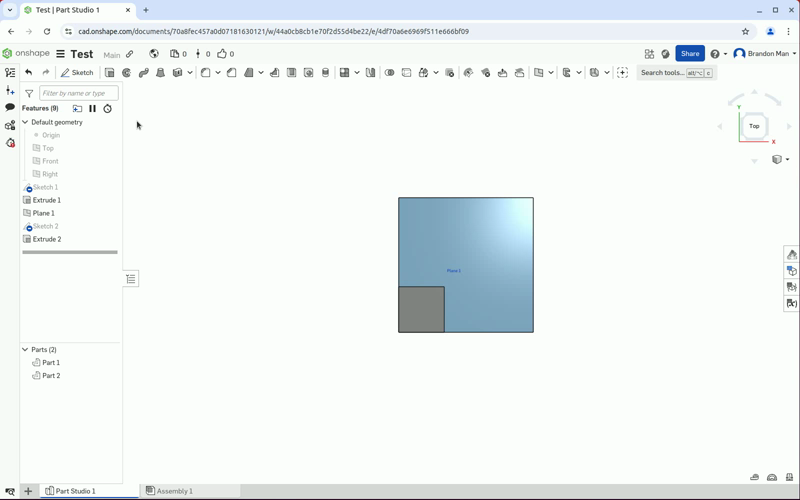
mouse_move(73, 189)
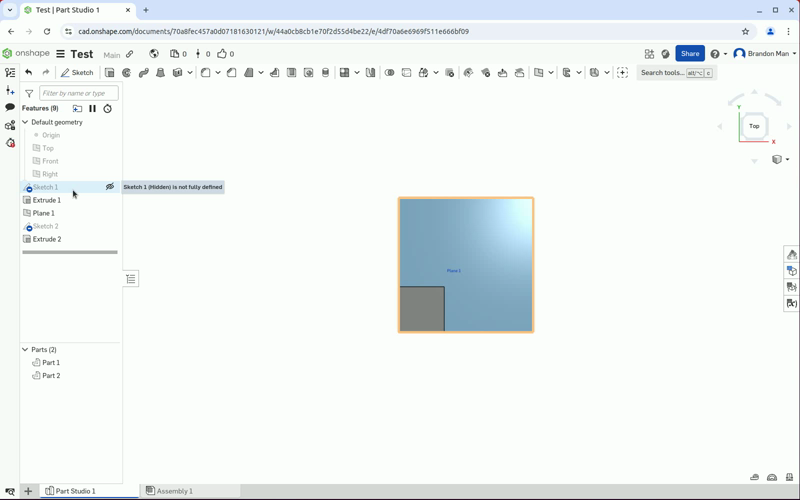
click(73, 189)
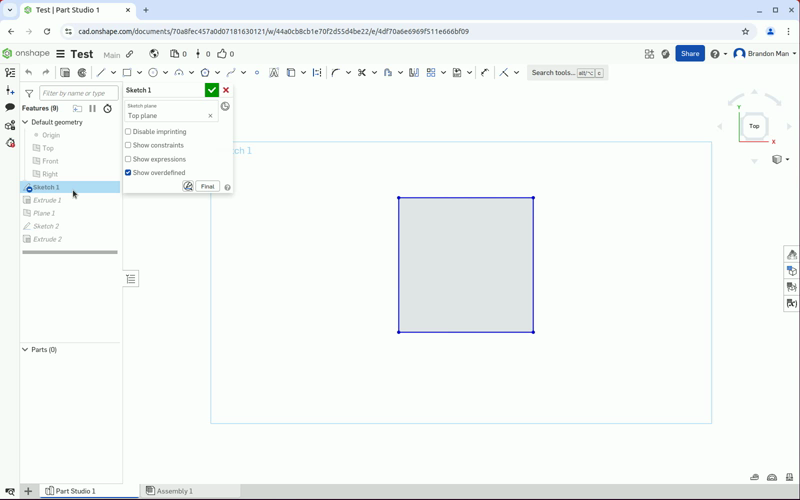
mouse_move(229, 92)
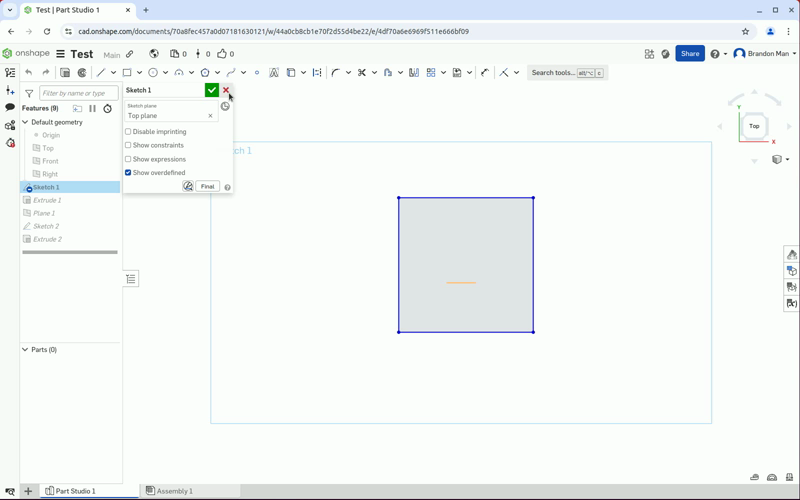
click(229, 92)
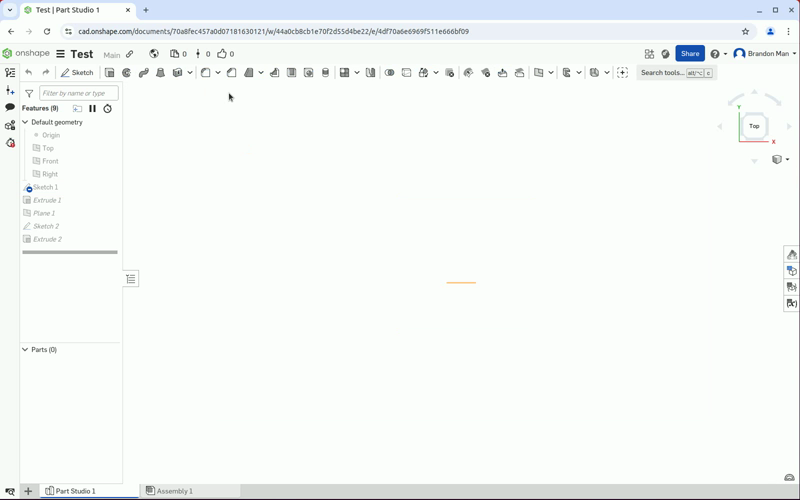
key(shift+s)
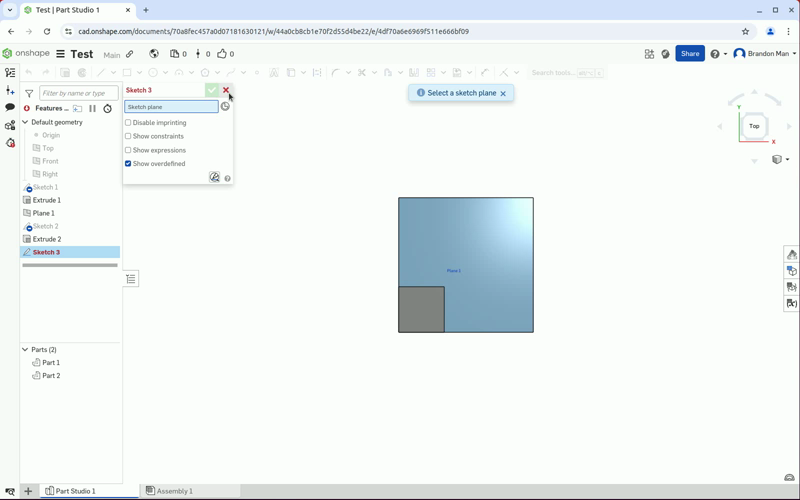
mouse_move(73, 215)
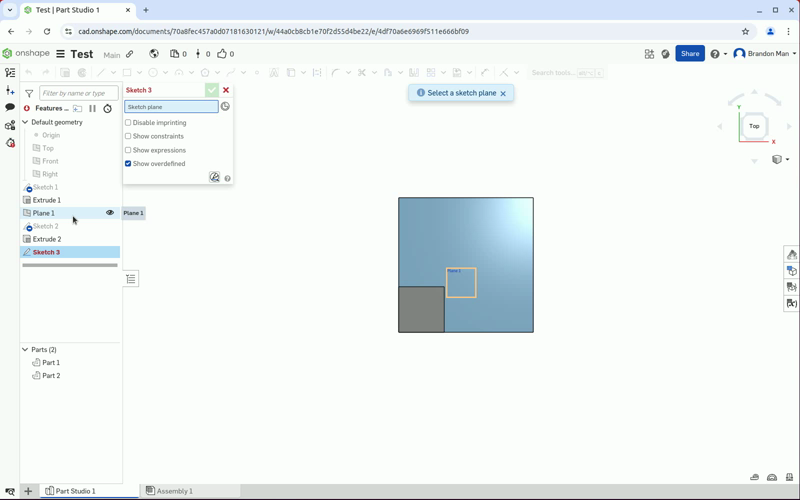
click(73, 215)
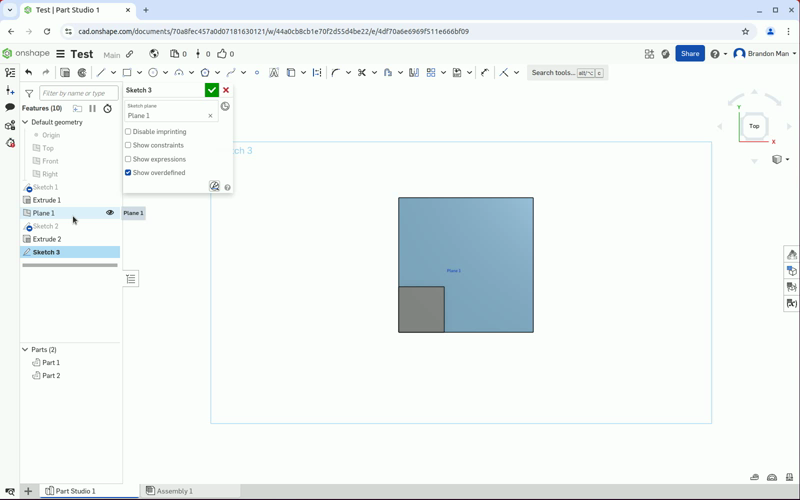
mouse_move(73, 352)
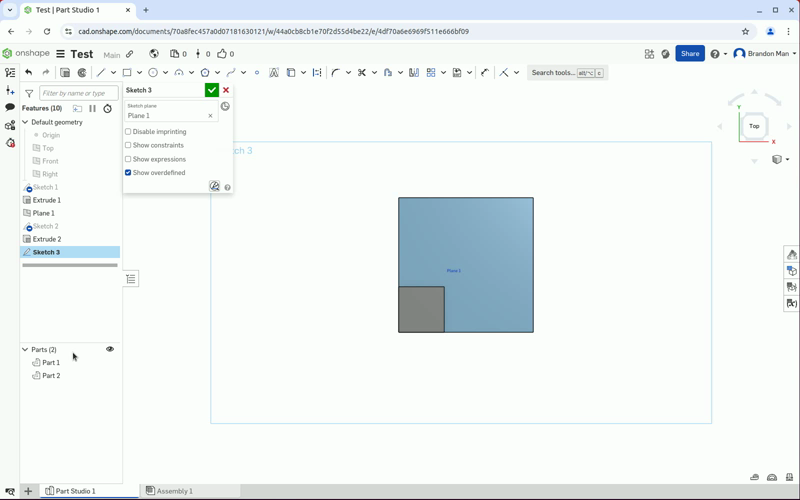
key(y)
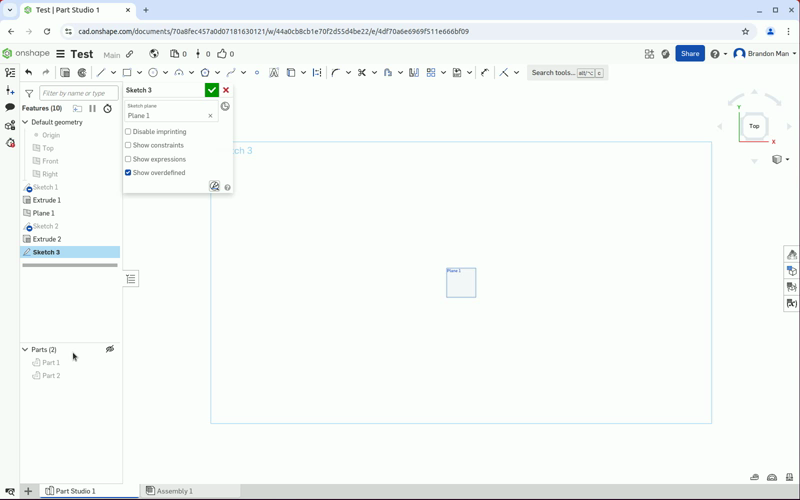
key(l)
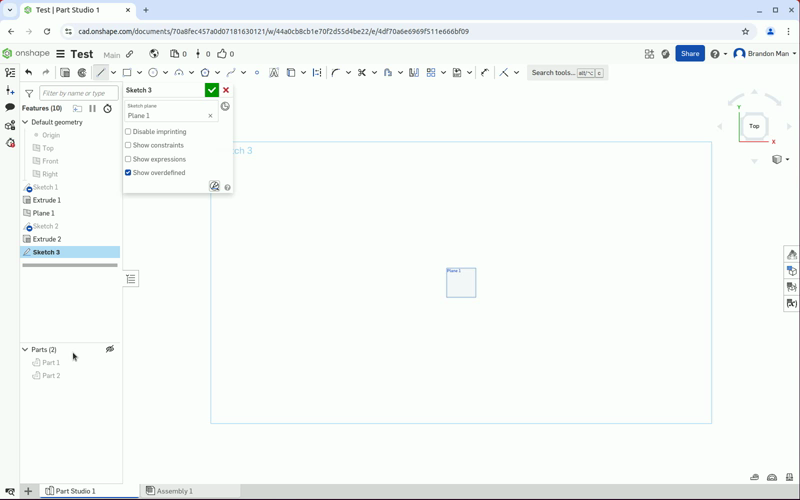
key_down(shift)
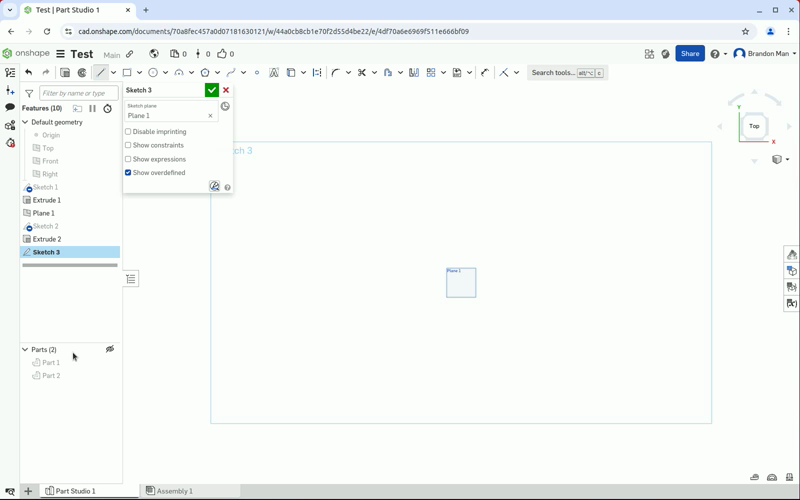
mouse_move(489, 332)
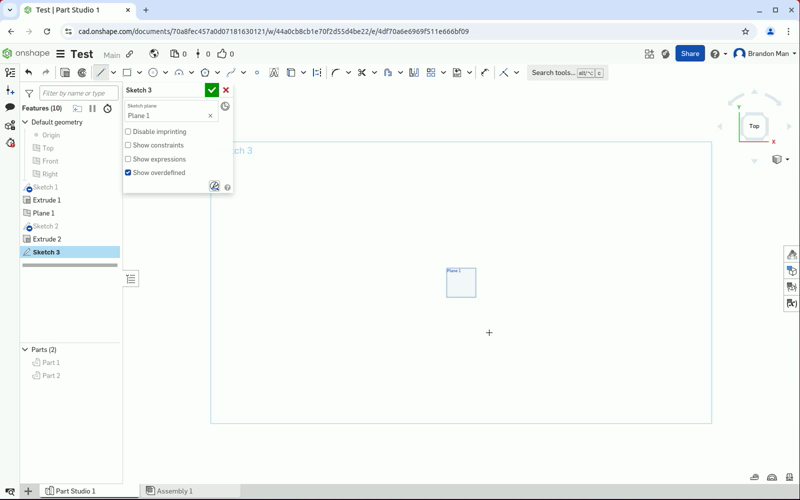
click(489, 332)
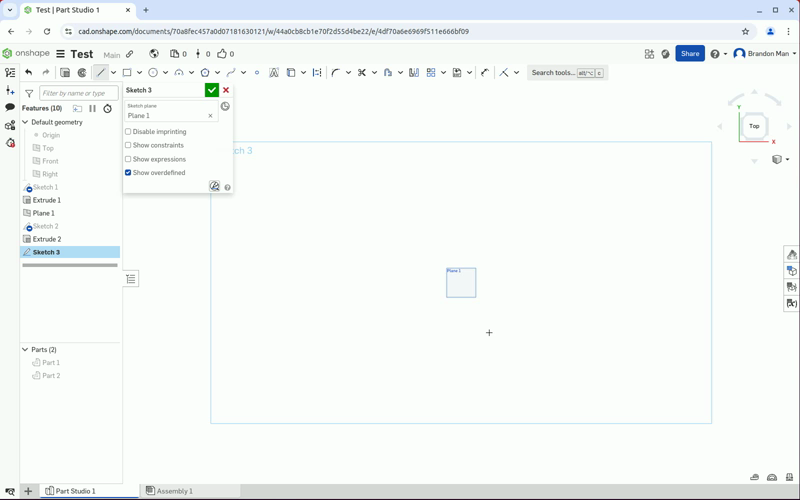
key_up(shift)
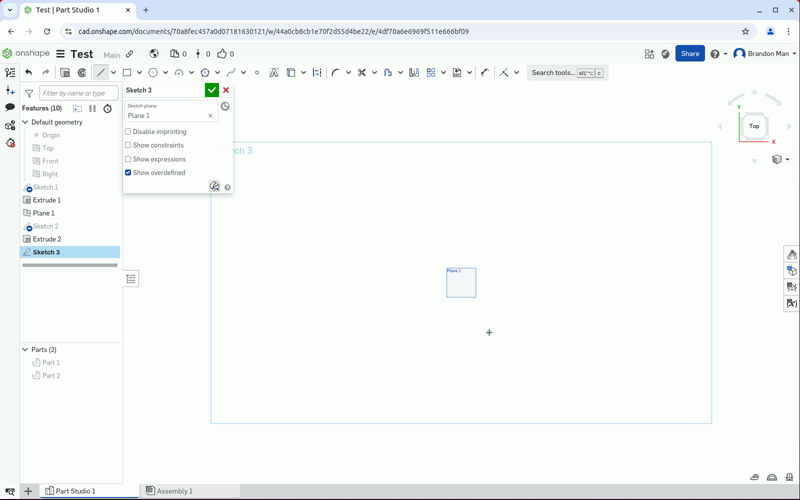
key_down(shift)
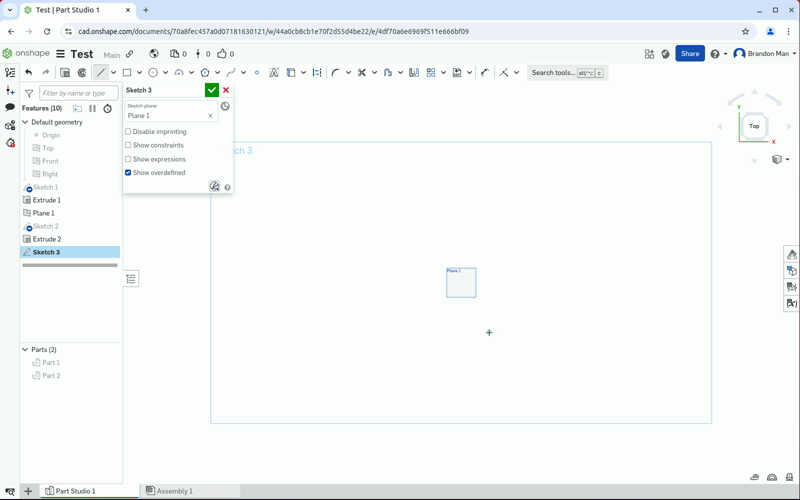
mouse_move(519, 332)
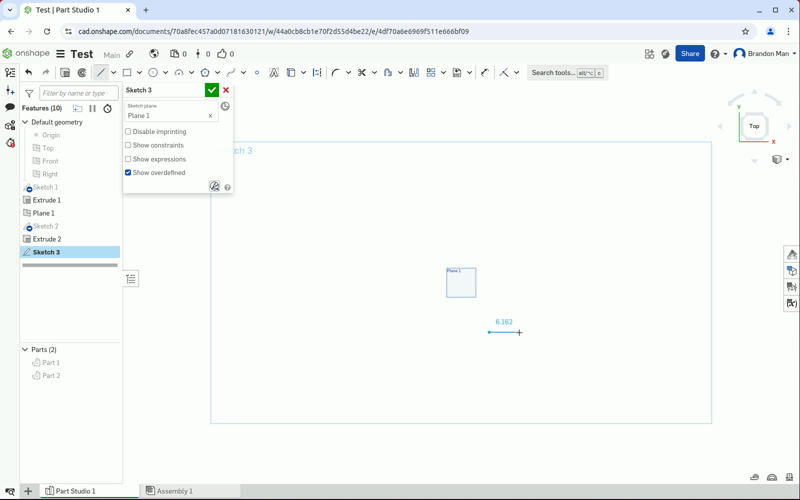
mouse_move(534, 332)
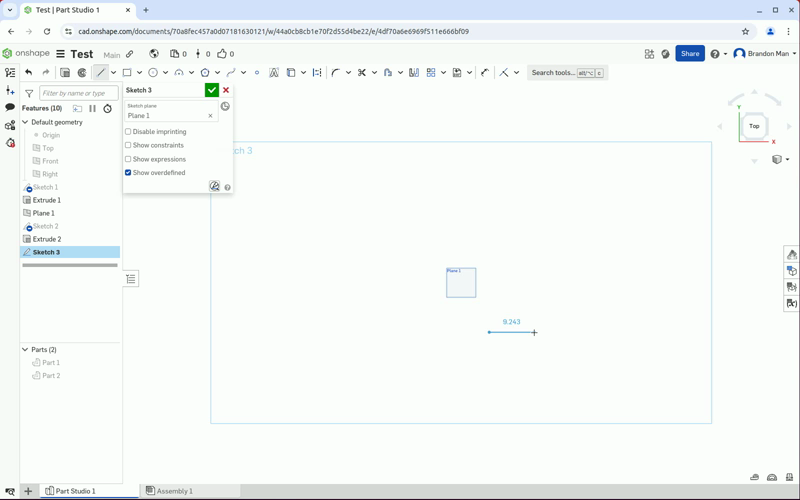
click(534, 332)
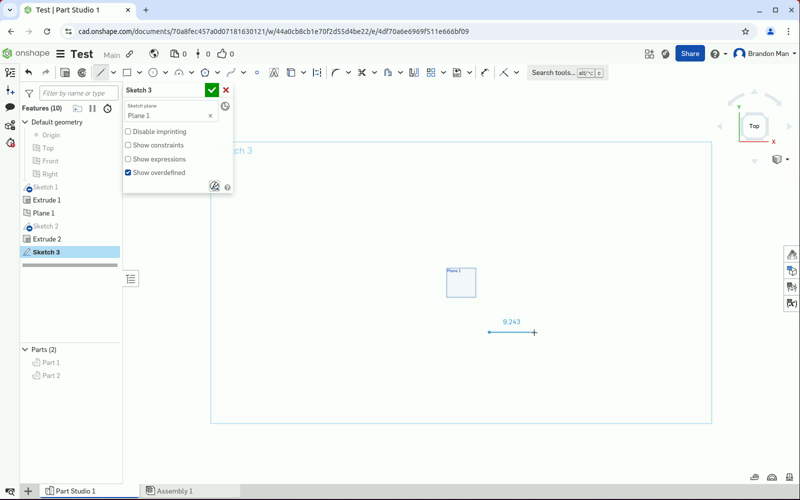
key_up(shift)
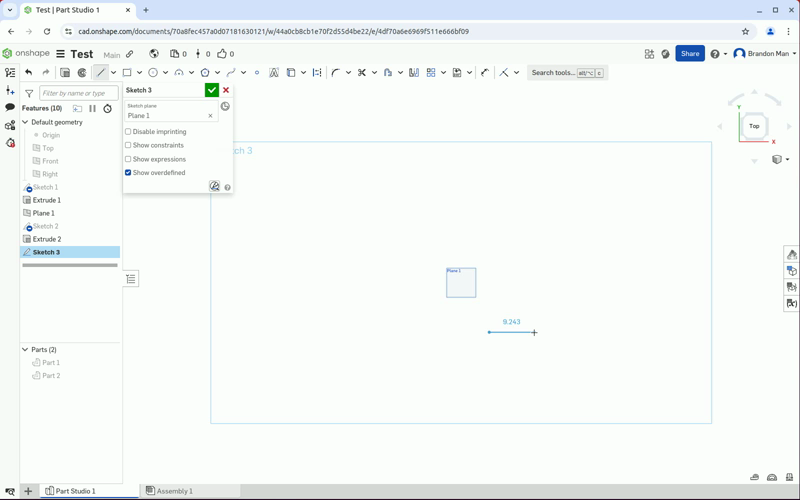
key_down(shift)
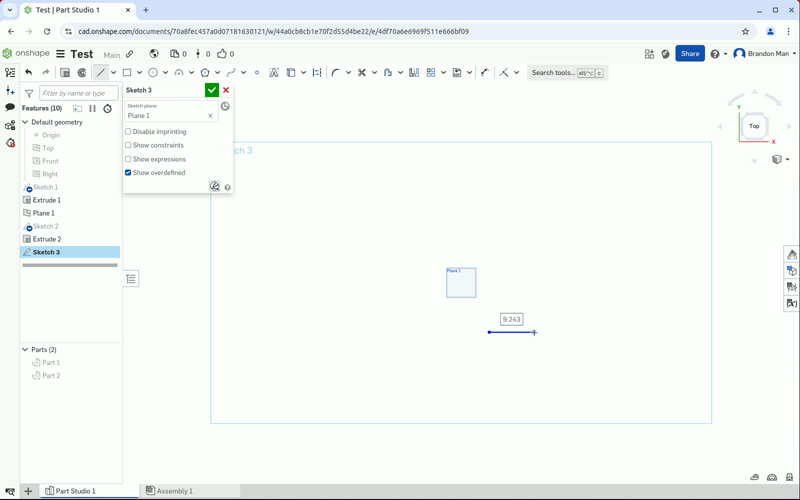
mouse_move(564, 332)
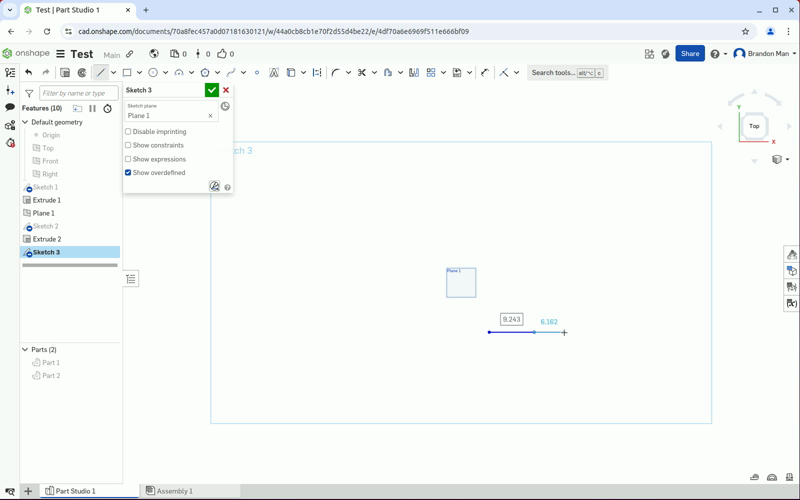
mouse_move(534, 286)
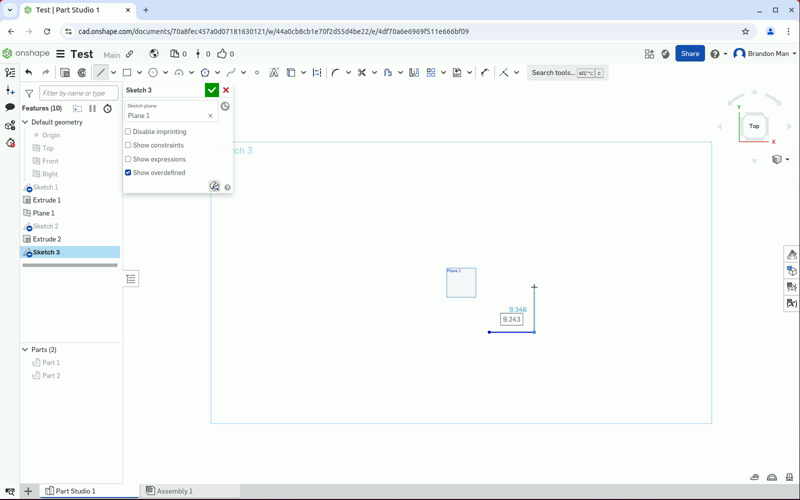
click(534, 286)
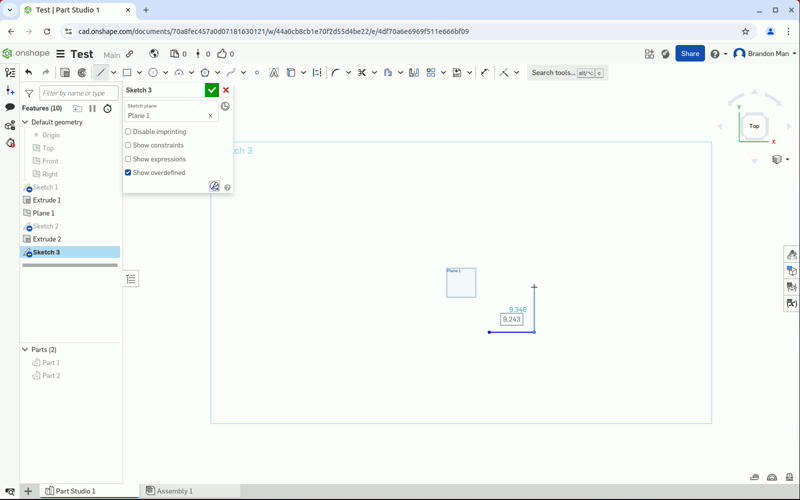
key_up(shift)
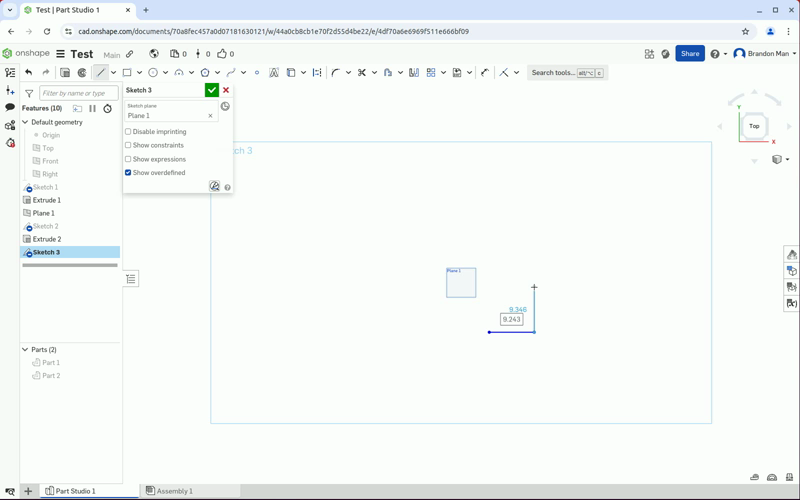
key_down(shift)
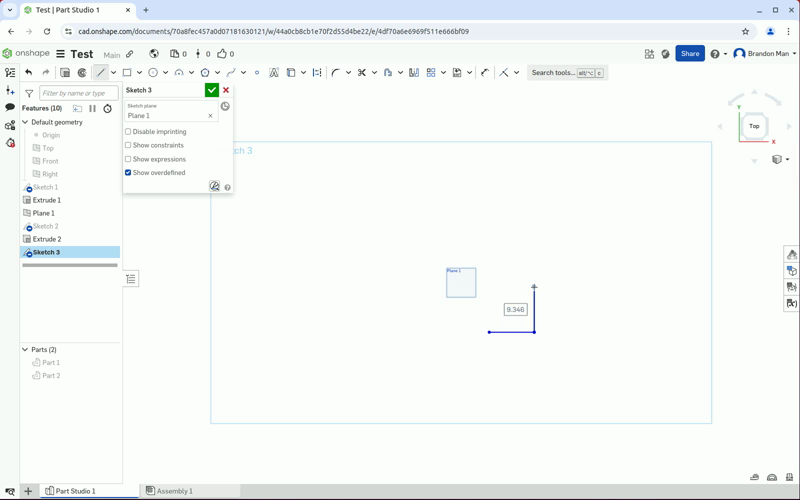
mouse_move(564, 286)
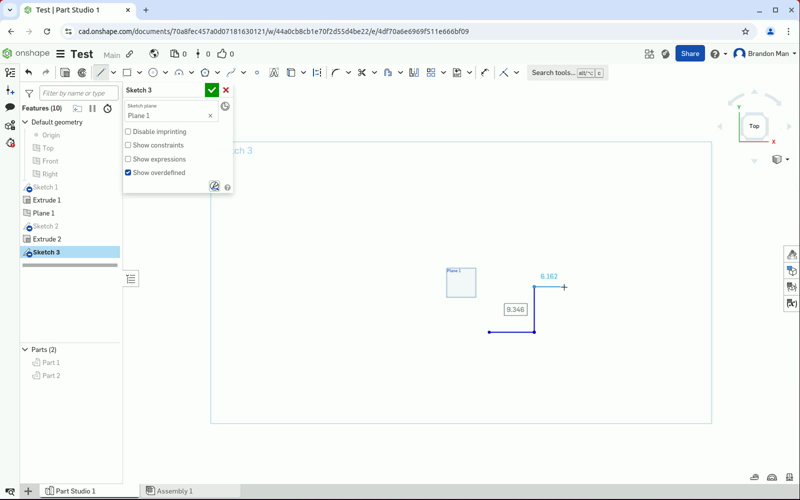
mouse_move(489, 286)
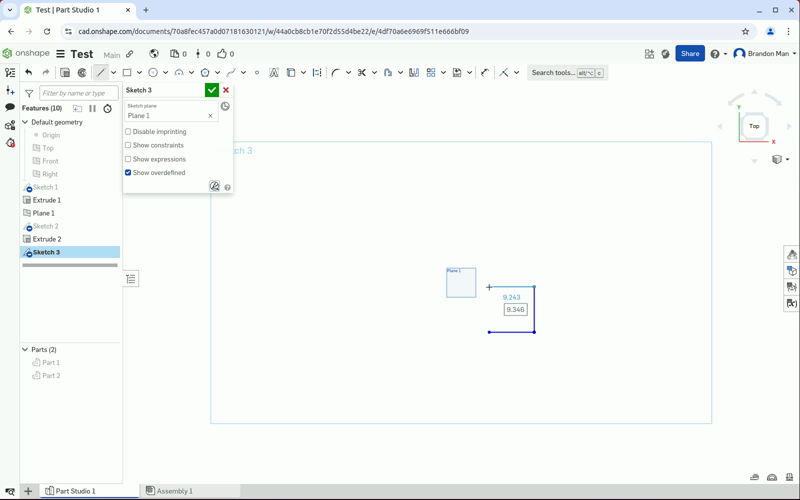
click(489, 286)
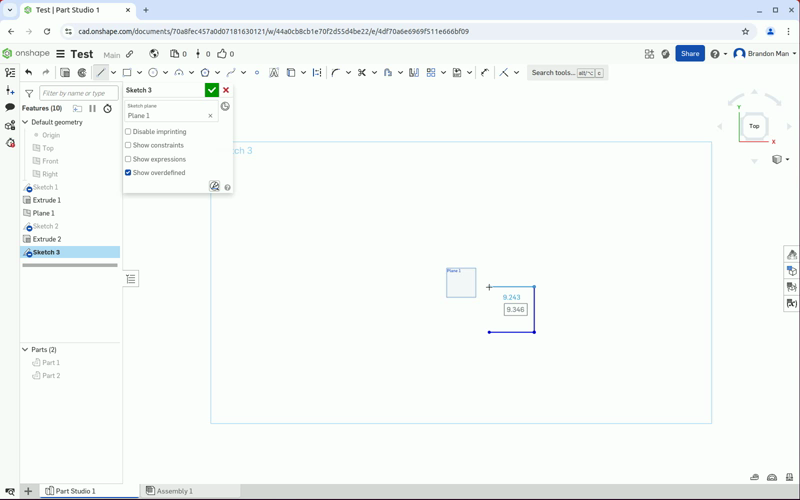
key_up(shift)
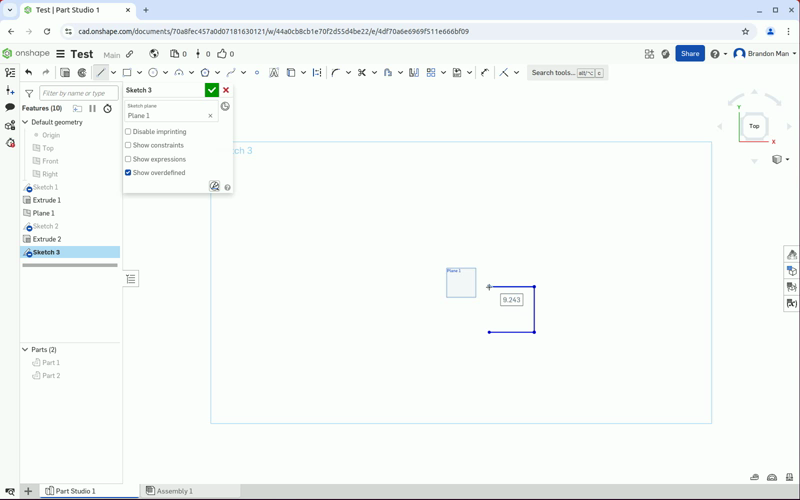
mouse_move(519, 286)
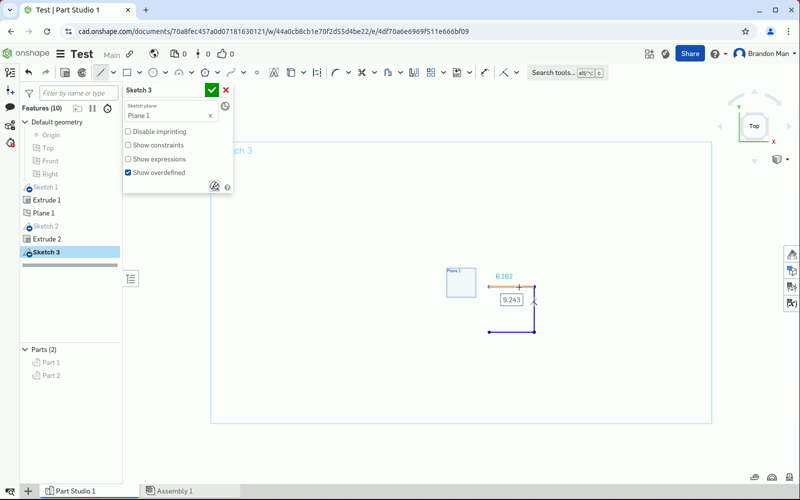
key_down(shift)
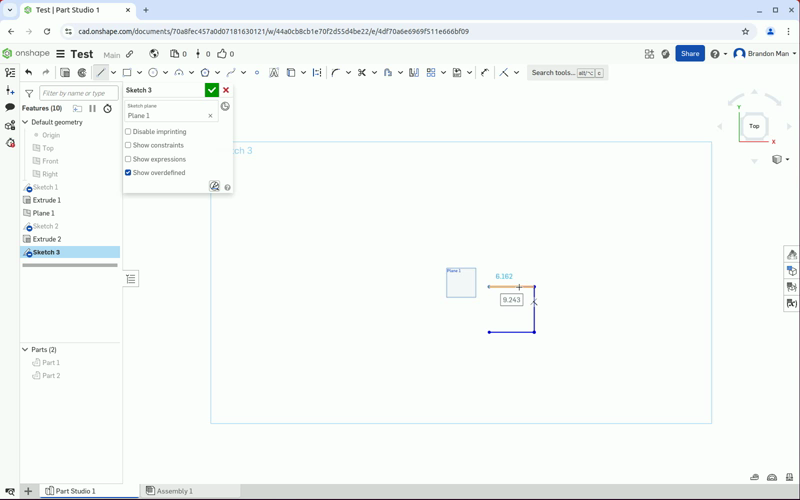
mouse_move(489, 332)
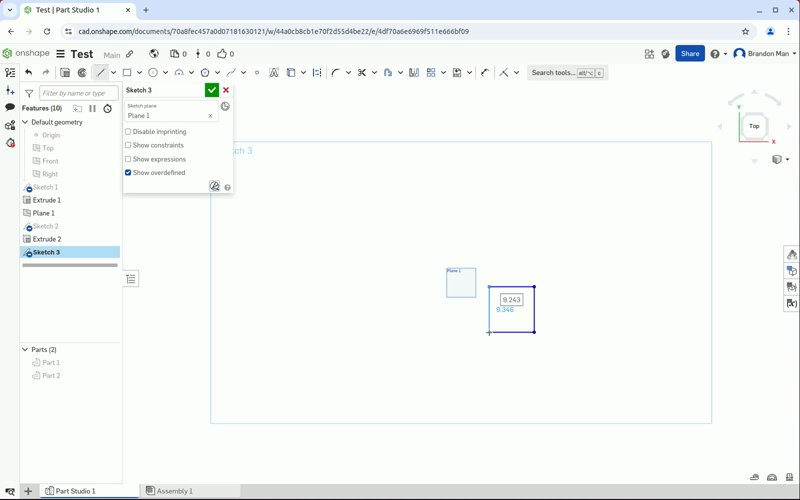
key_up(shift)
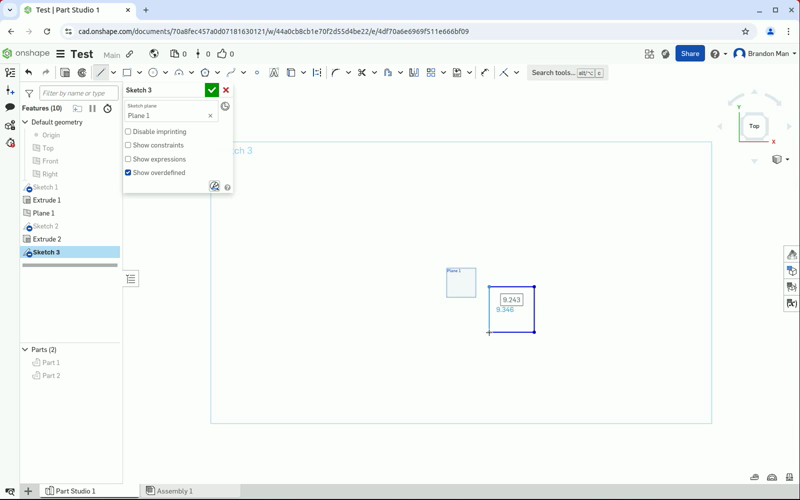
click(489, 332)
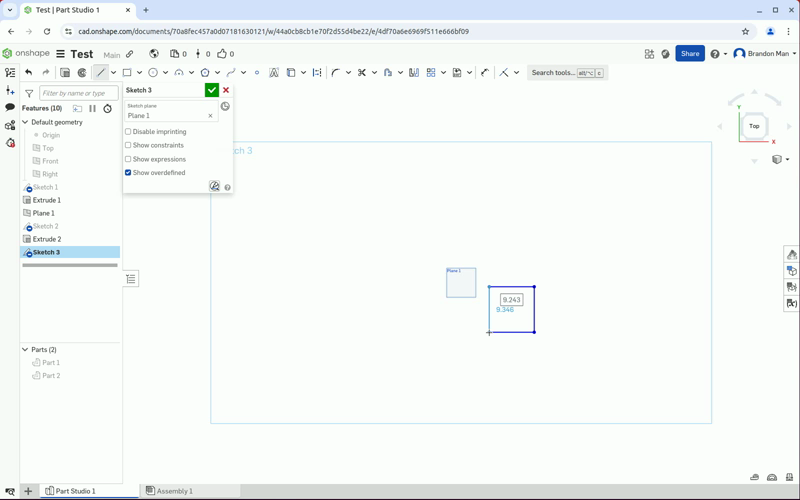
key(esc)
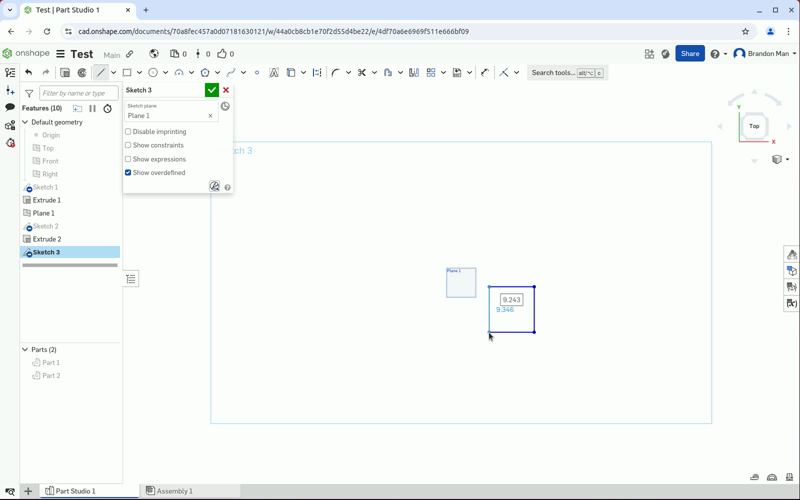
mouse_move(516, 297)
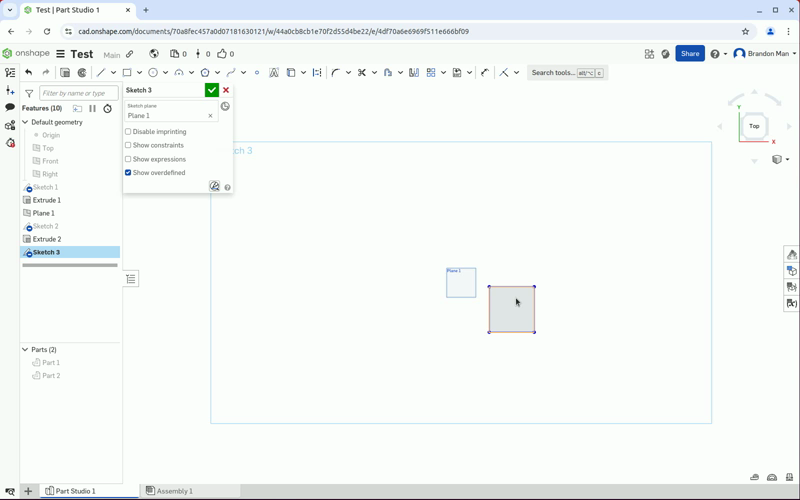
click(516, 297)
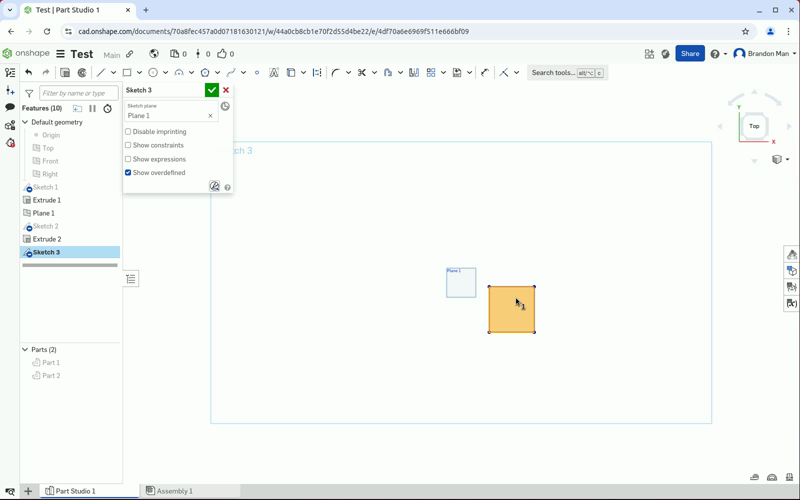
mouse_move(73, 352)
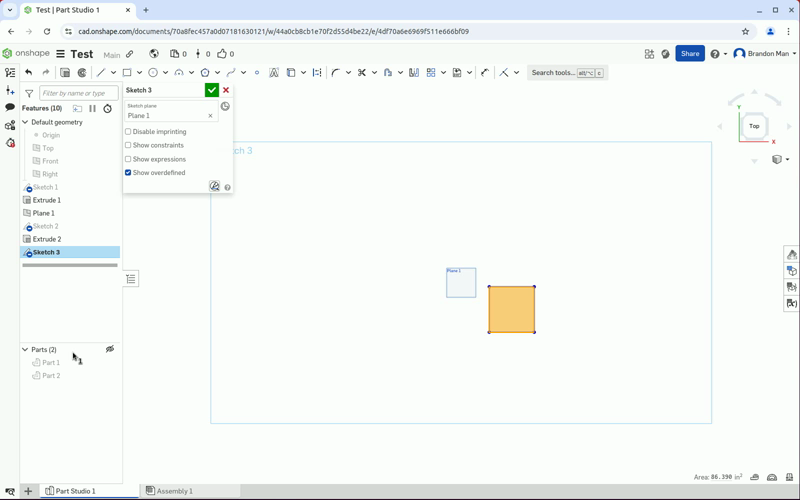
key(shift+y)
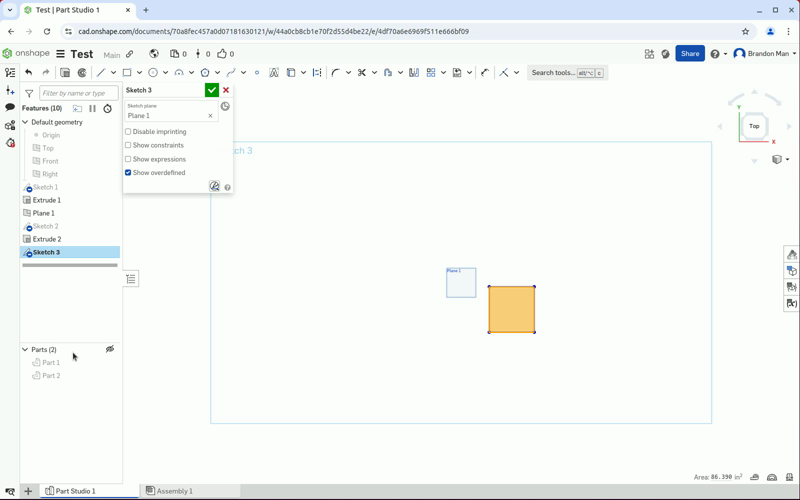
key(shift+e)
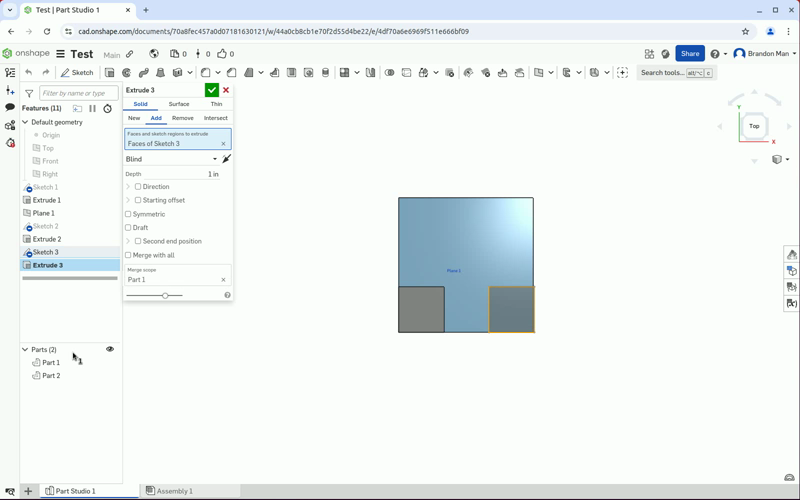
mouse_move(143, 106)
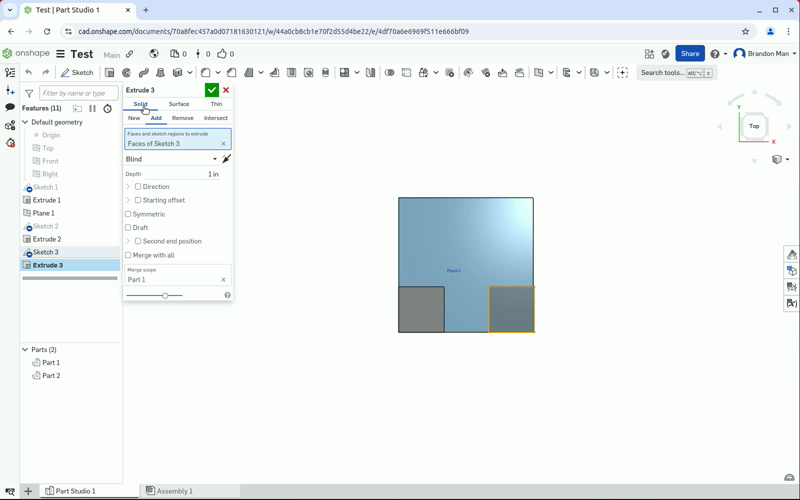
click(143, 106)
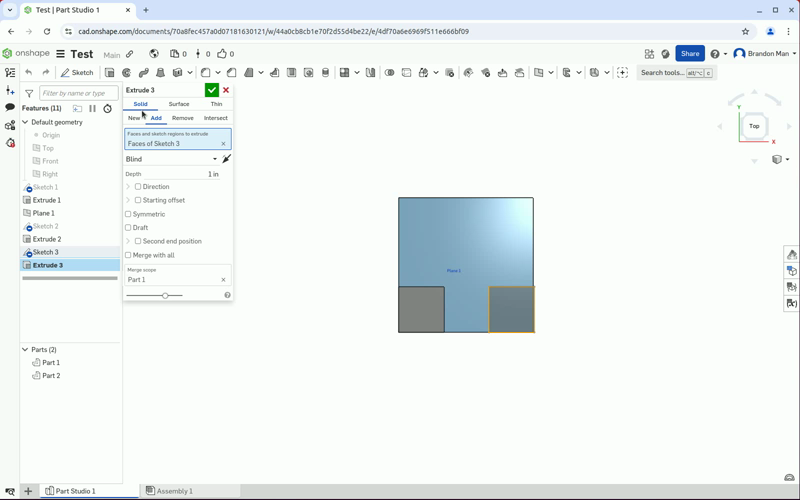
mouse_move(137, 120)
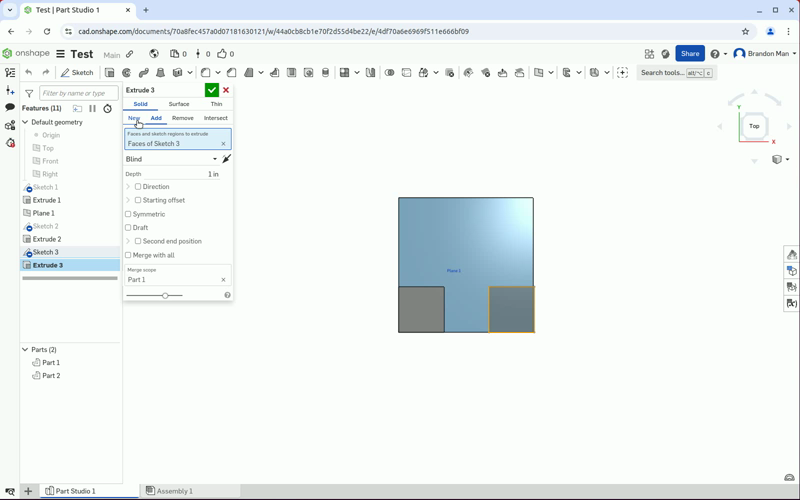
click(137, 120)
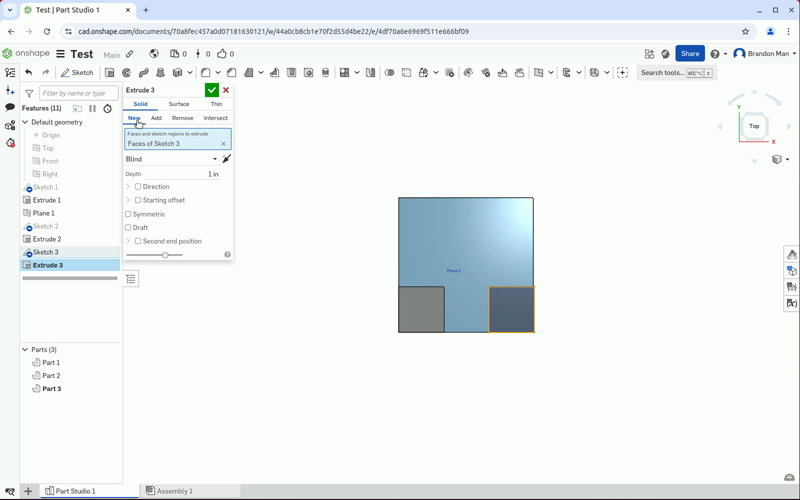
key(tab, 4)
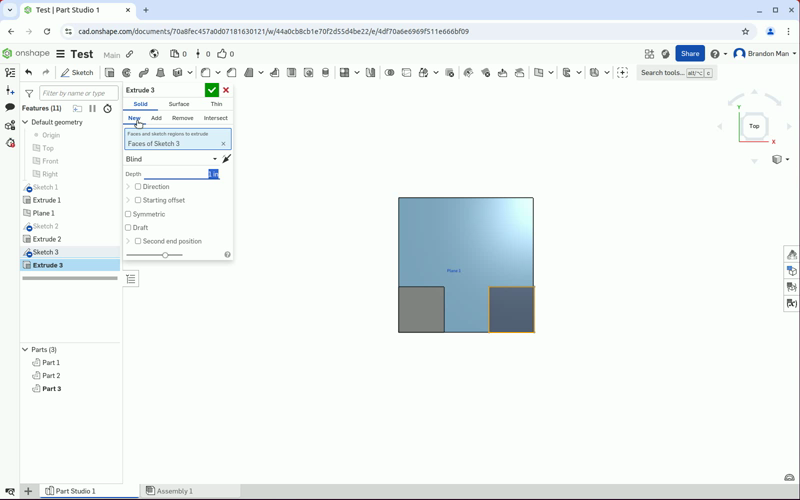
text(4.574)
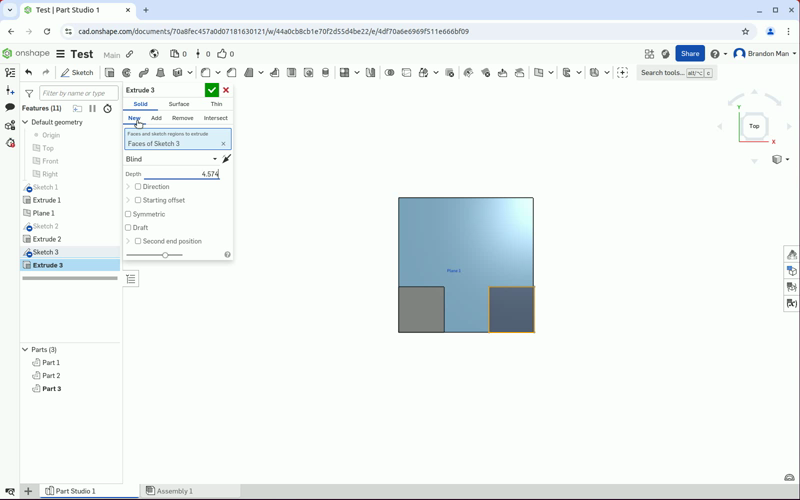
key(enter)
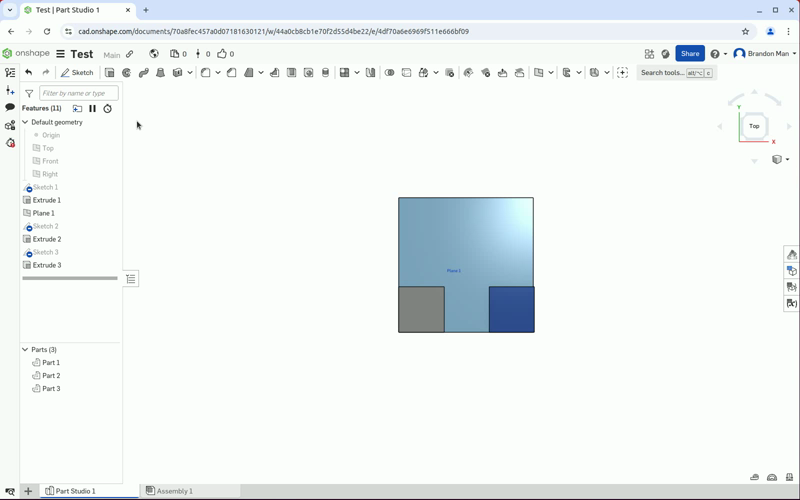
key(shift+h)
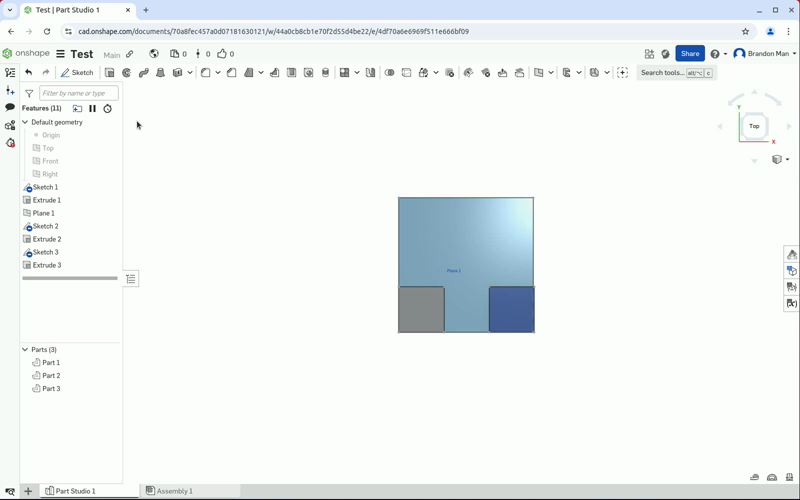
key(shift+h)
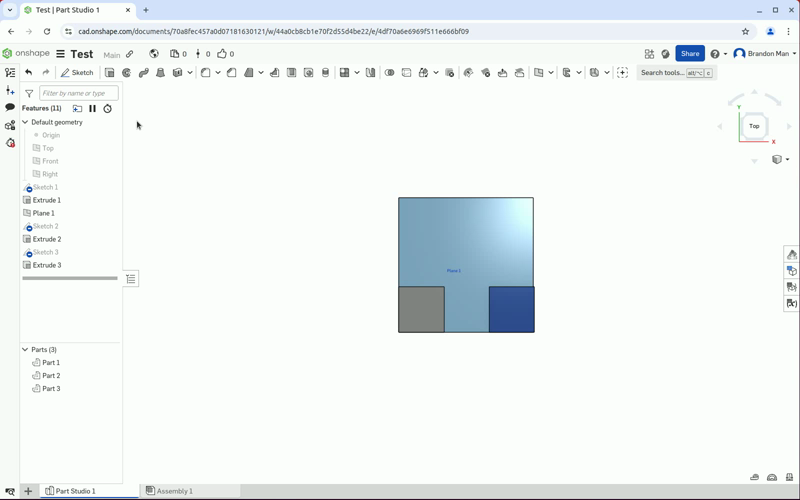
mouse_move(73, 189)
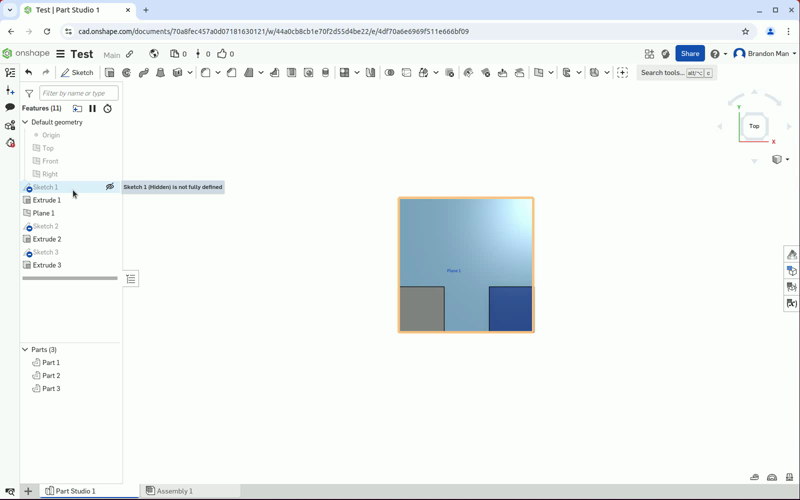
click(73, 189)
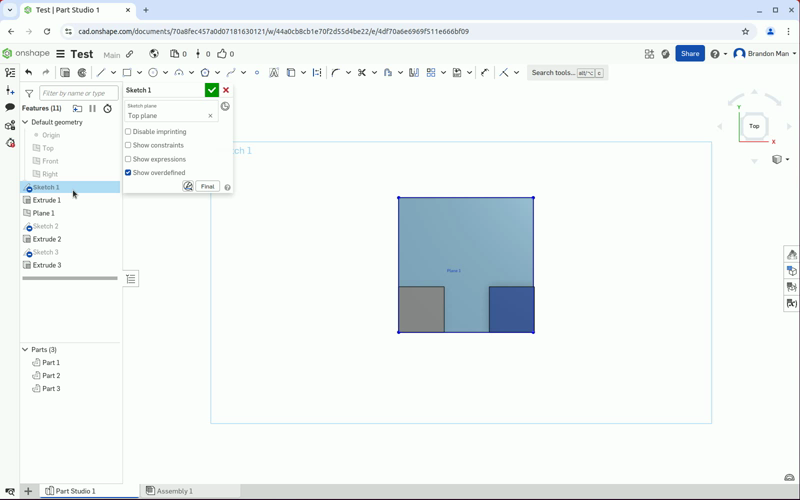
mouse_move(229, 92)
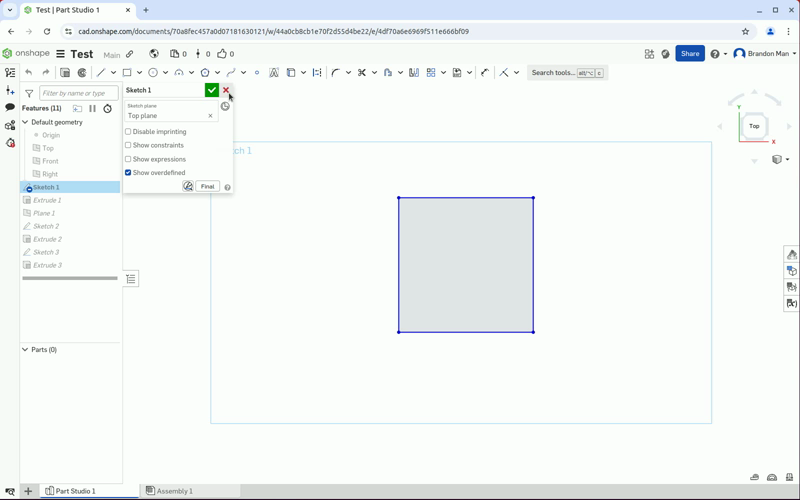
click(229, 92)
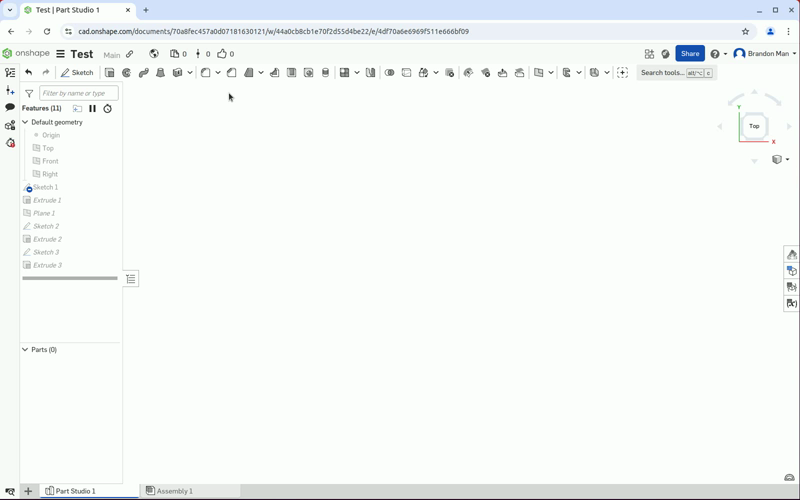
key(shift+s)
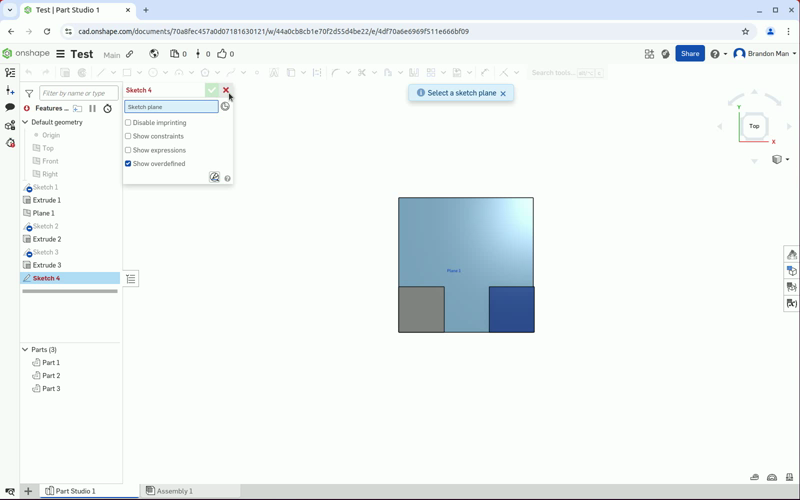
mouse_move(73, 215)
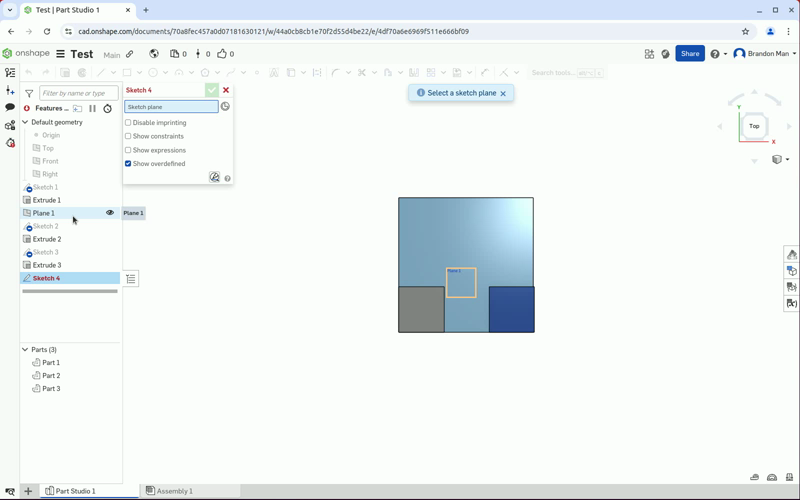
click(73, 215)
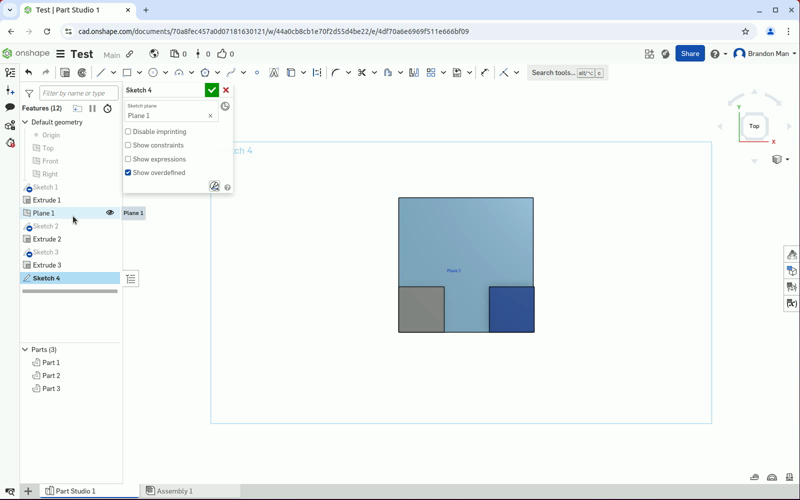
mouse_move(73, 352)
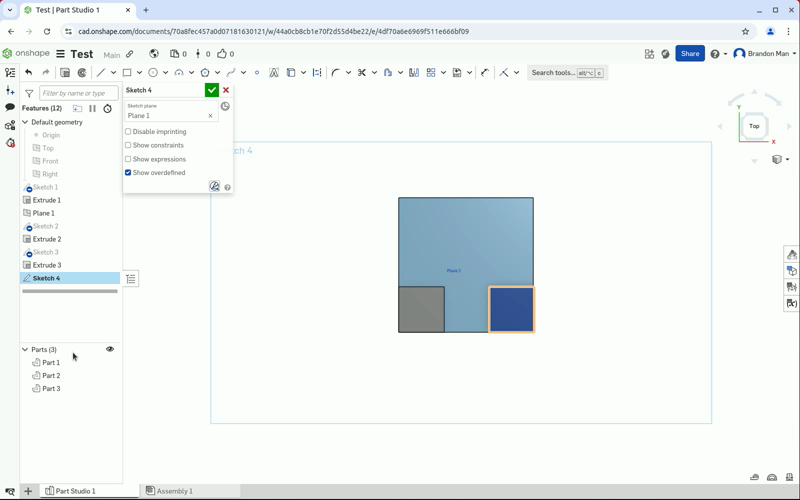
key(y)
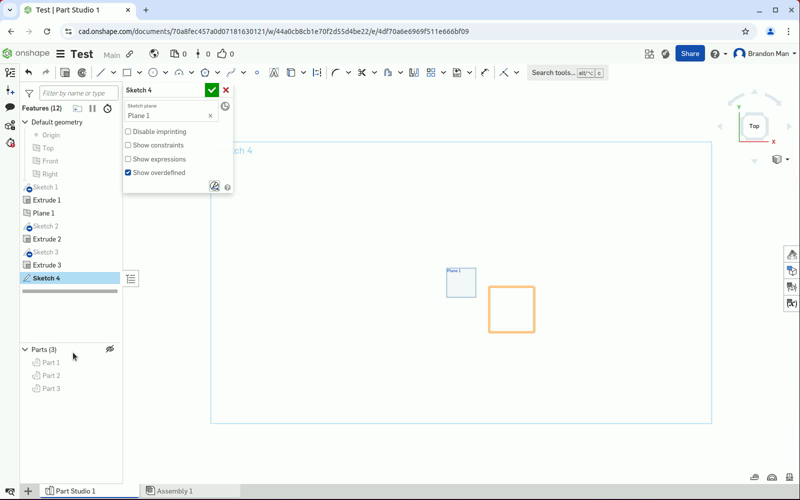
key(l)
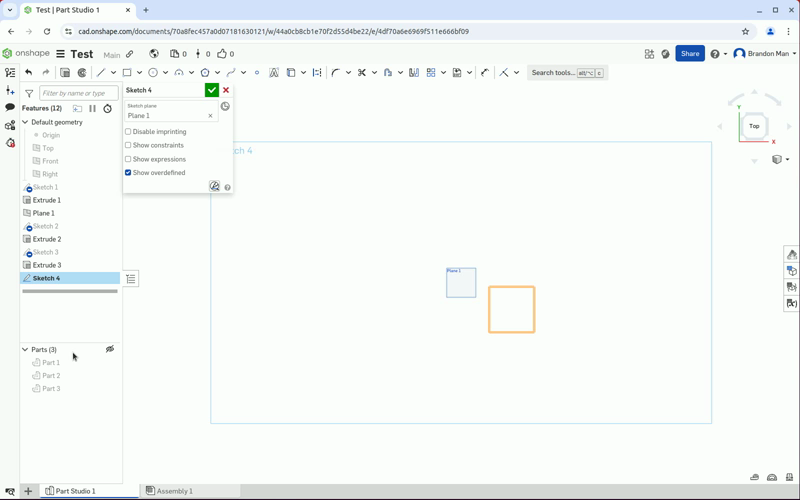
key_down(shift)
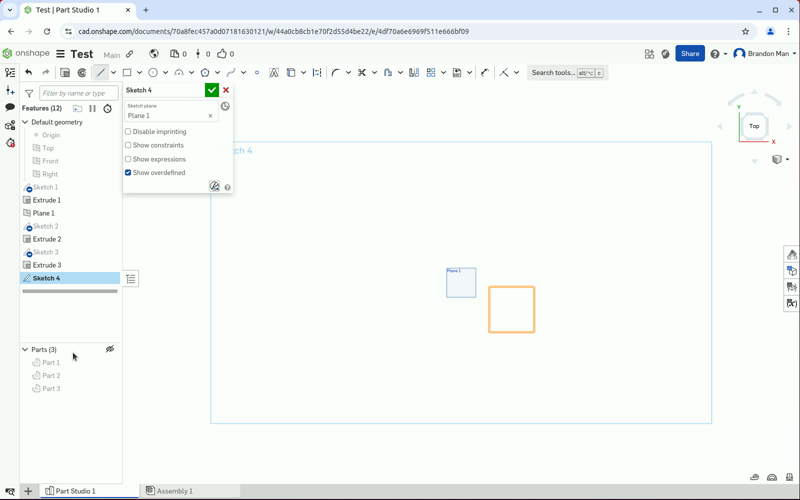
mouse_move(489, 241)
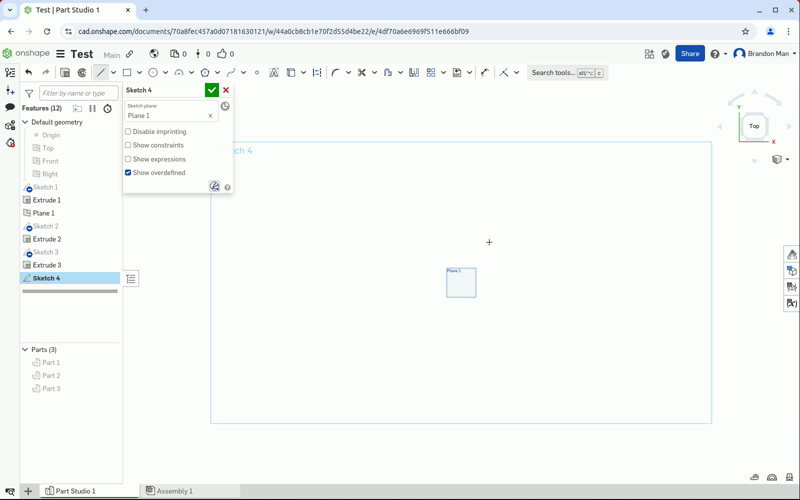
click(489, 241)
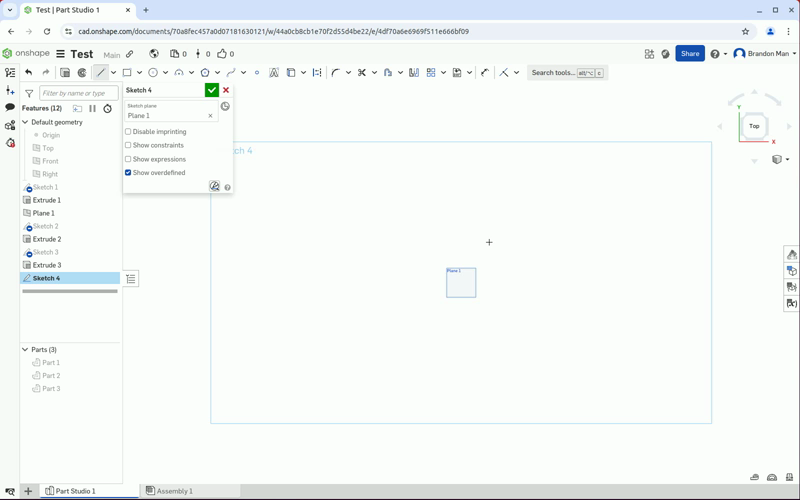
key_up(shift)
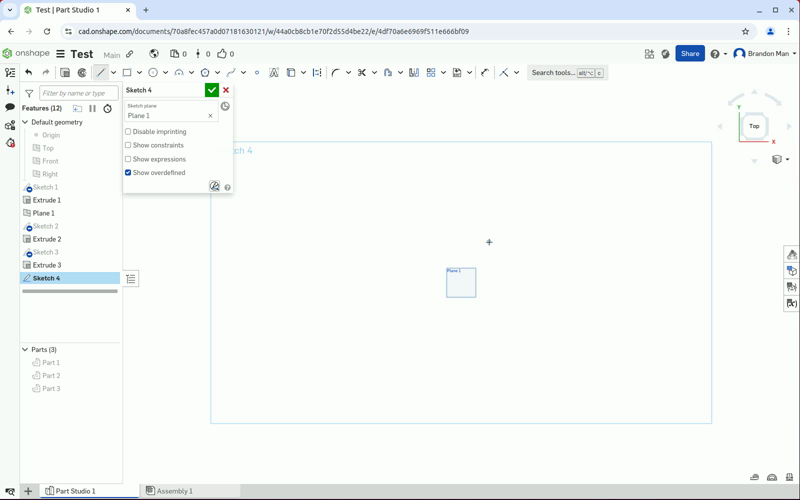
key_down(shift)
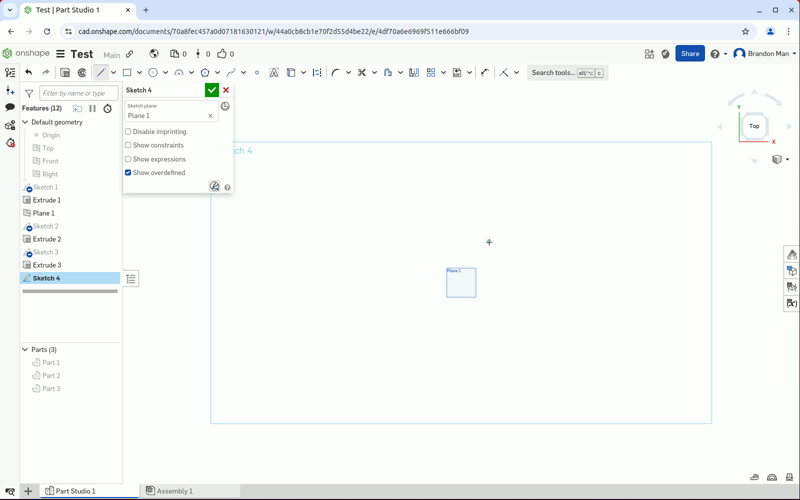
mouse_move(519, 241)
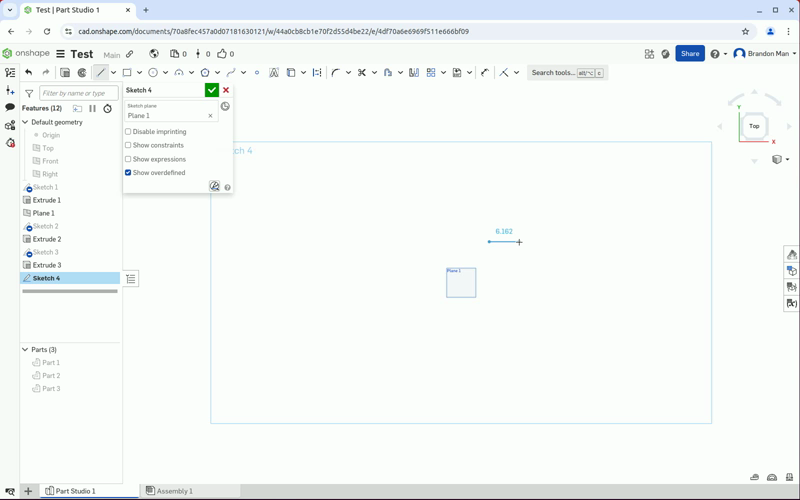
mouse_move(534, 241)
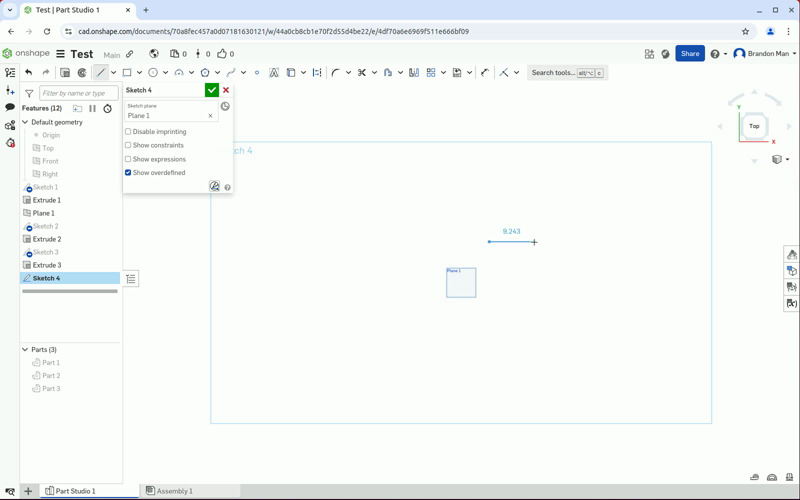
click(534, 241)
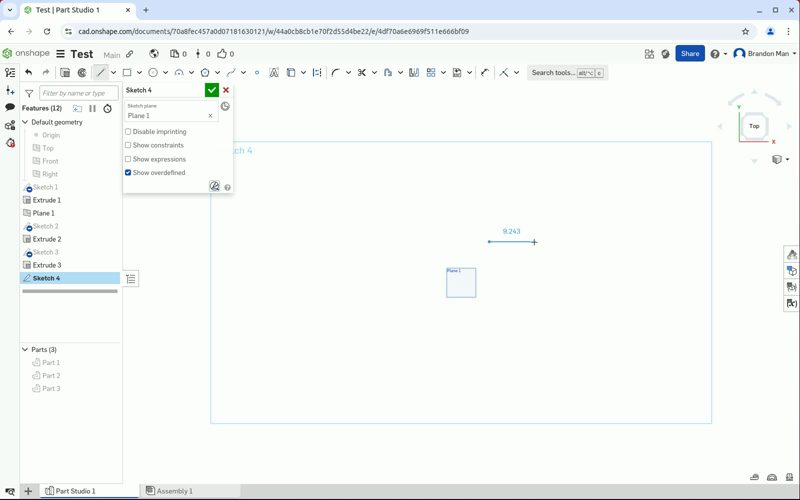
key_up(shift)
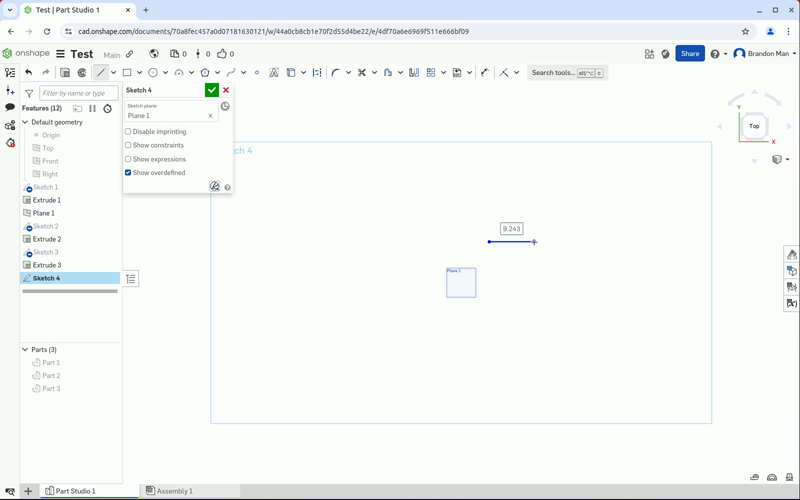
key_down(shift)
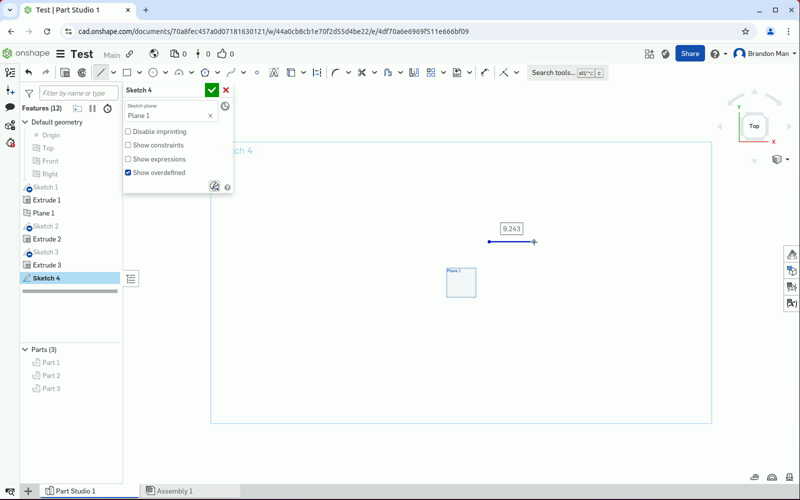
mouse_move(564, 241)
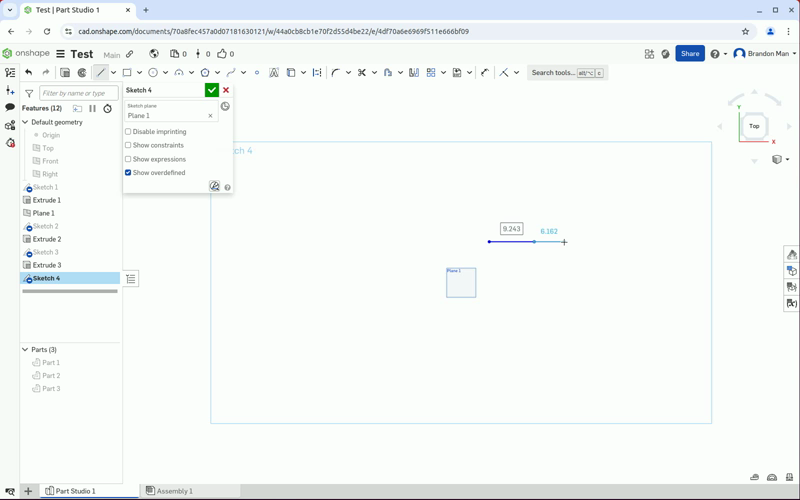
mouse_move(534, 196)
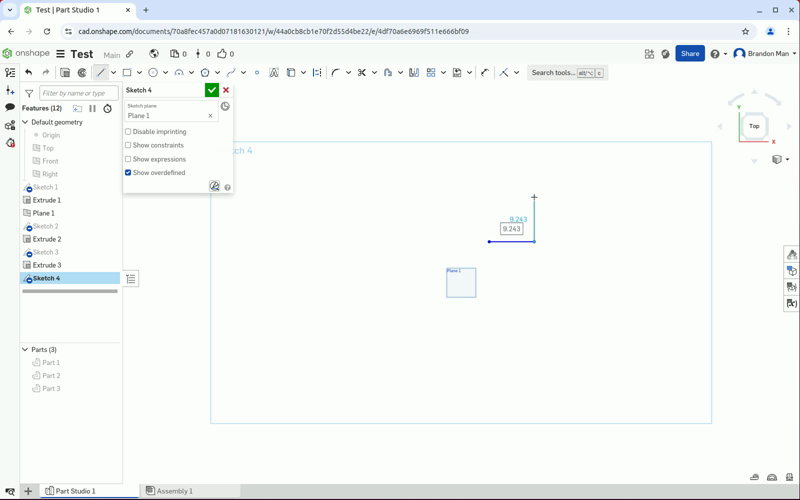
click(534, 196)
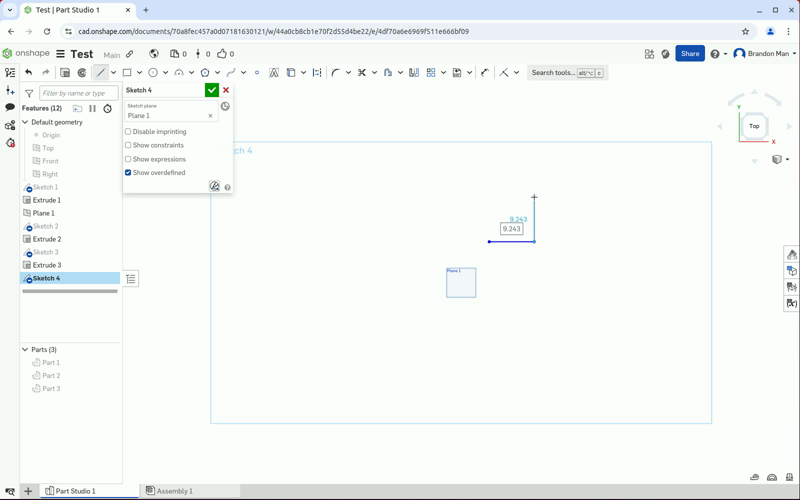
key_up(shift)
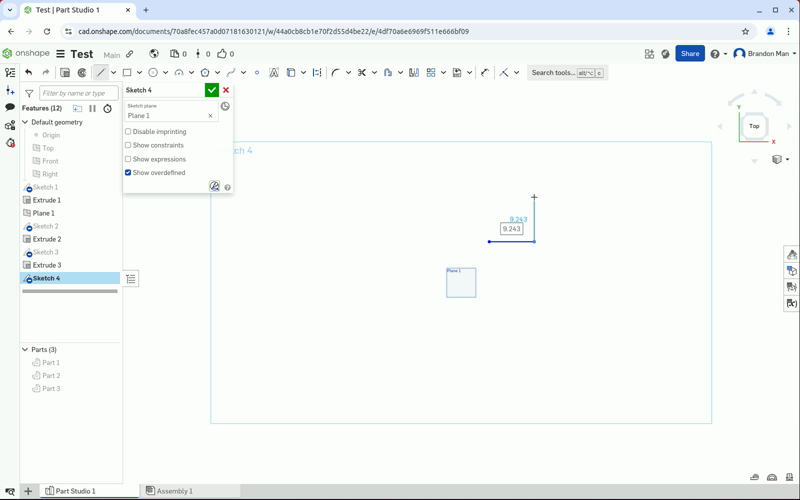
key_down(shift)
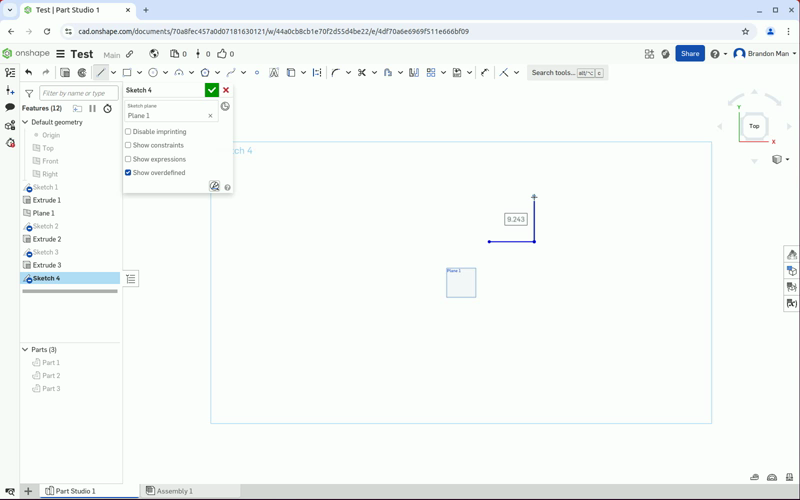
mouse_move(564, 196)
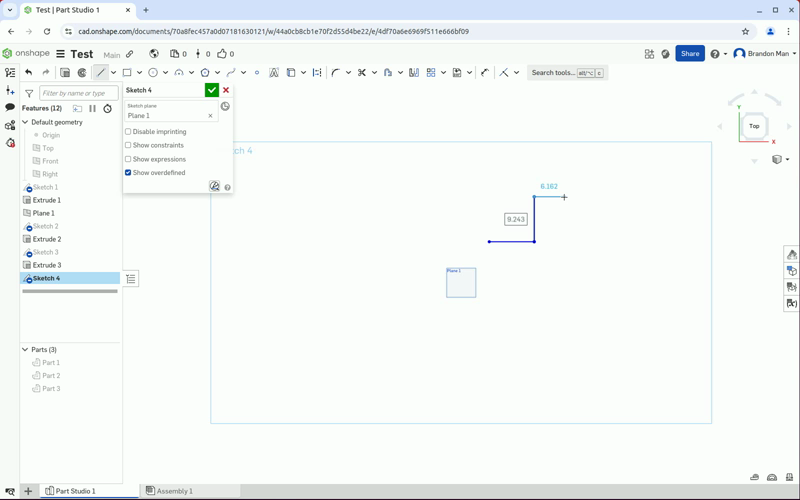
mouse_move(489, 196)
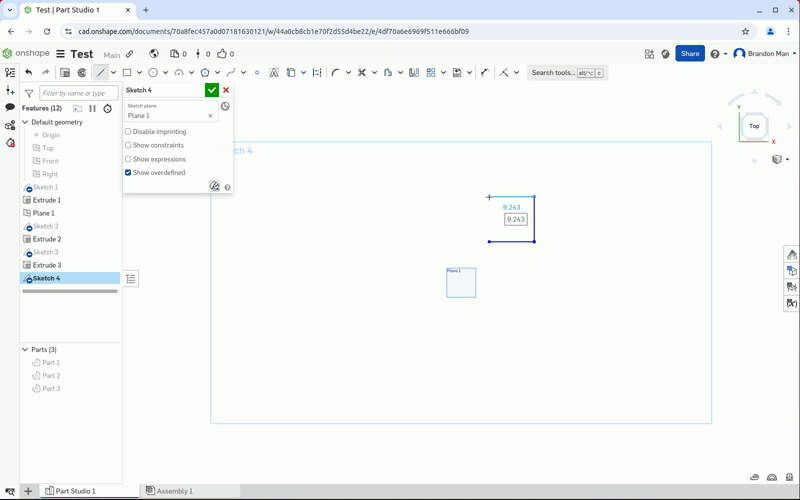
click(489, 196)
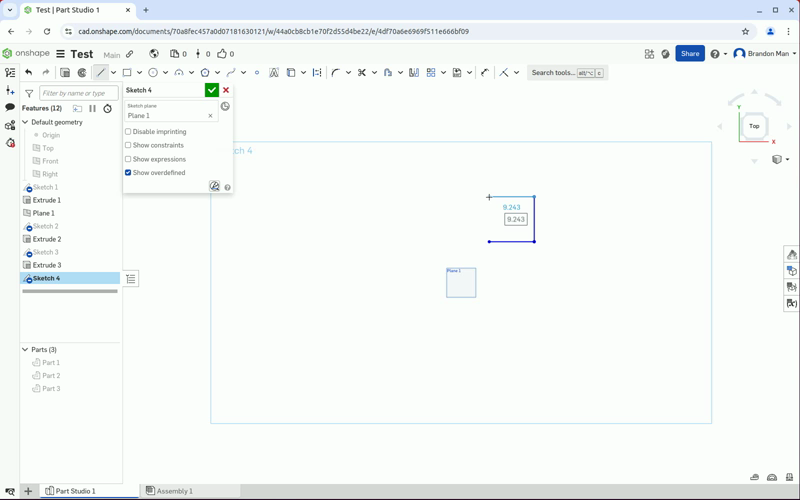
key_up(shift)
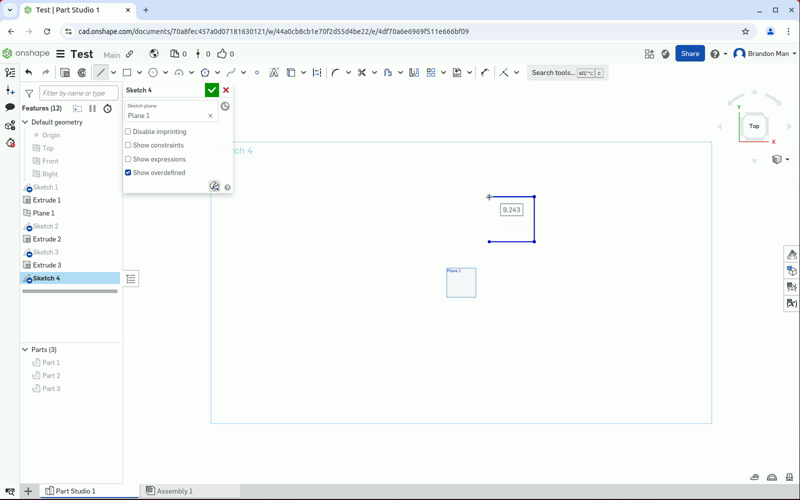
mouse_move(519, 196)
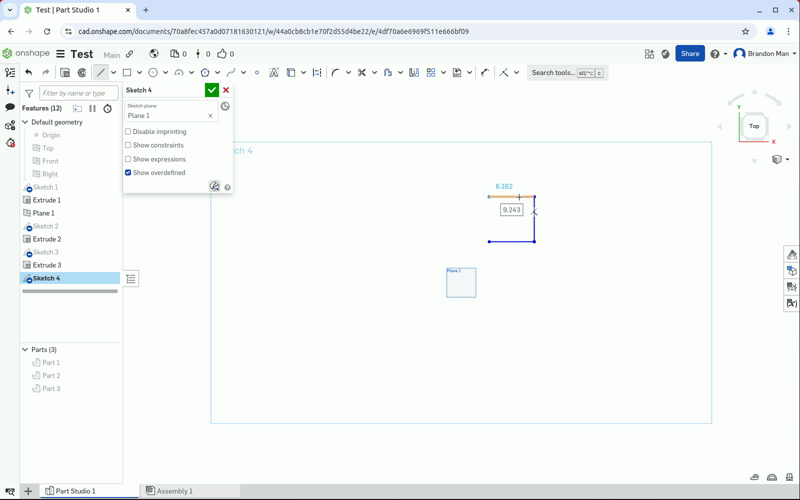
key_down(shift)
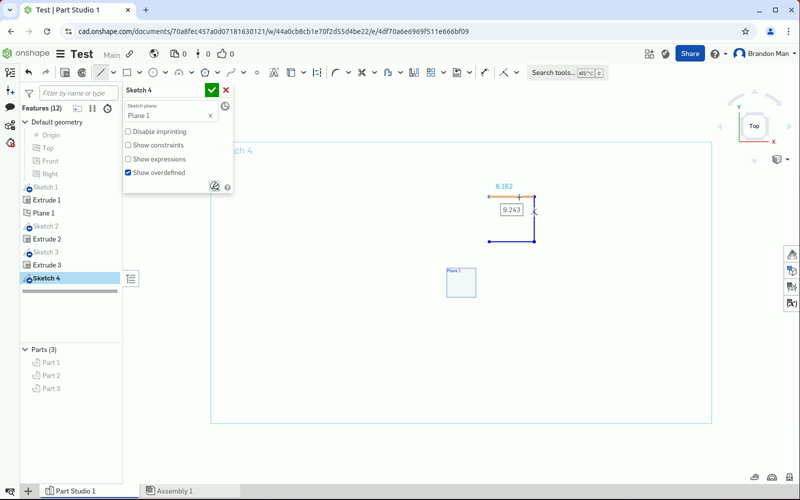
mouse_move(489, 241)
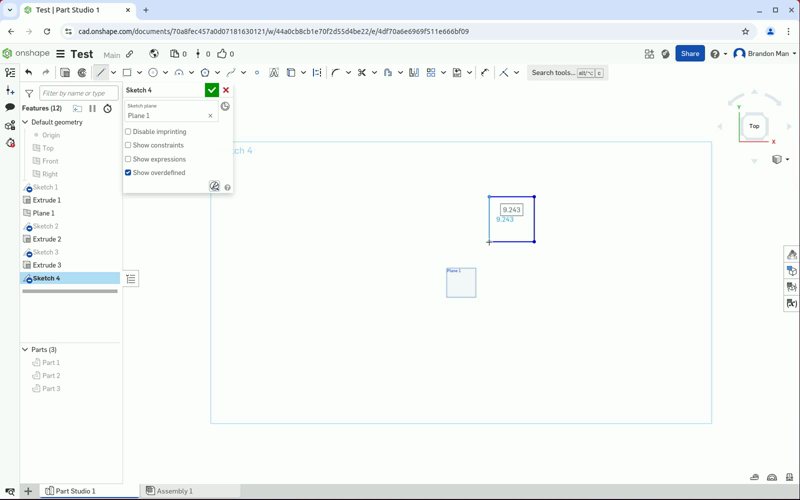
key_up(shift)
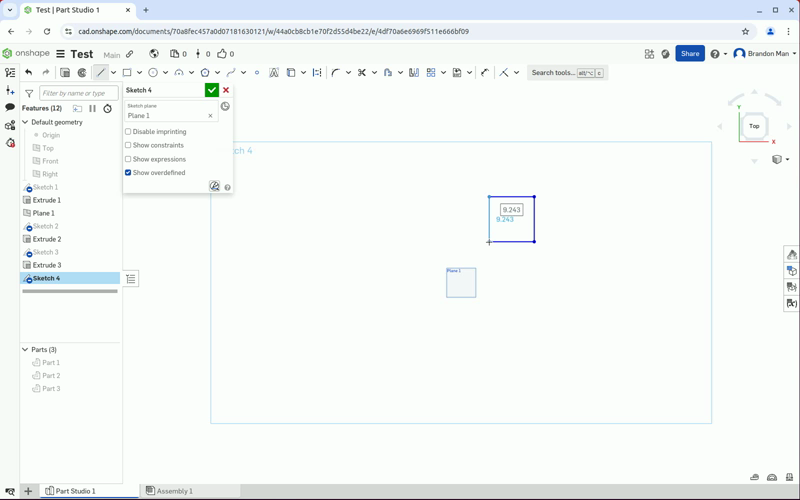
click(489, 241)
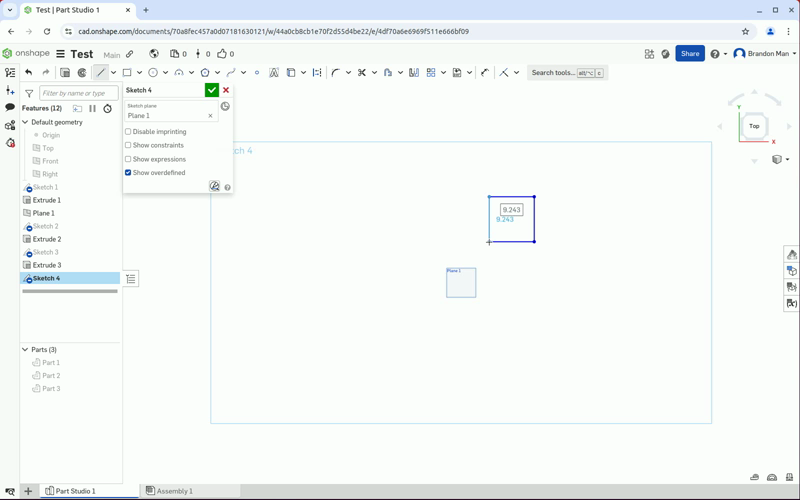
key(esc)
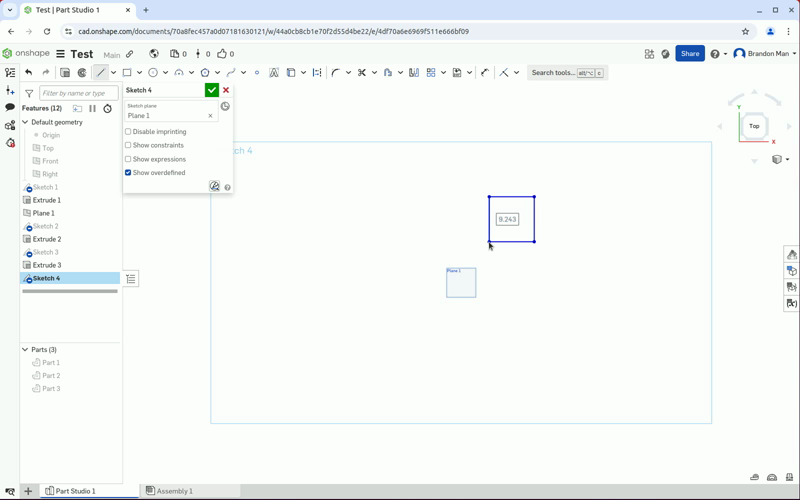
mouse_move(525, 215)
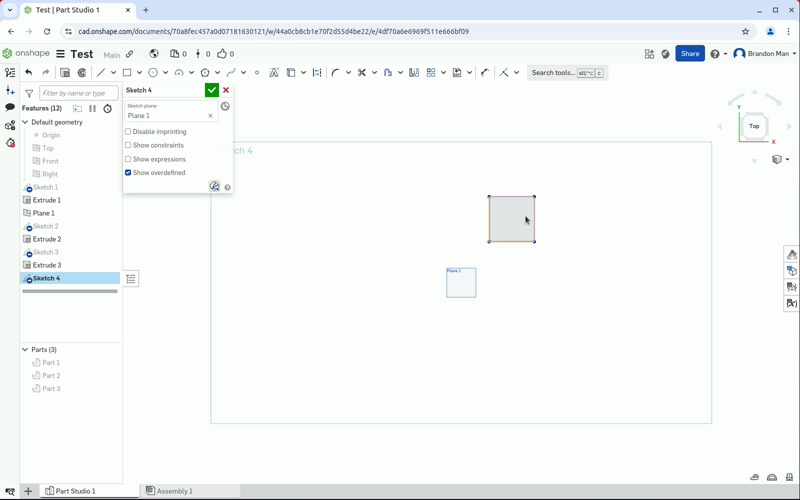
click(525, 215)
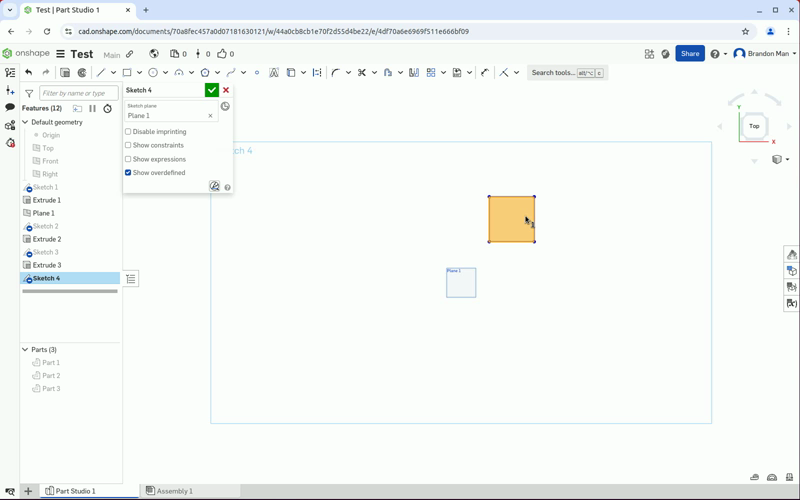
mouse_move(73, 352)
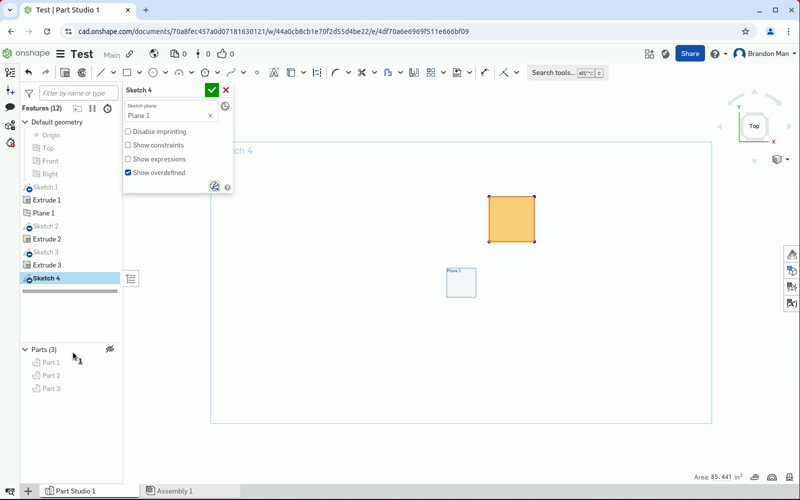
key(shift+y)
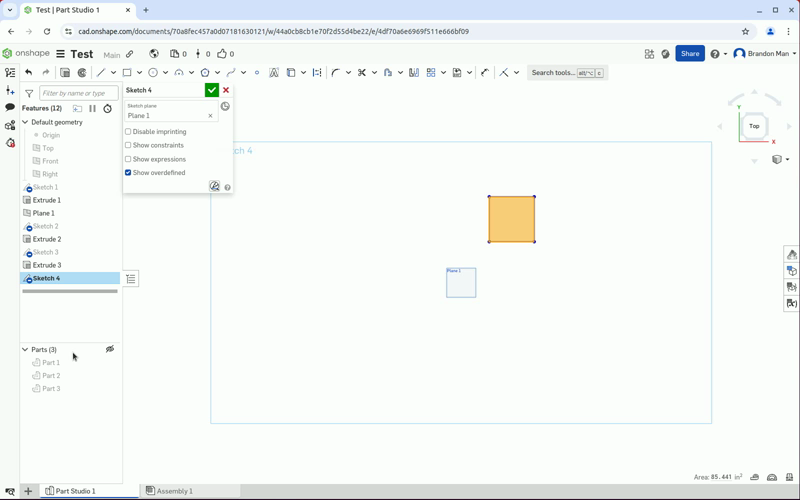
key(shift+e)
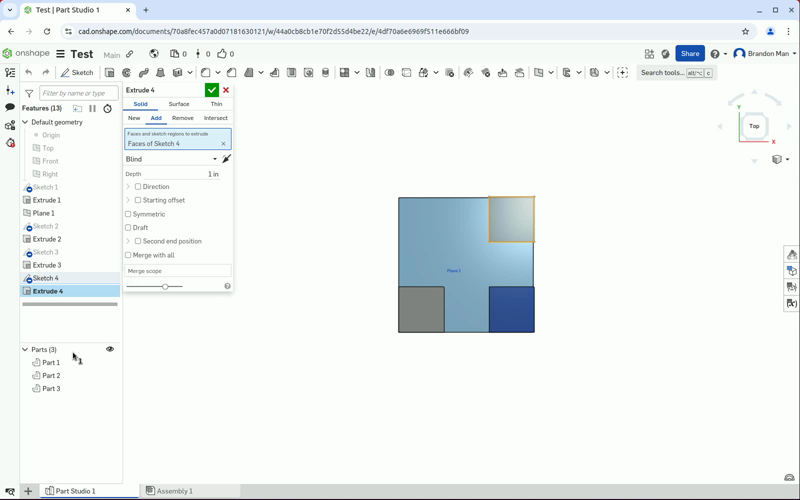
mouse_move(143, 106)
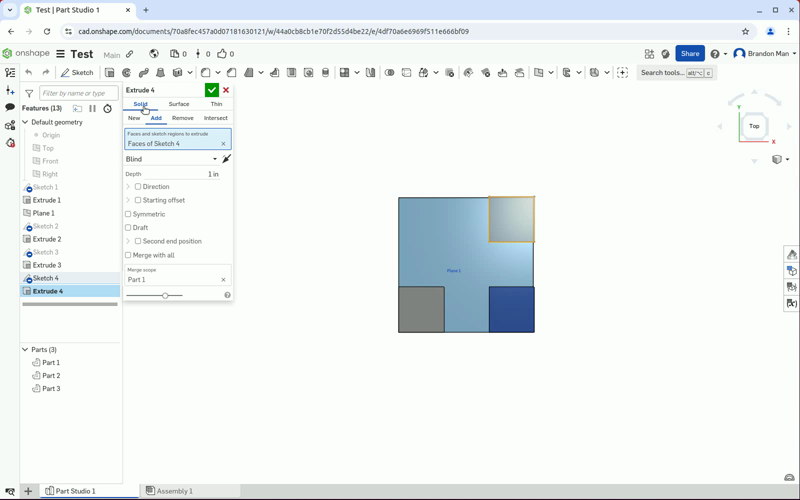
click(143, 106)
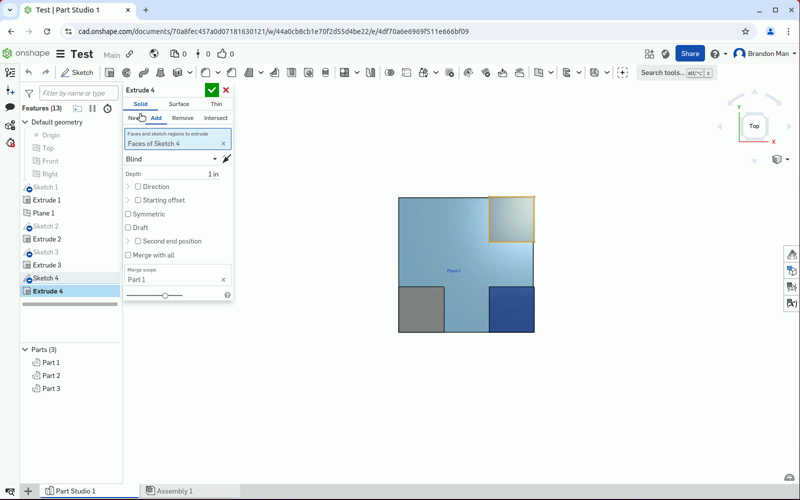
mouse_move(137, 120)
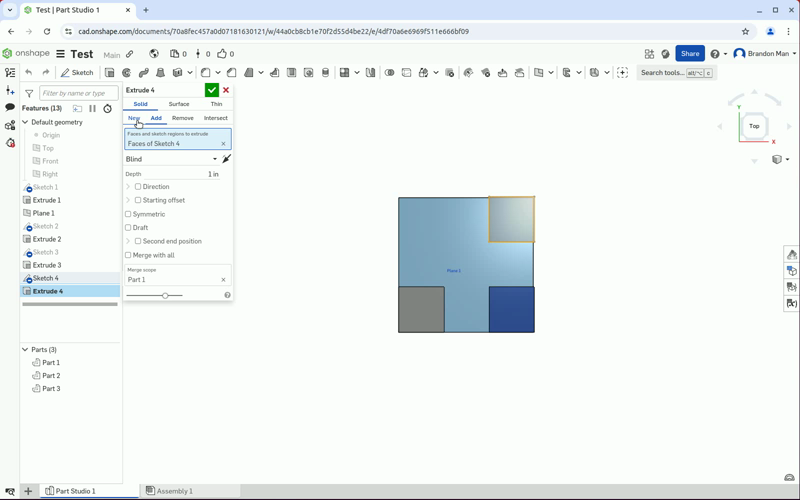
click(137, 120)
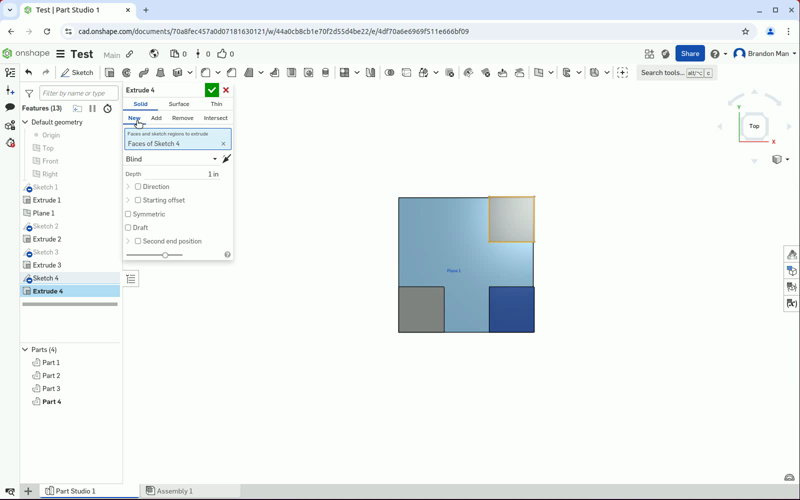
key(tab, 4)
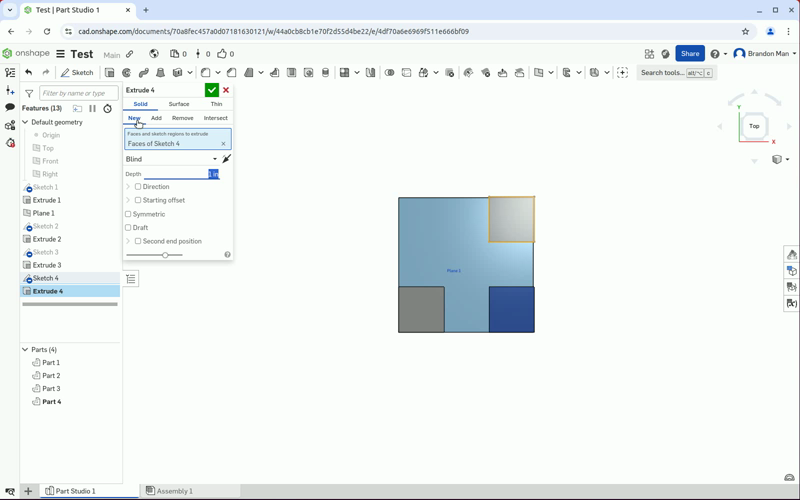
text(18.535)
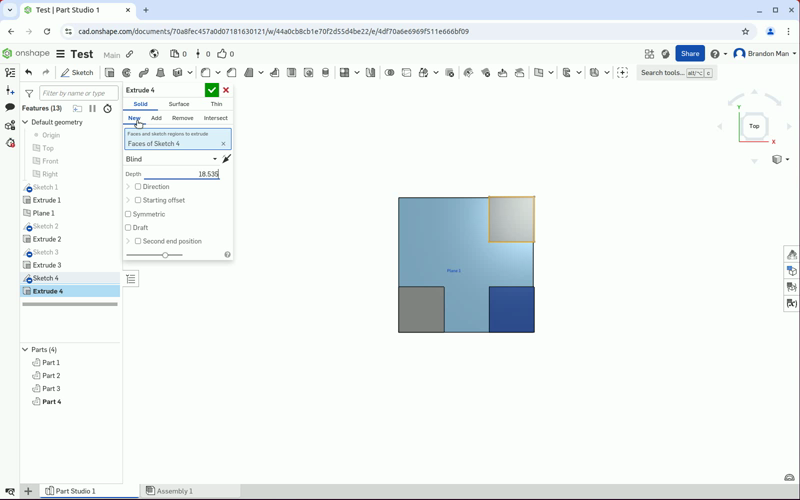
key(enter)
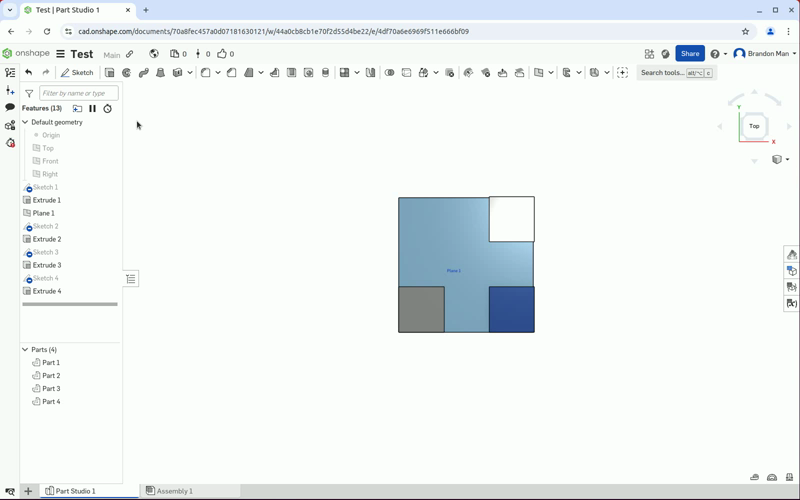
key(shift+h)
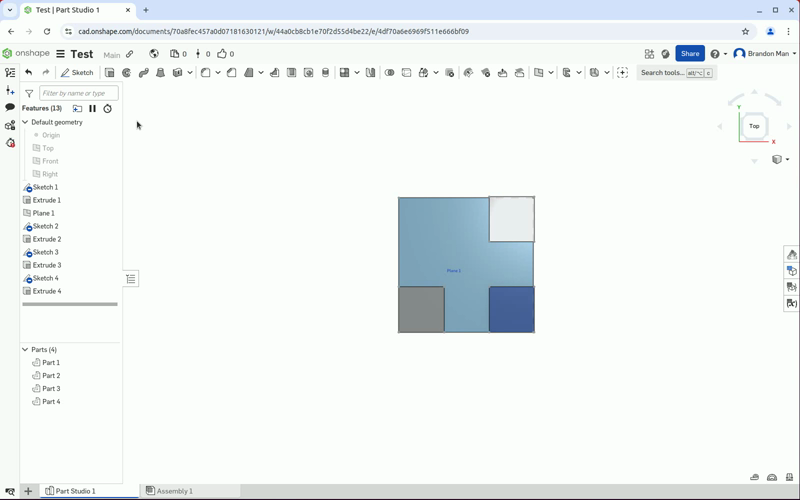
key(shift+h)
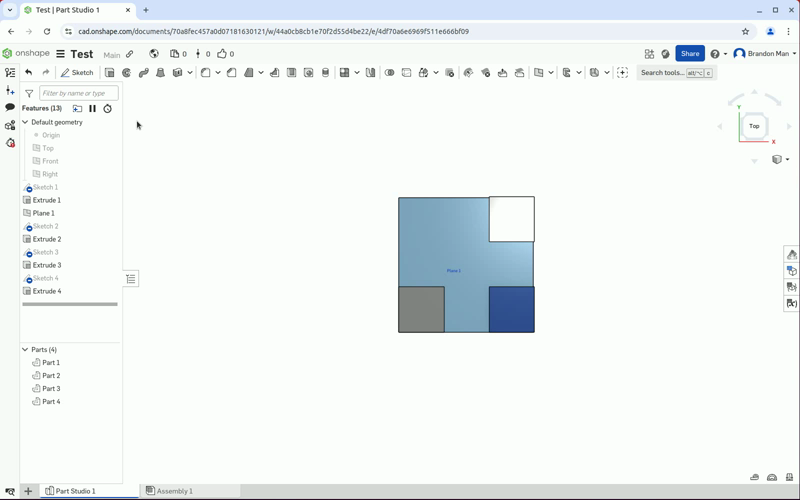
mouse_move(73, 189)
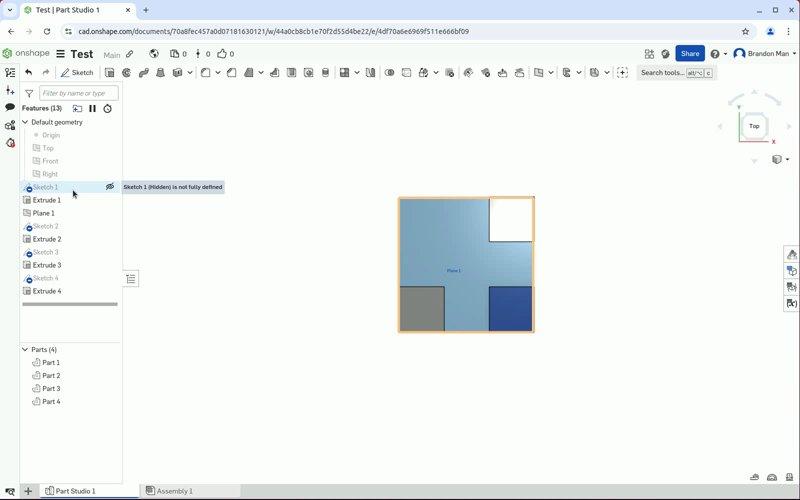
click(73, 189)
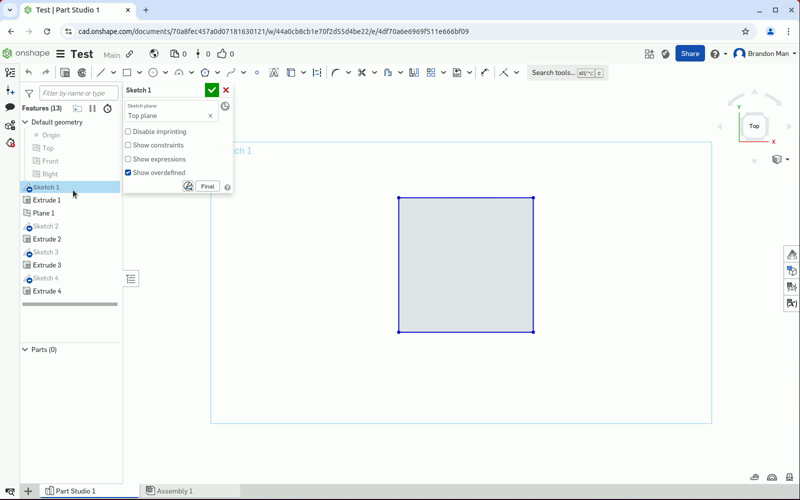
mouse_move(229, 92)
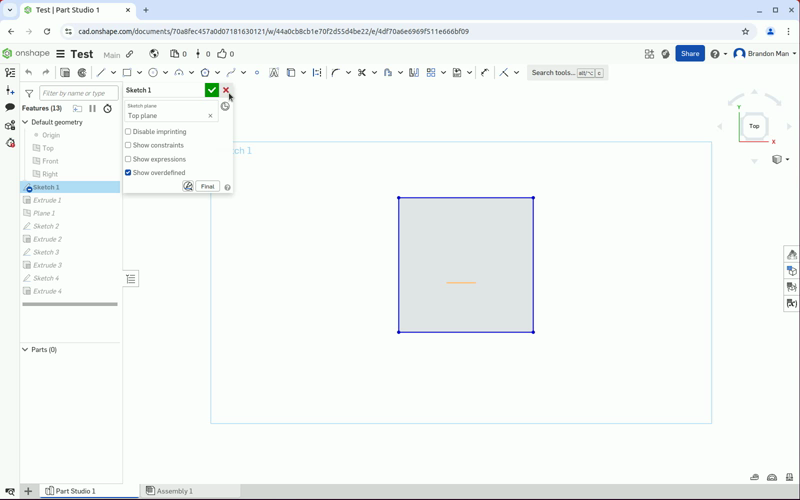
click(229, 92)
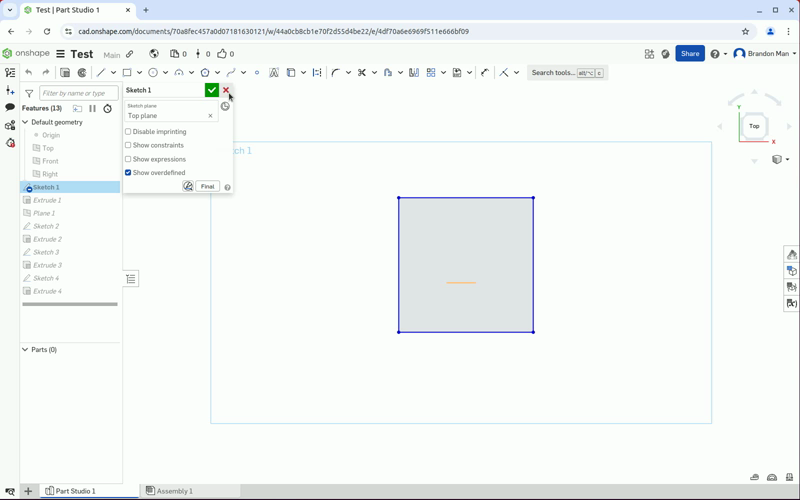
key(shift+s)
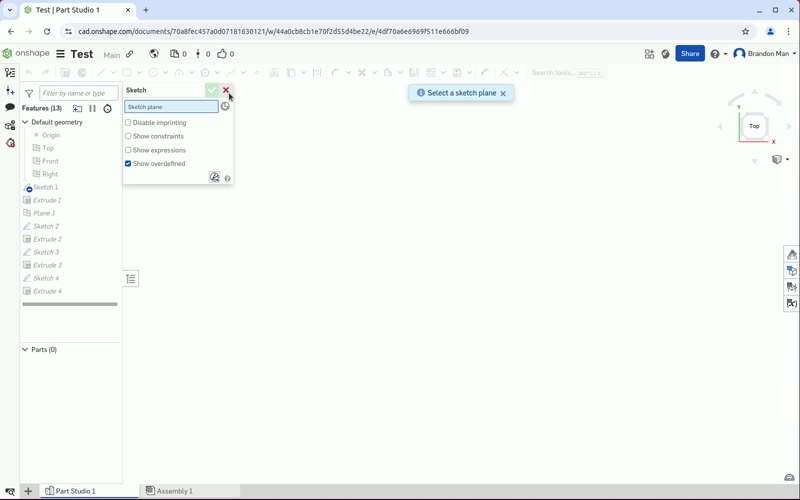
mouse_move(73, 215)
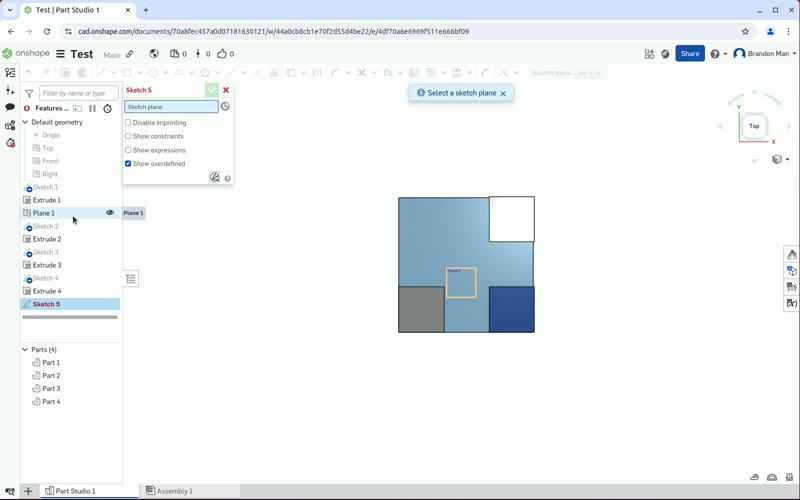
click(73, 215)
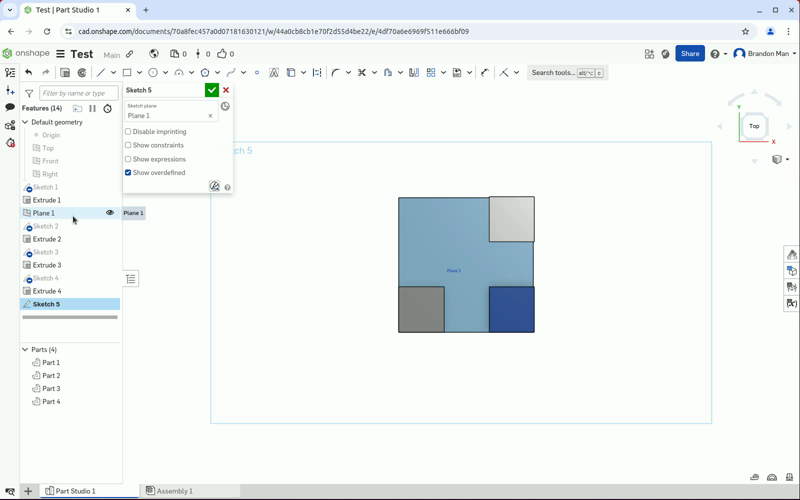
mouse_move(73, 352)
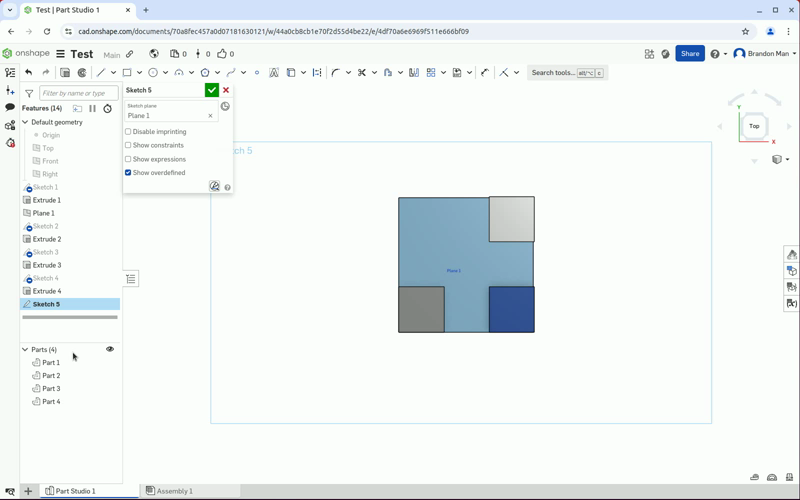
key(y)
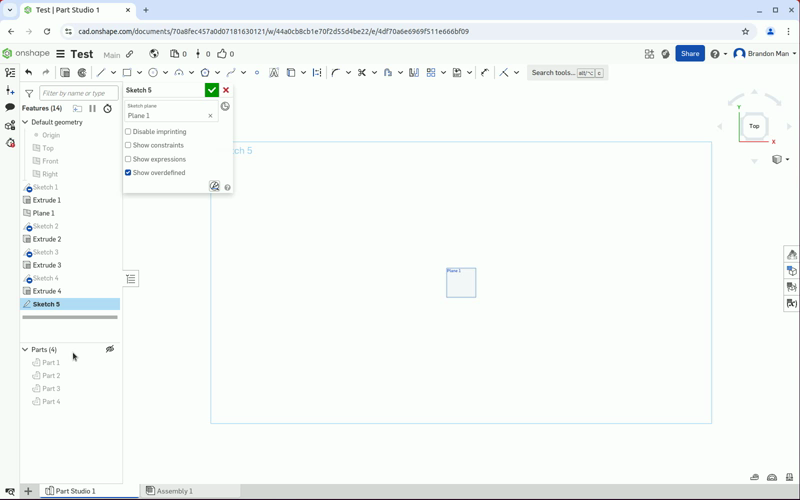
key(l)
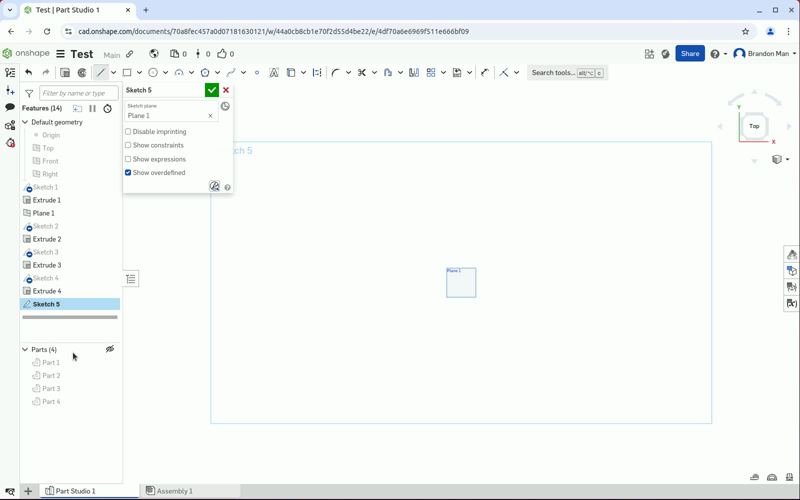
key_down(shift)
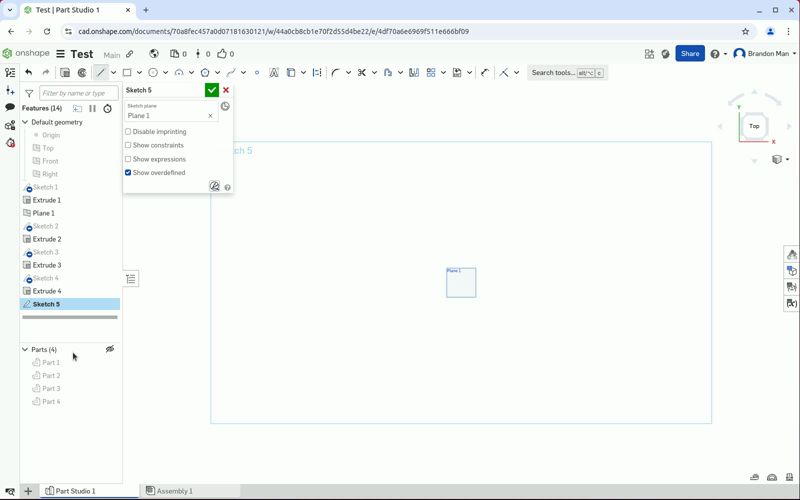
mouse_move(398, 241)
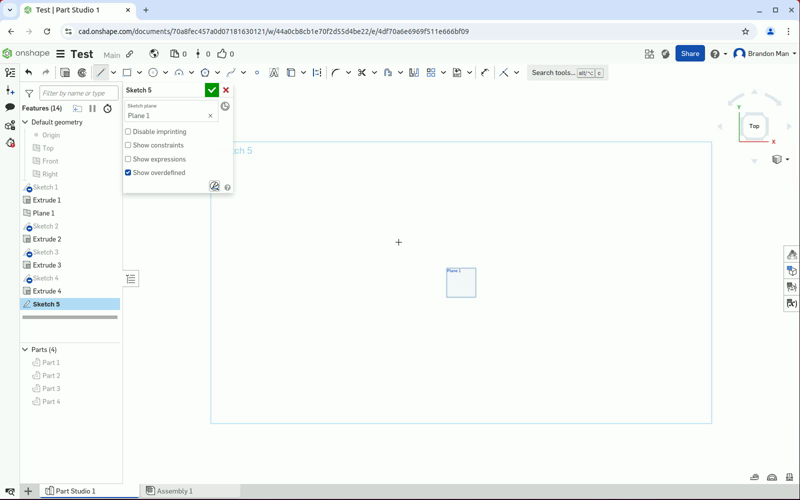
click(398, 241)
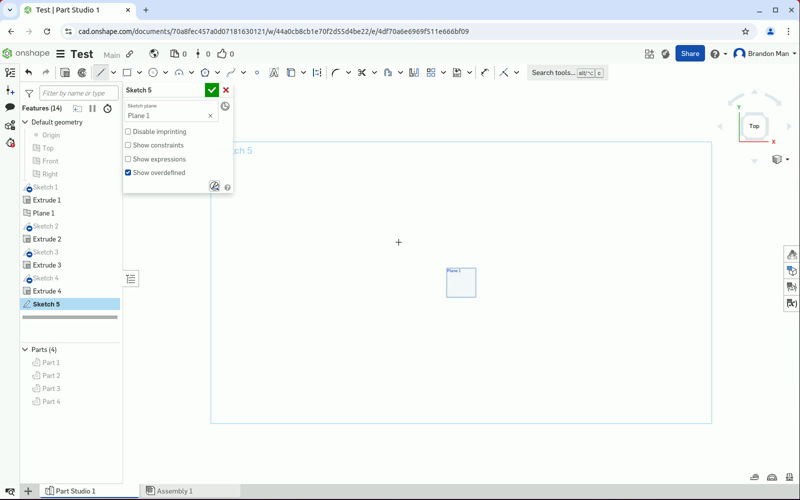
key_up(shift)
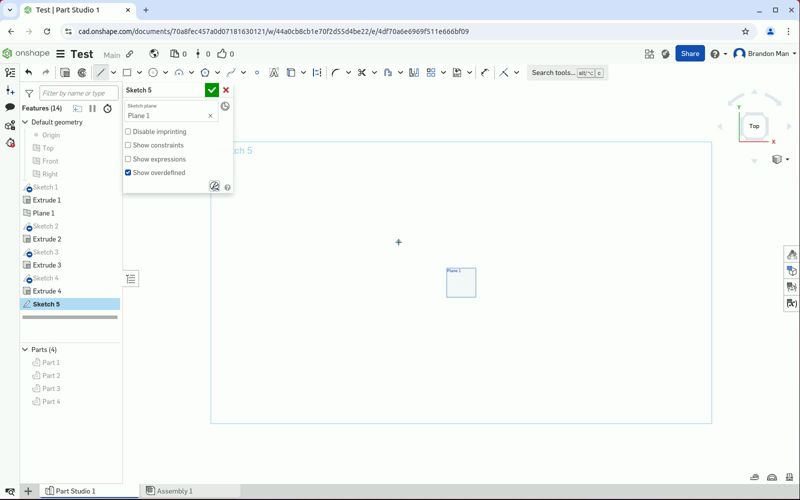
key_down(shift)
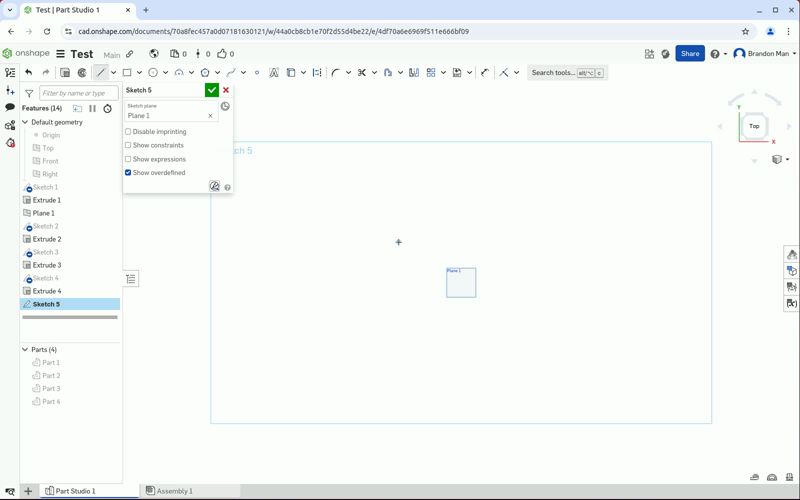
mouse_move(428, 241)
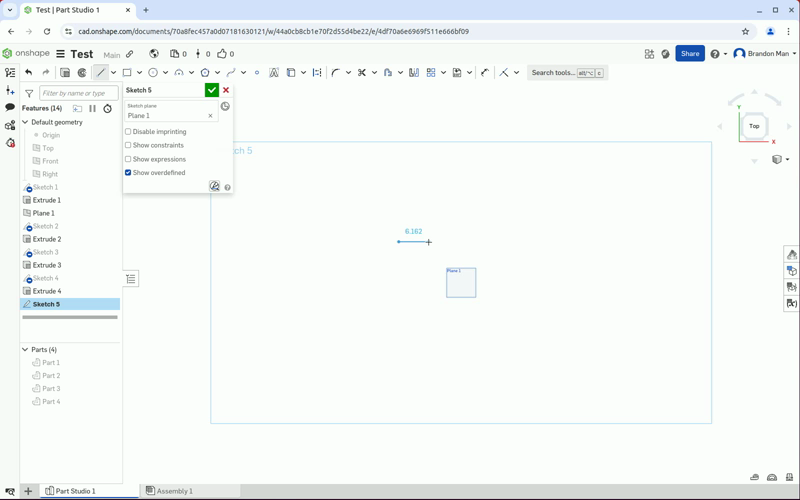
mouse_move(444, 241)
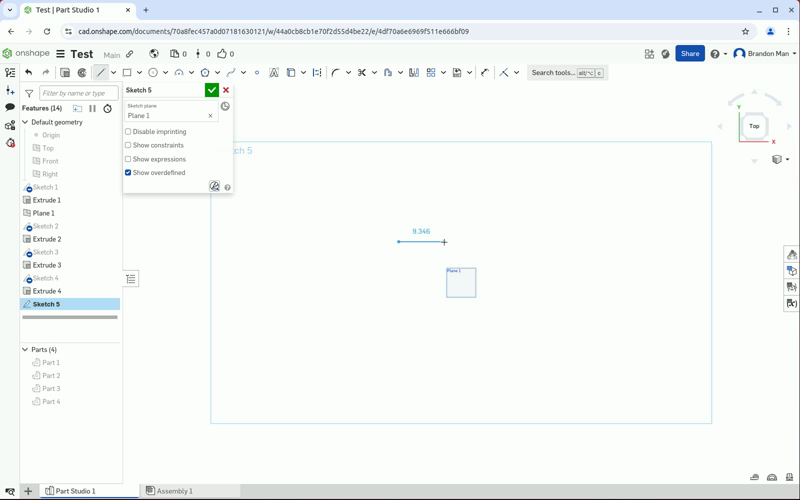
click(444, 241)
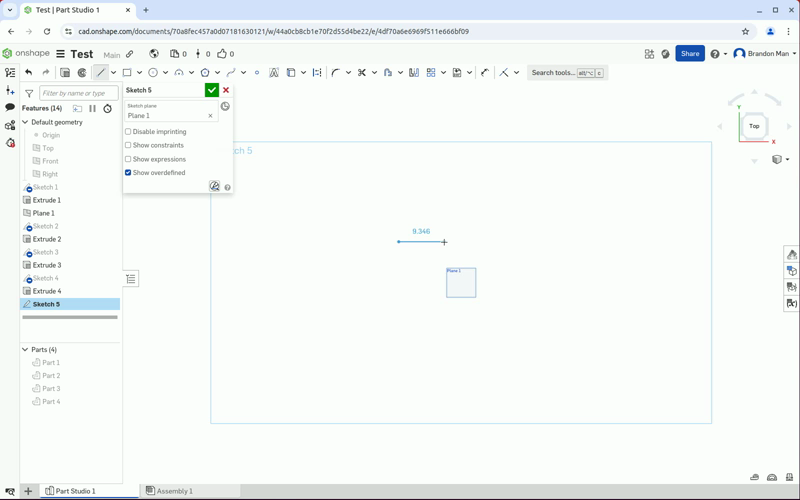
key_up(shift)
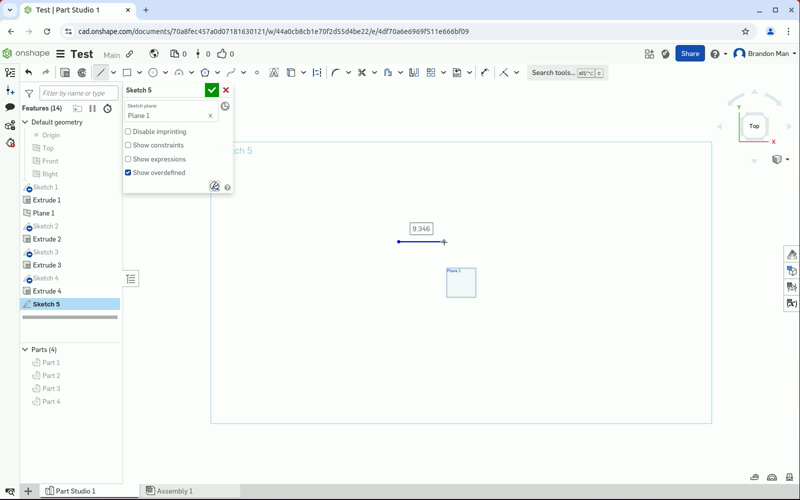
key_down(shift)
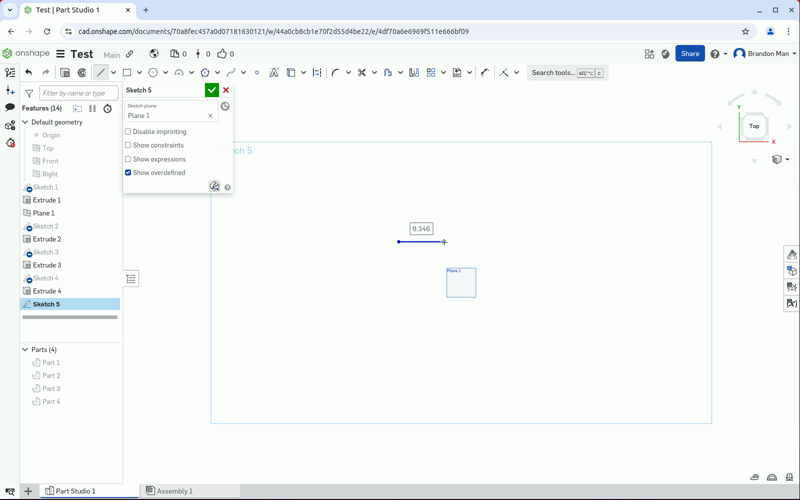
mouse_move(474, 241)
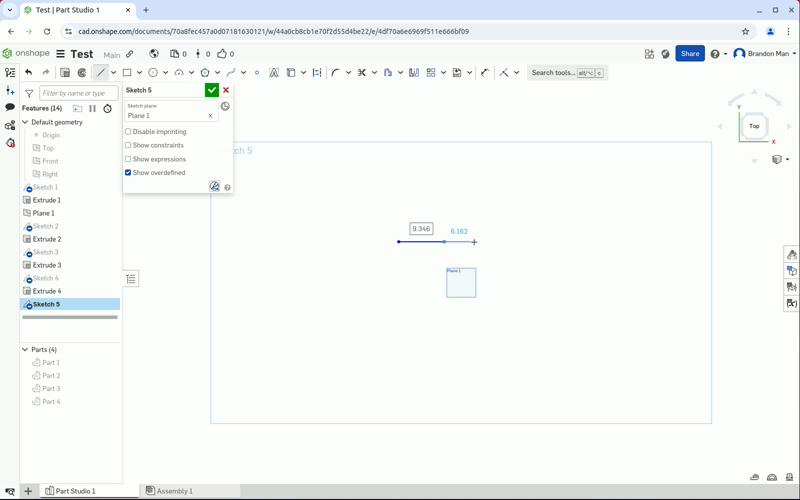
mouse_move(444, 196)
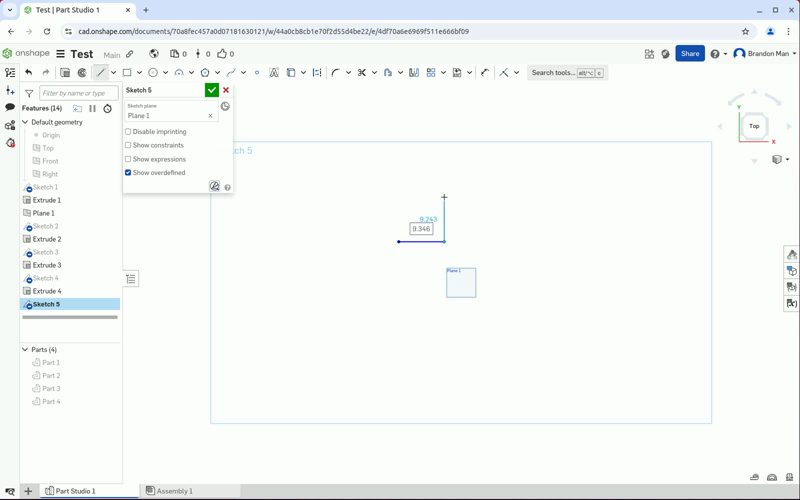
click(444, 196)
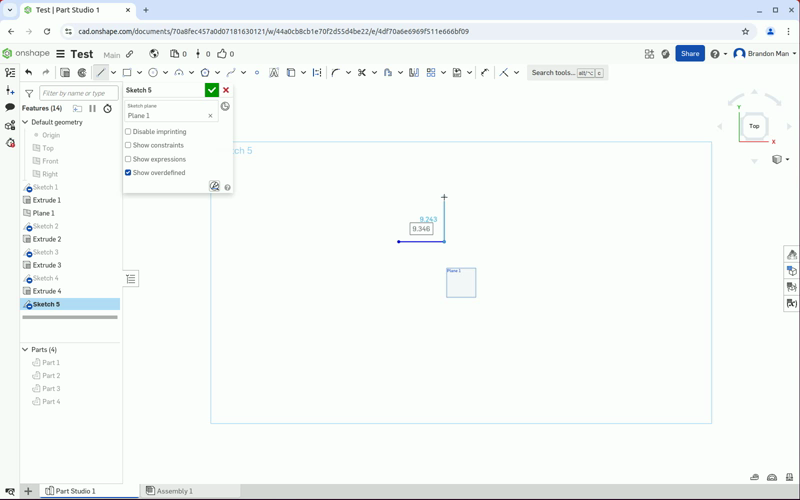
key_up(shift)
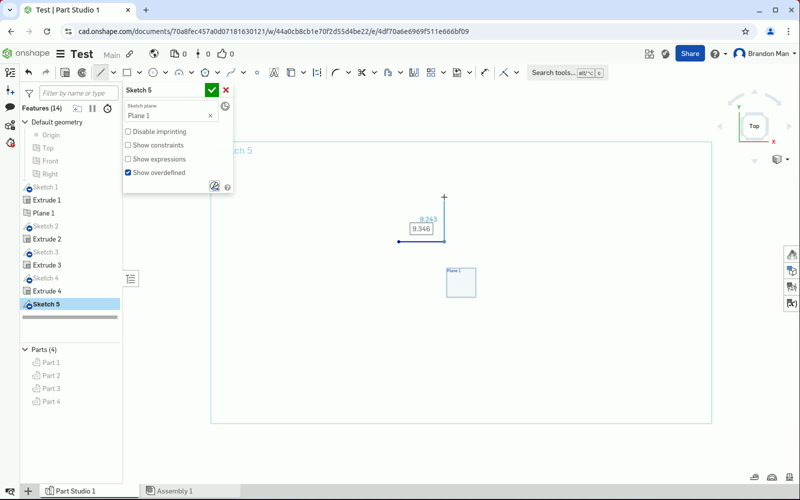
key_down(shift)
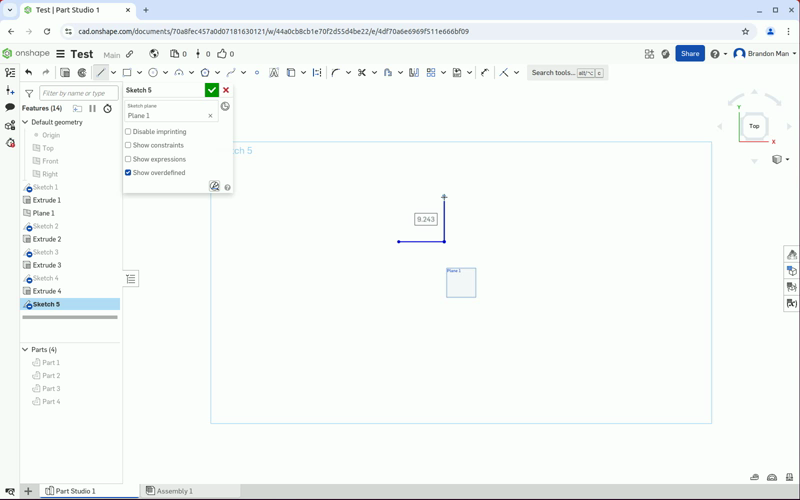
mouse_move(474, 196)
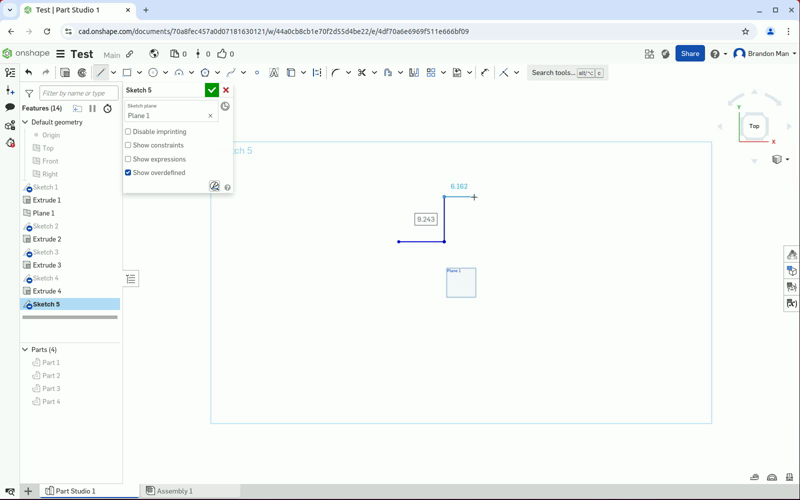
mouse_move(398, 196)
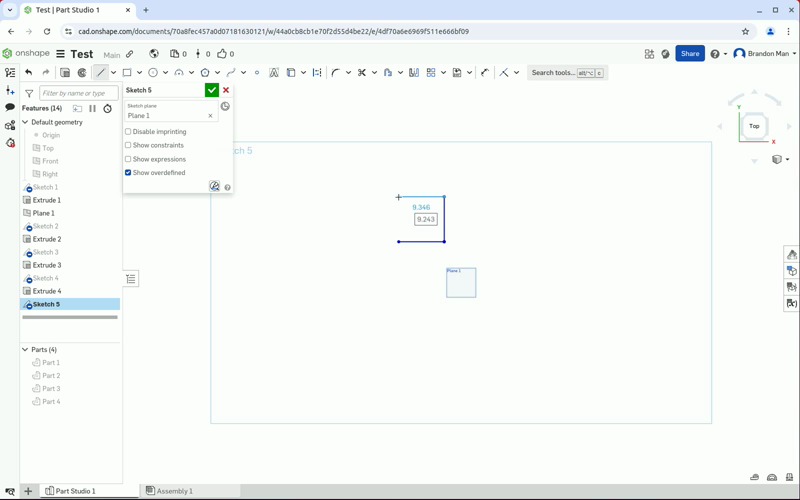
click(398, 196)
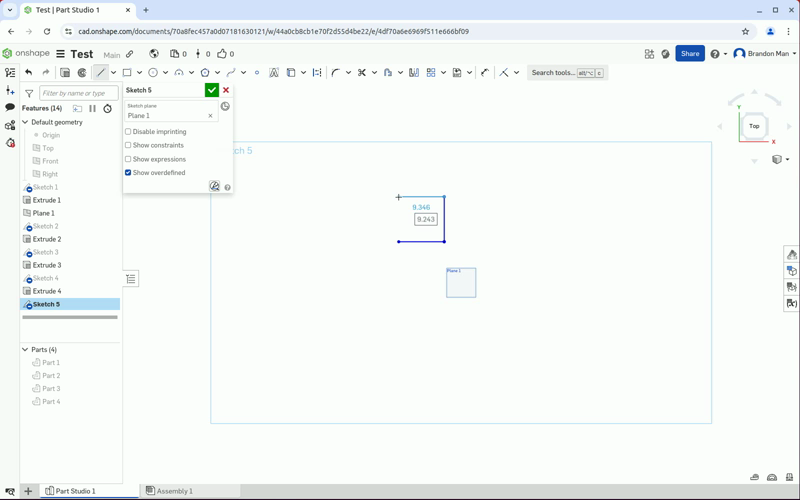
key_up(shift)
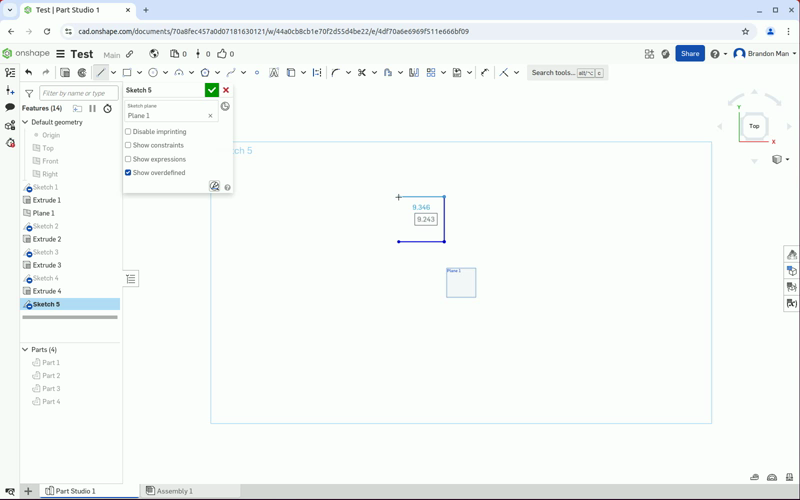
mouse_move(428, 196)
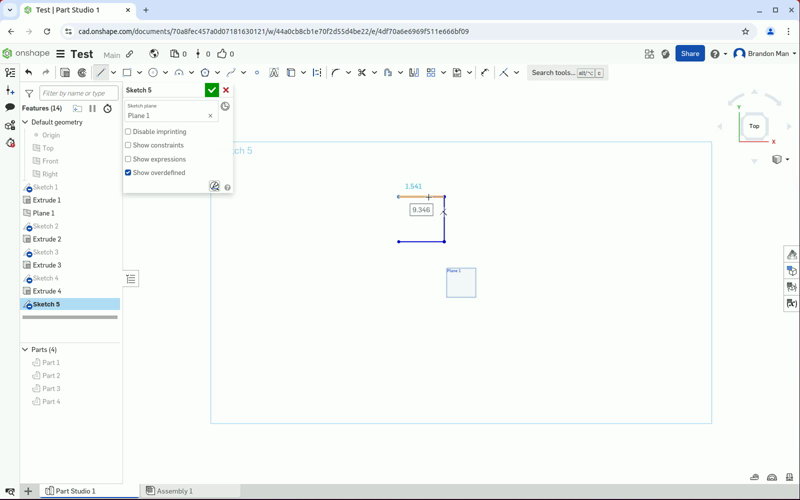
key_down(shift)
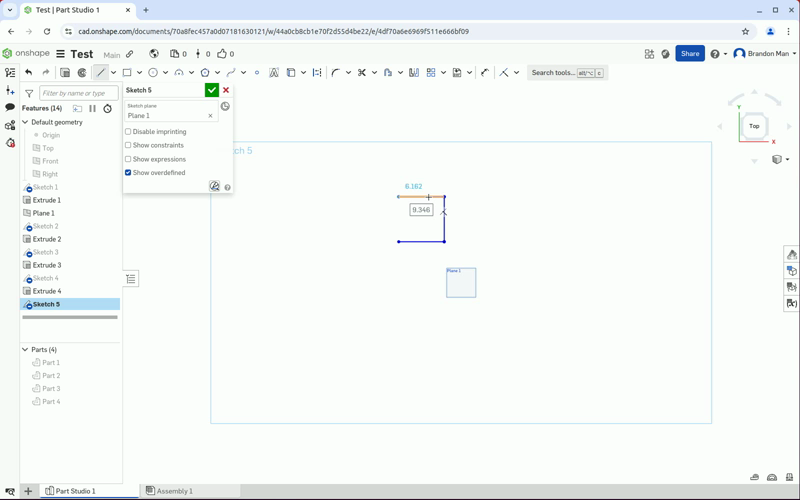
mouse_move(398, 241)
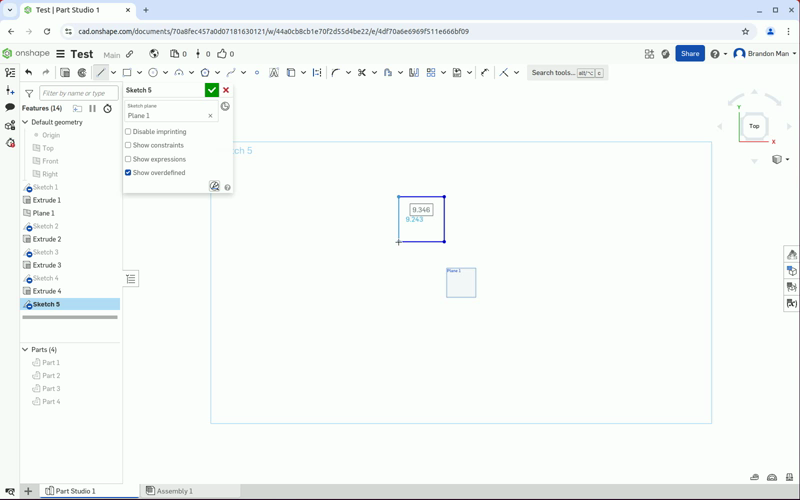
key_up(shift)
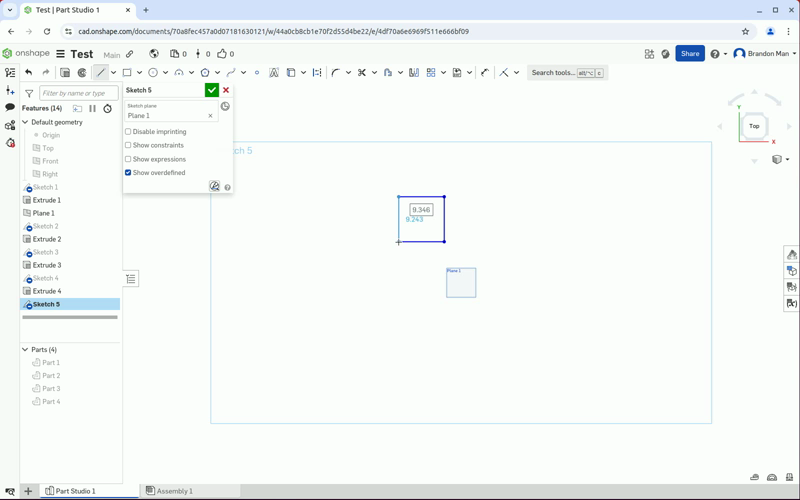
click(398, 241)
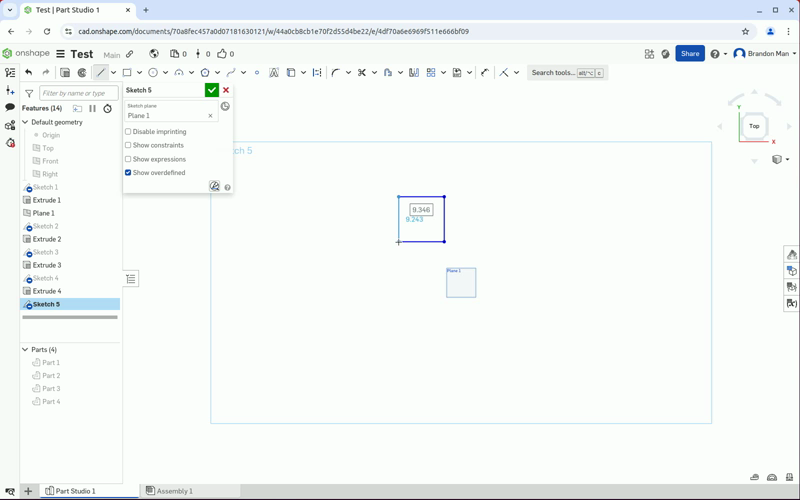
key(esc)
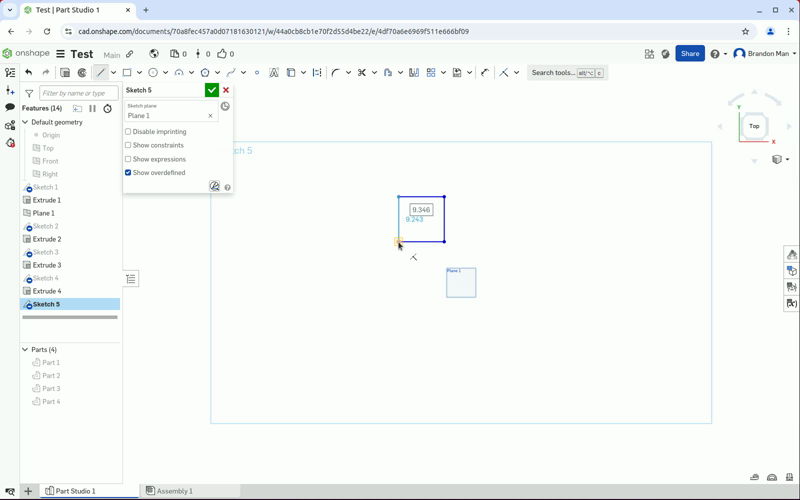
mouse_move(402, 201)
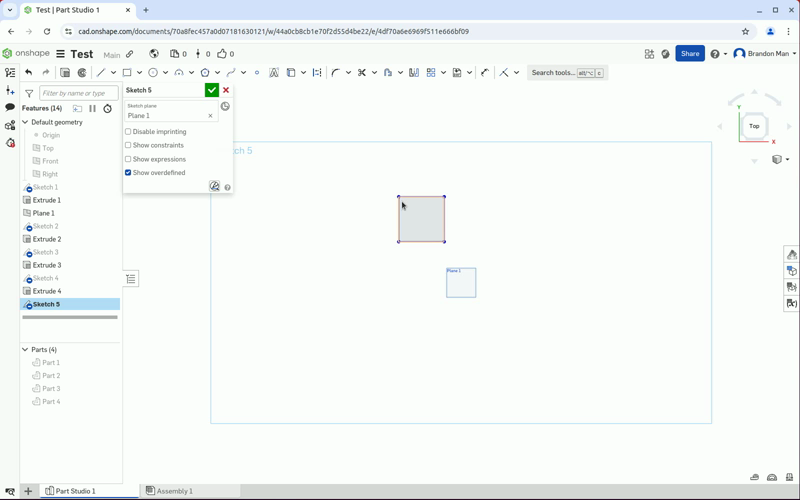
click(402, 201)
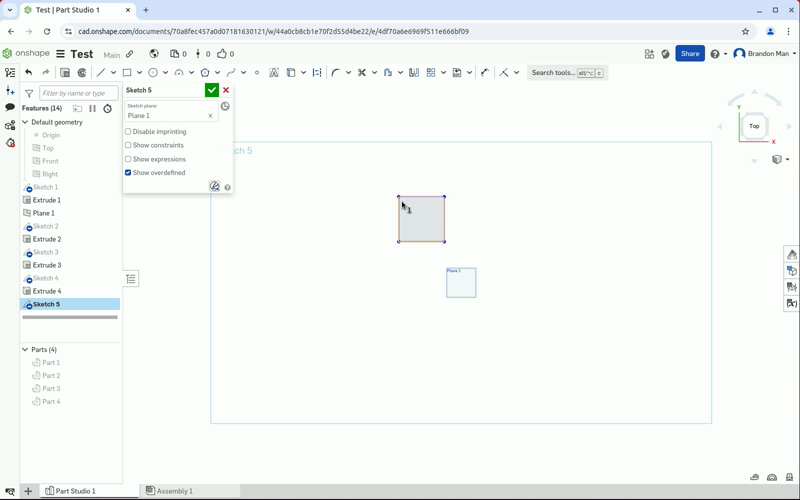
mouse_move(73, 352)
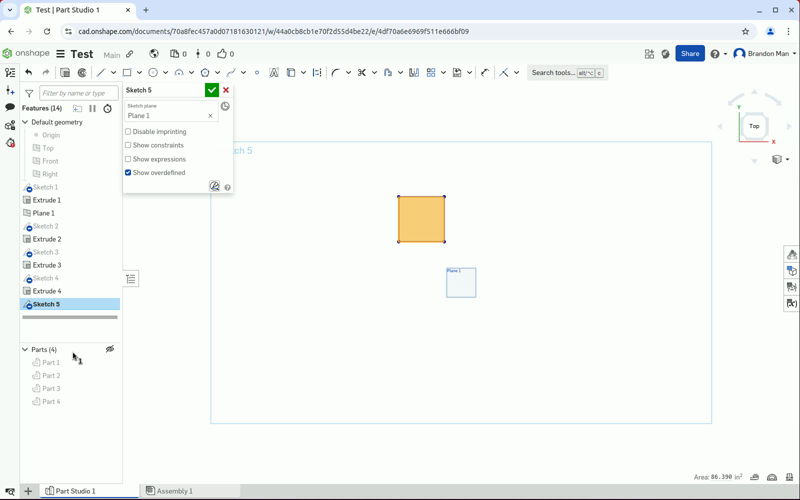
key(shift+y)
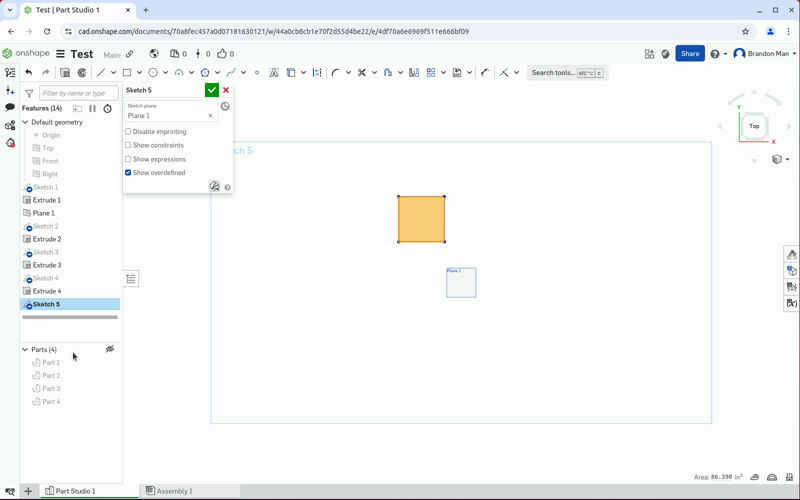
key(shift+e)
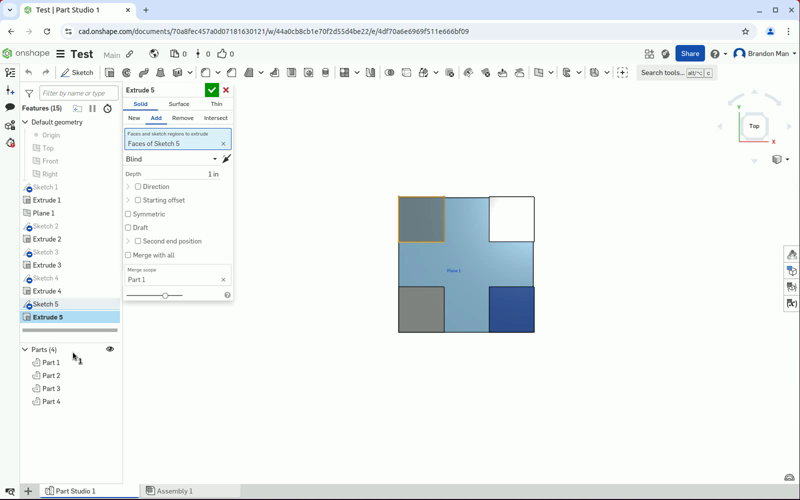
mouse_move(143, 106)
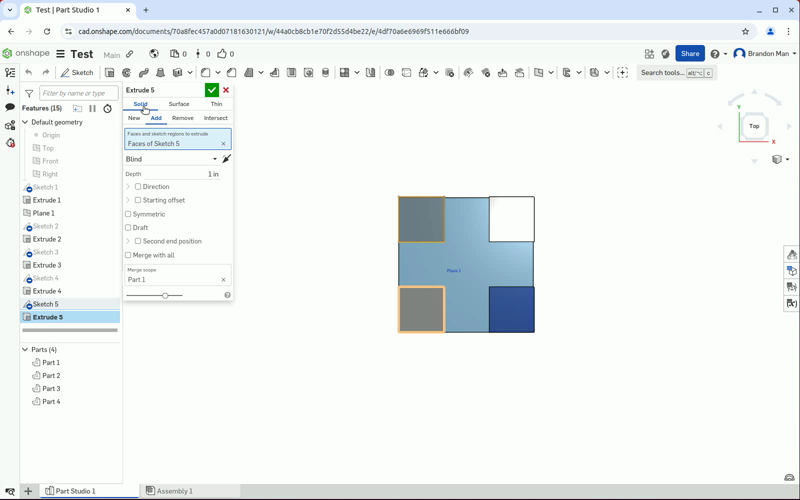
click(143, 106)
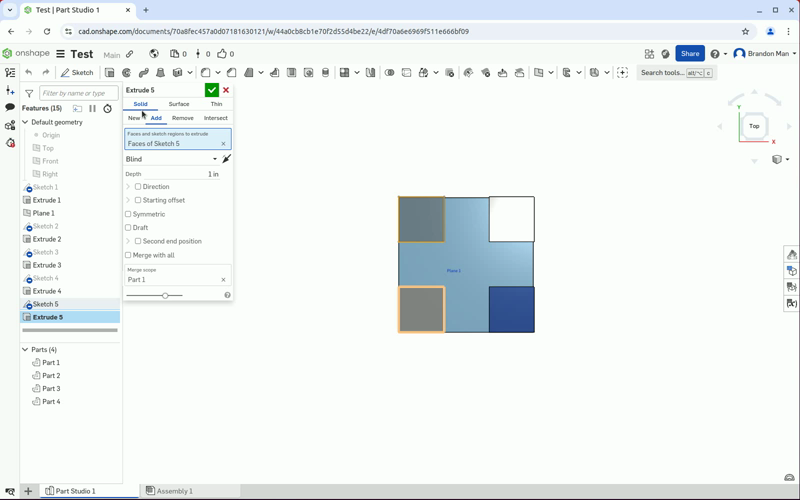
mouse_move(137, 120)
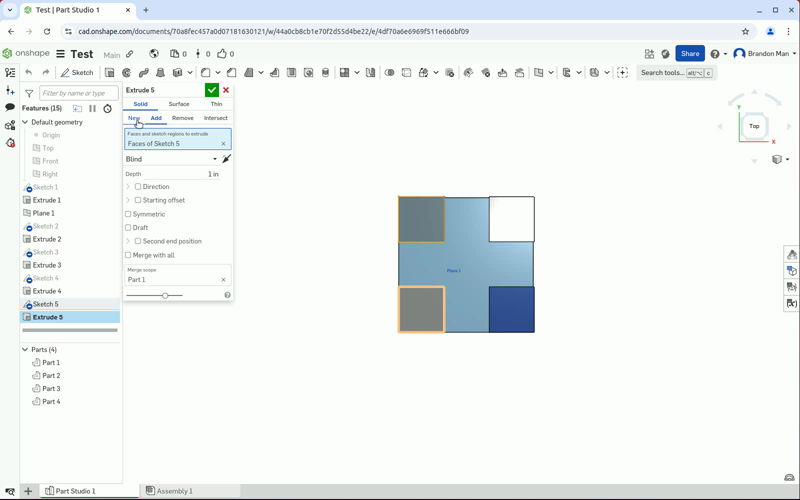
click(137, 120)
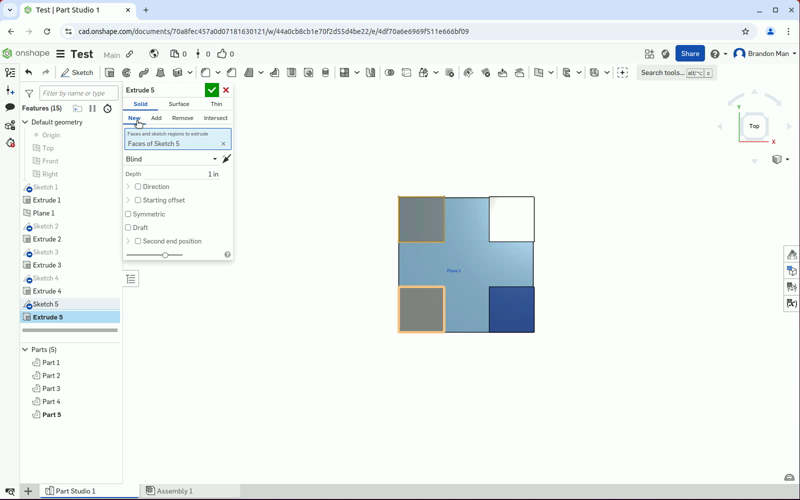
key(tab, 4)
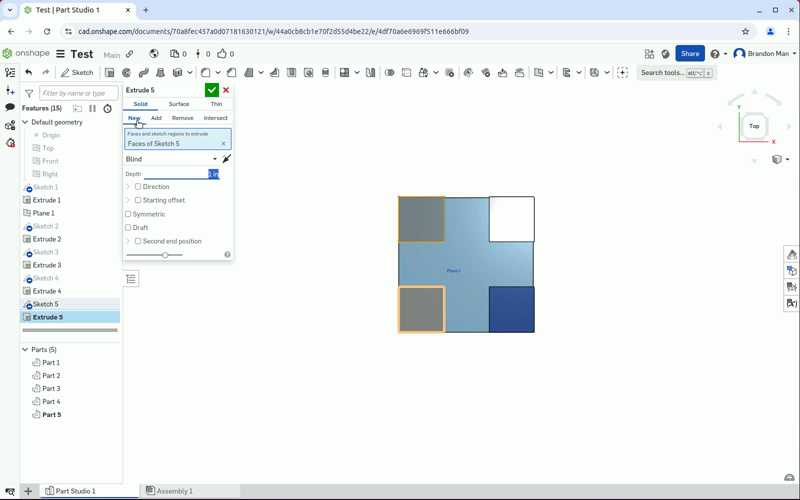
text(13.961)
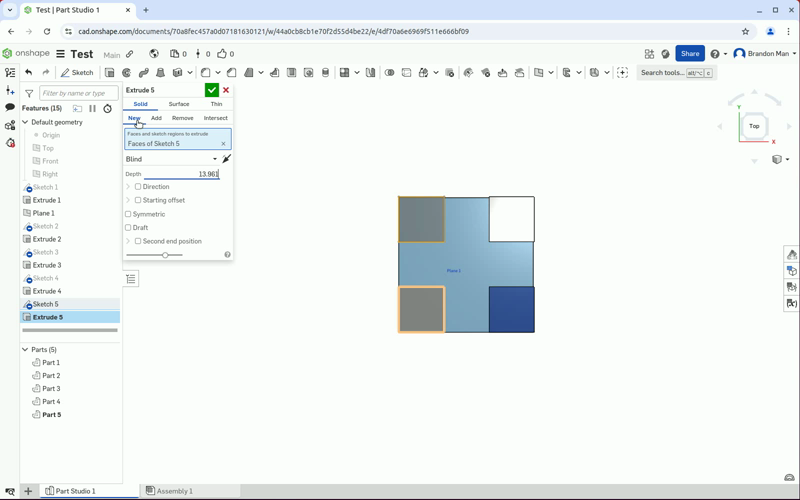
key(enter)
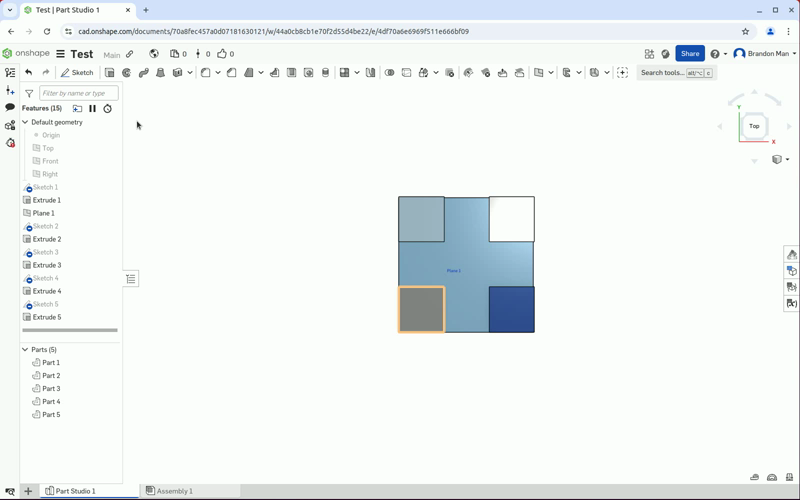
key(shift+h)
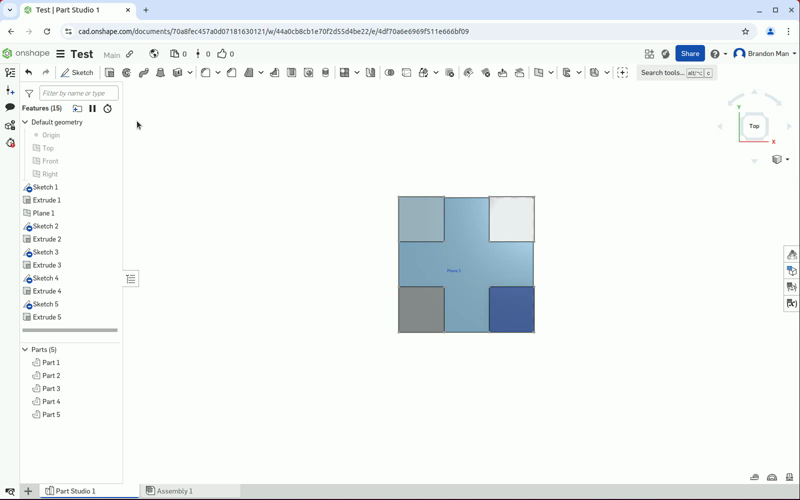
key(shift+h)
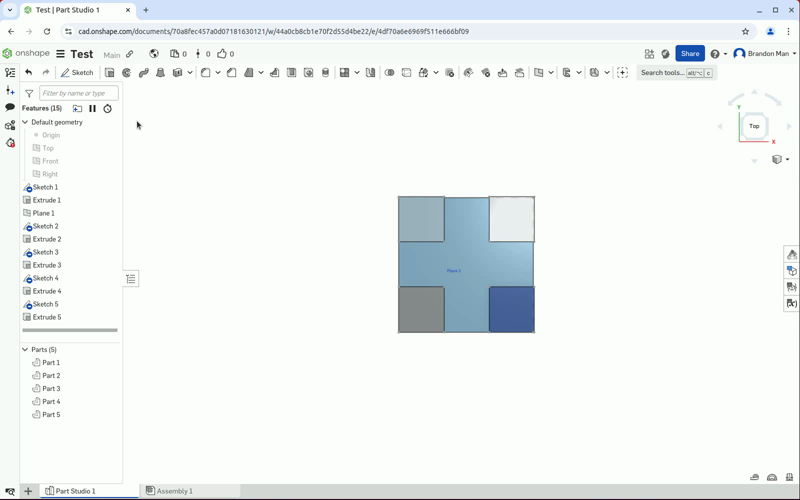
key(shift+7)
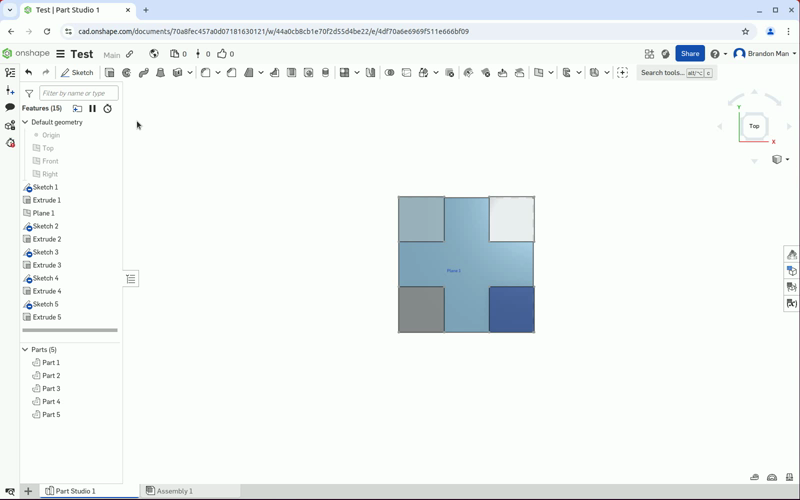
key(up, 3)
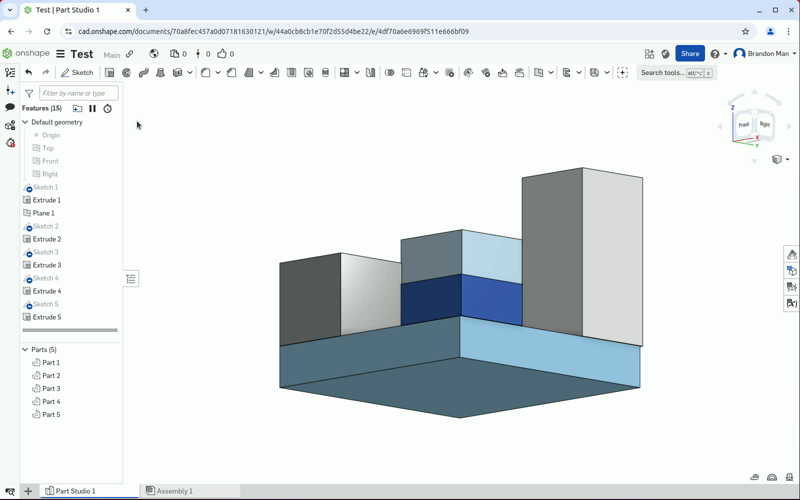
key(left, 3)
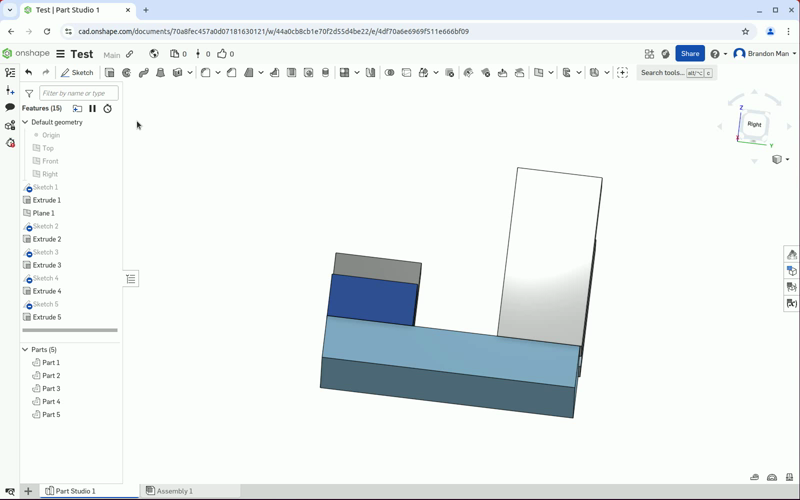
key(right, 3)
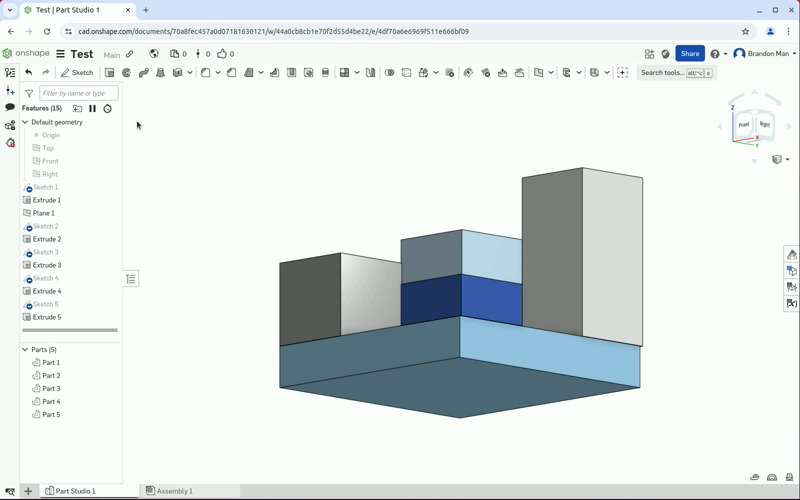
key(down, 3)
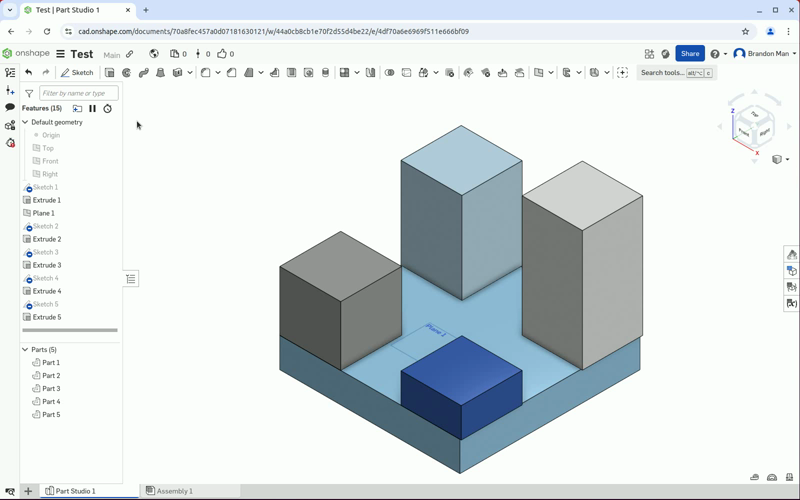
mouse_move(73, 189)
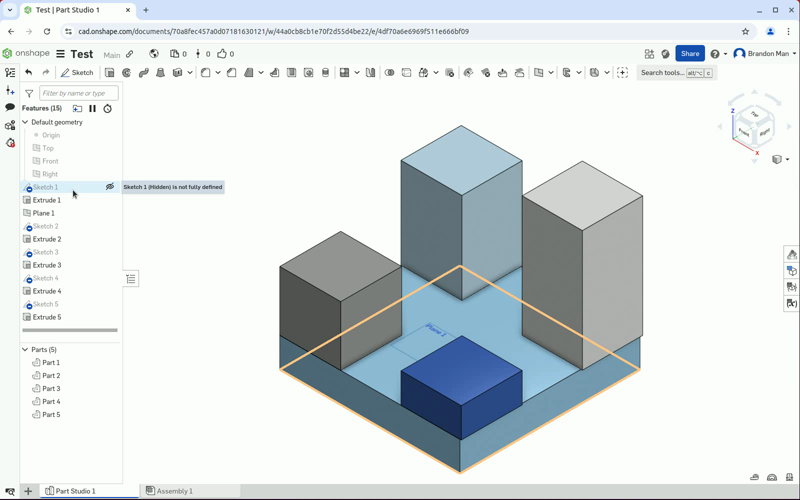
click(73, 189)